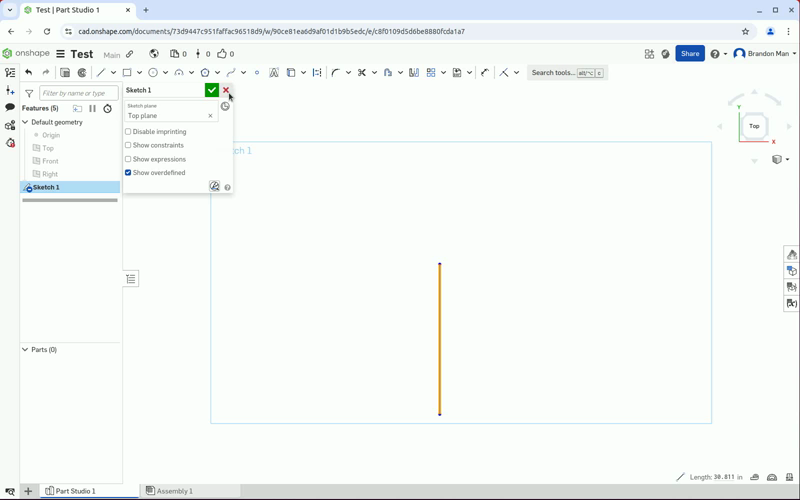
key(shift+h)
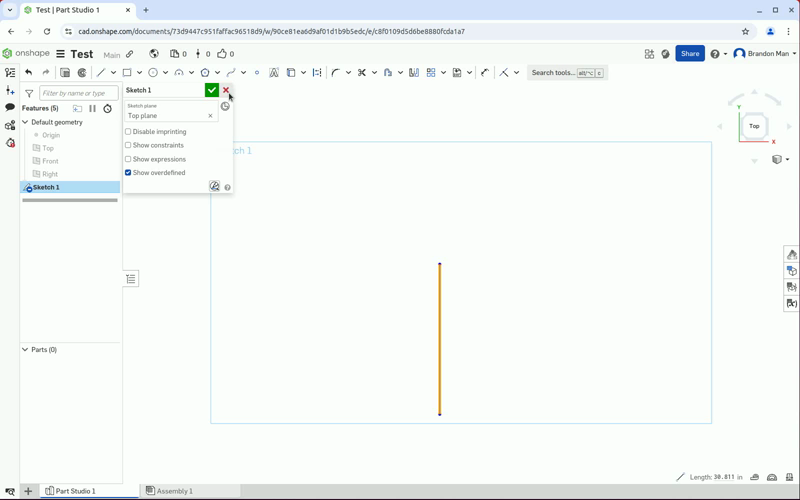
key(shift+s)
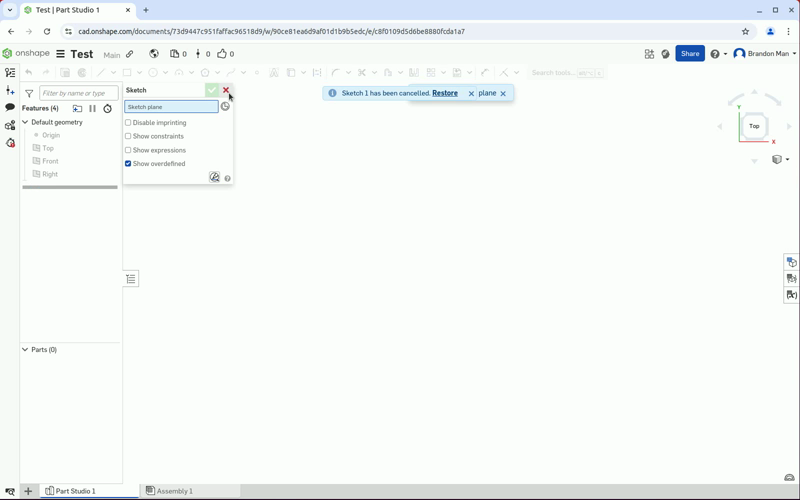
mouse_move(73, 150)
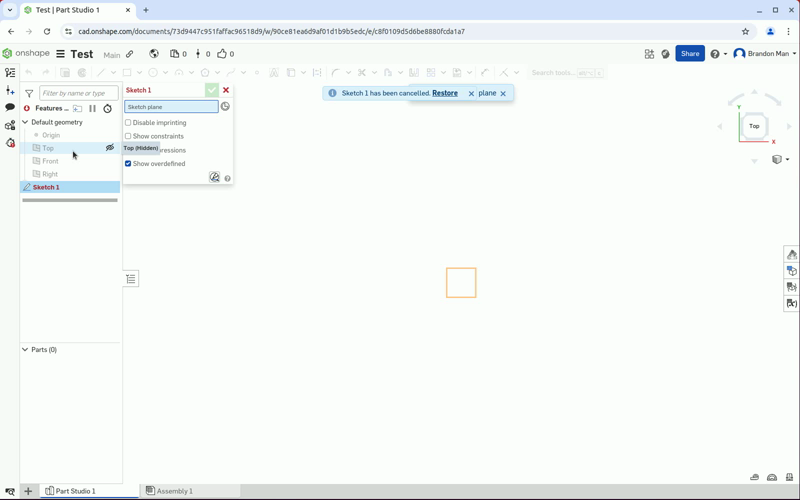
click(73, 150)
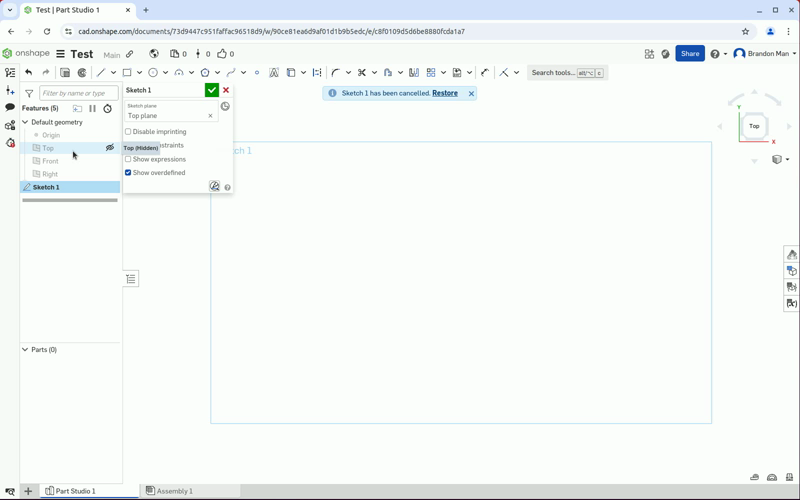
mouse_move(73, 352)
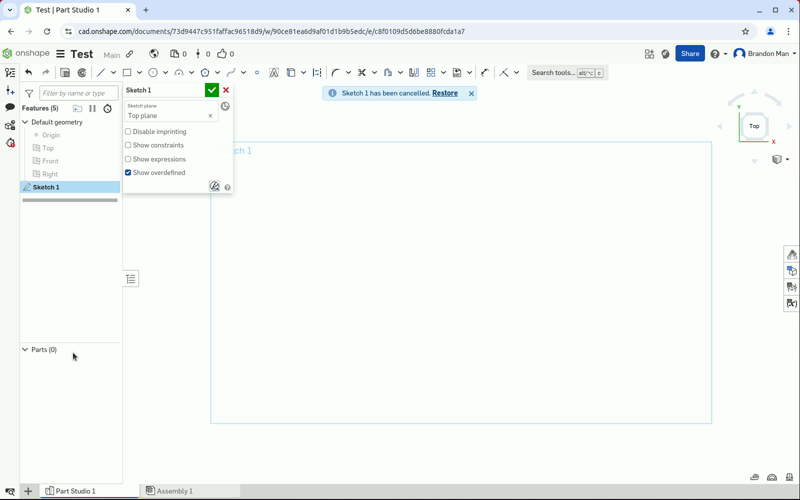
key(y)
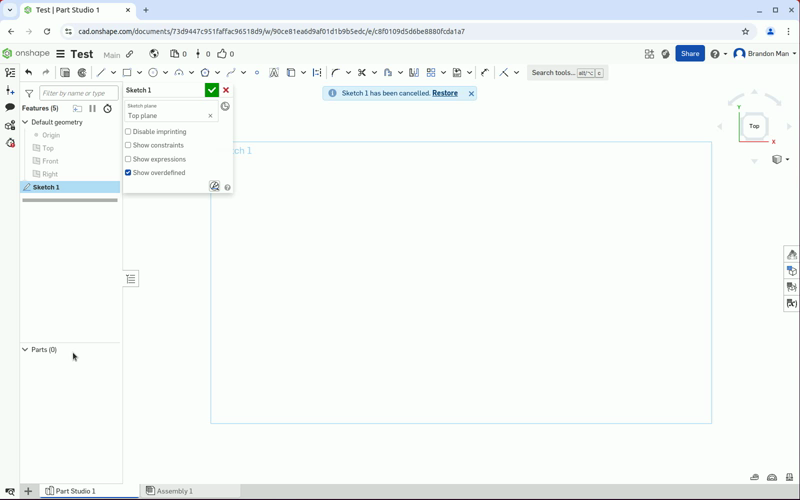
key(l)
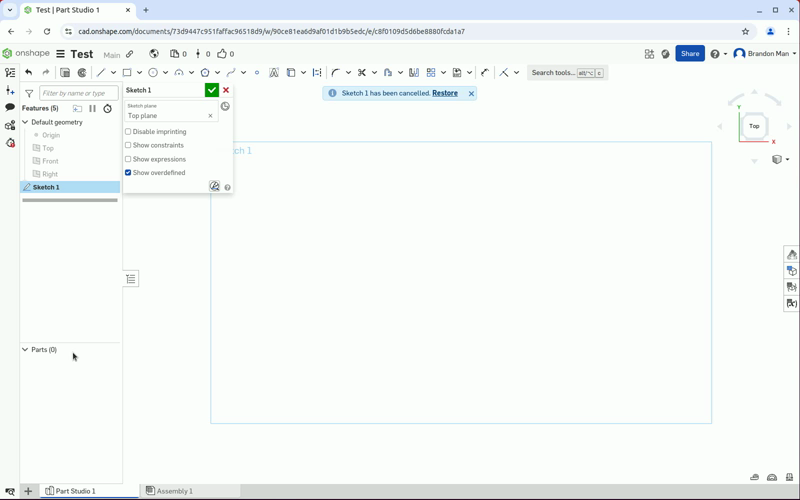
key_down(shift)
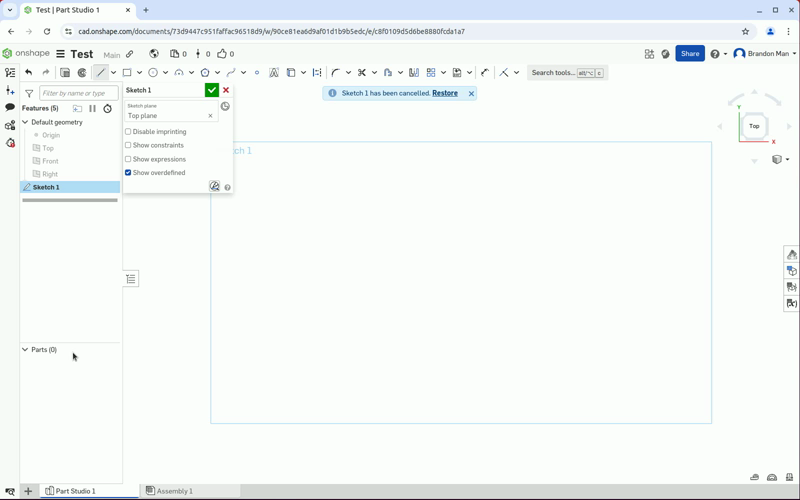
mouse_move(460, 343)
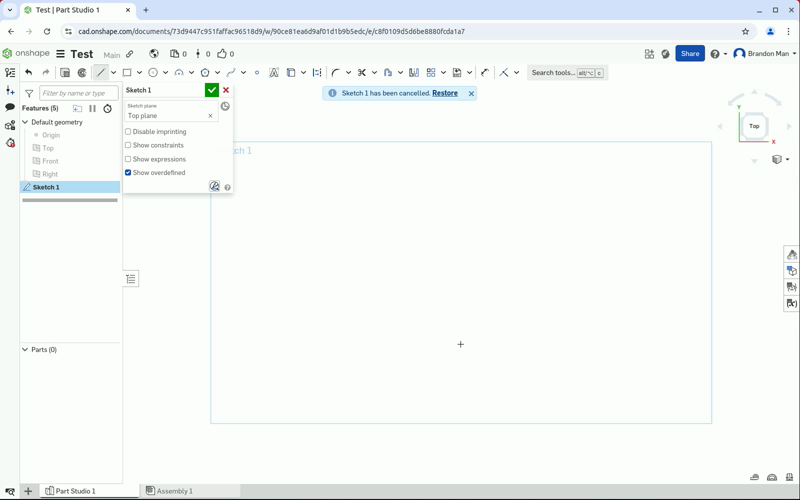
click(460, 343)
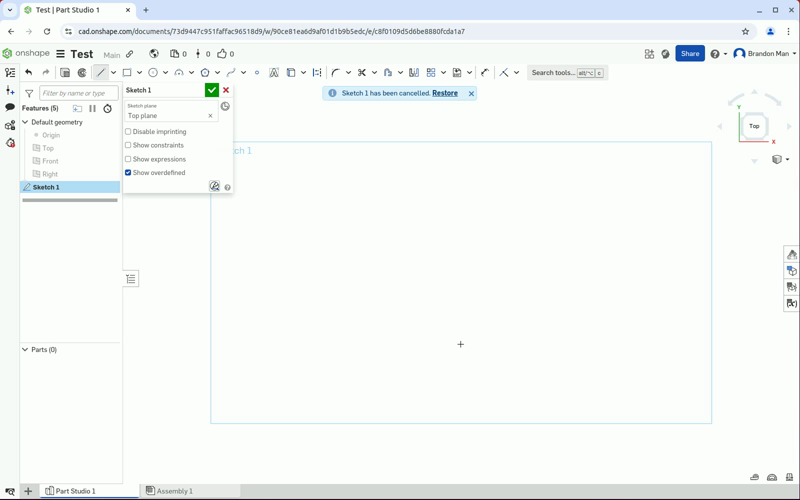
key_up(shift)
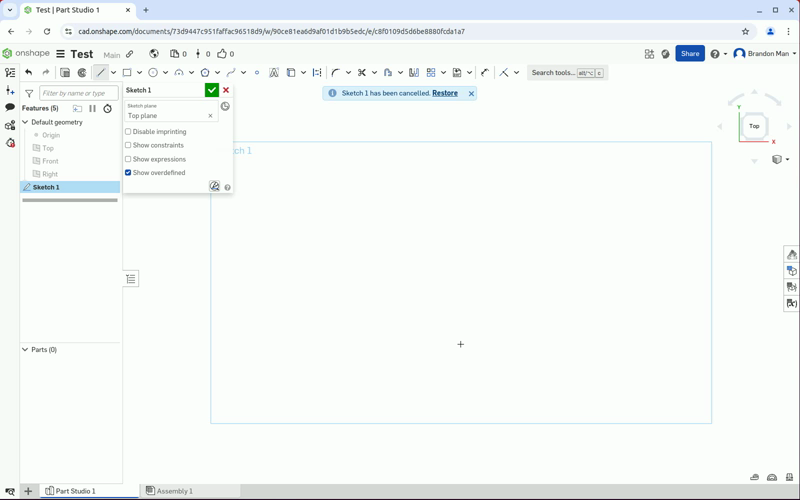
key_down(shift)
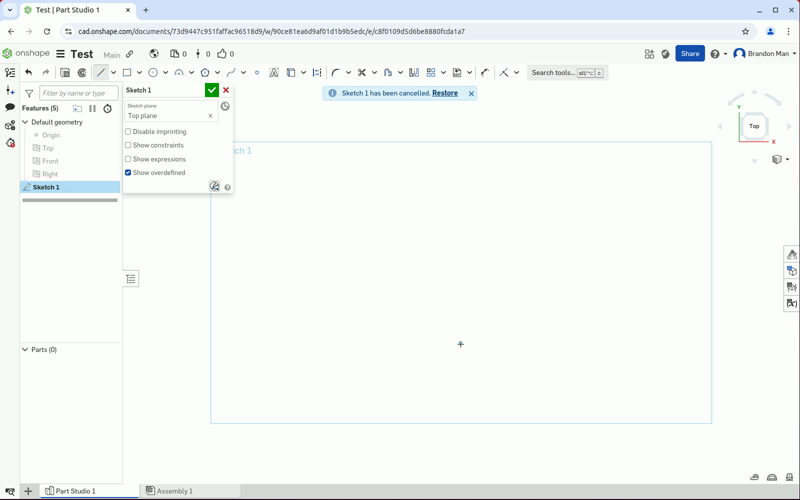
mouse_move(490, 343)
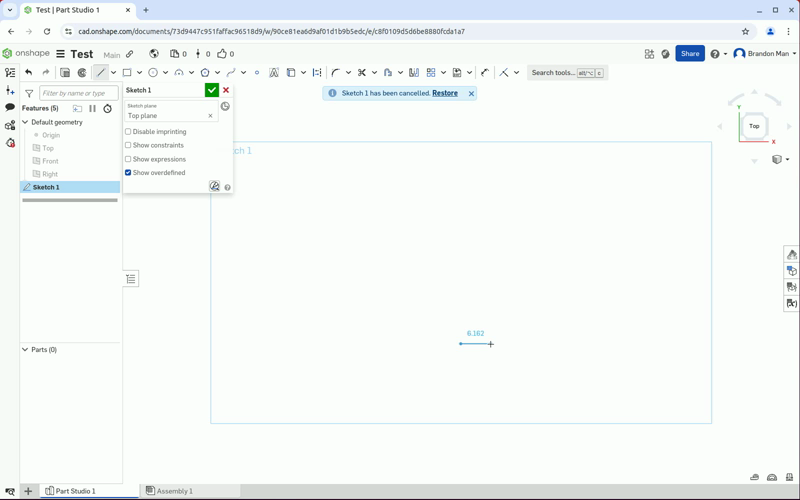
mouse_move(463, 343)
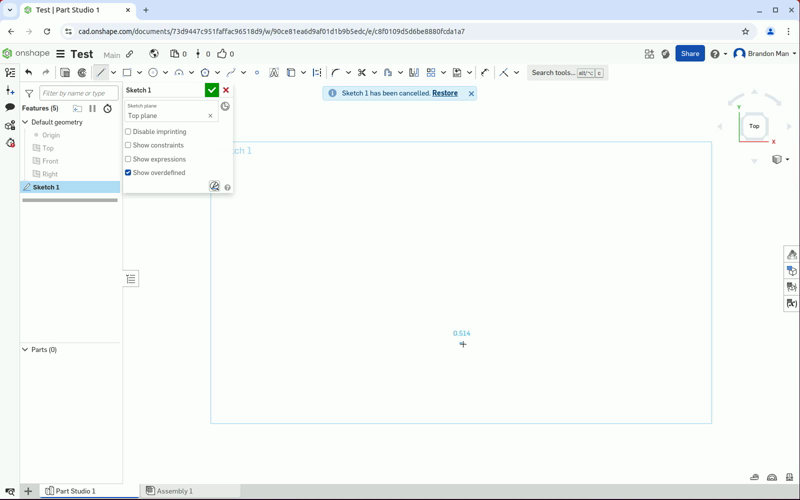
scroll(6)
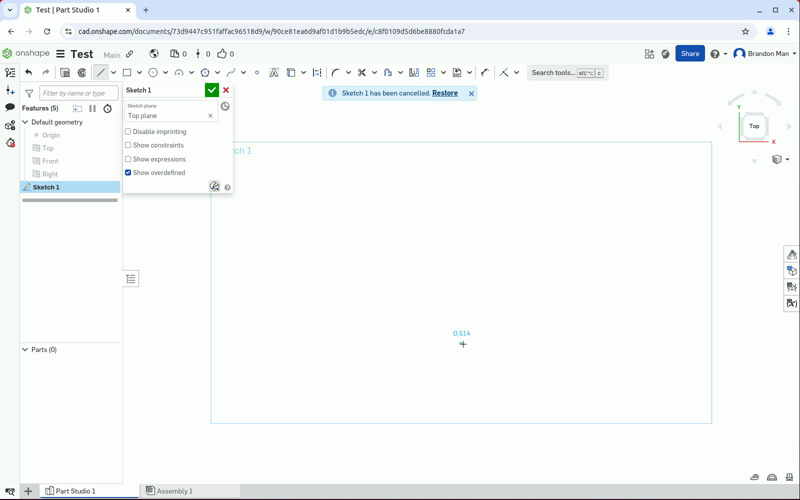
scroll(6)
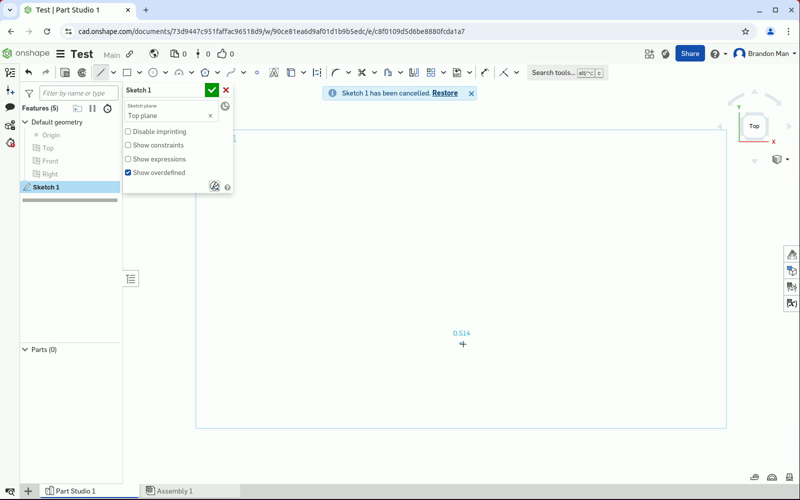
scroll(6)
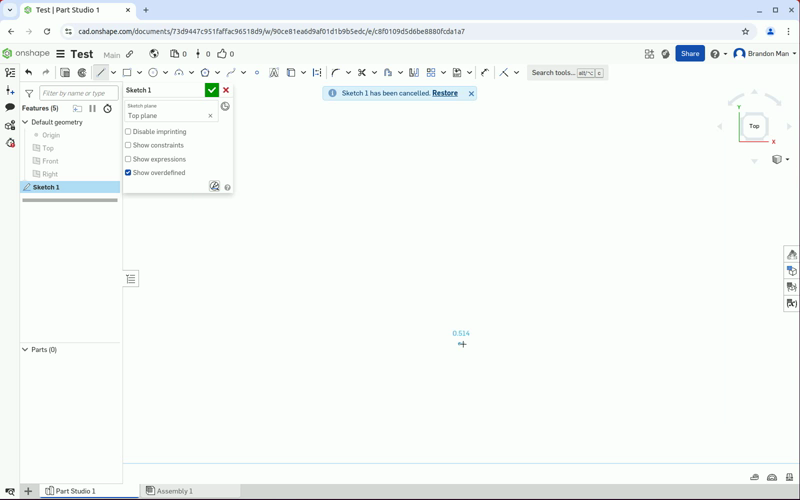
scroll(6)
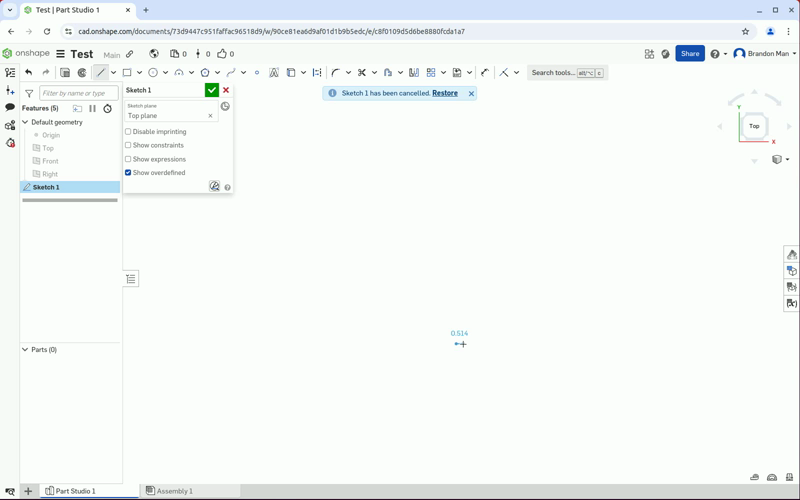
scroll(6)
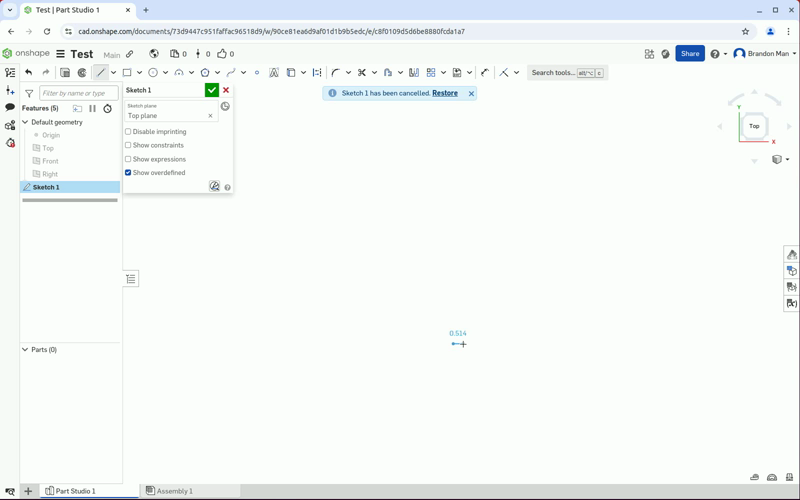
scroll(6)
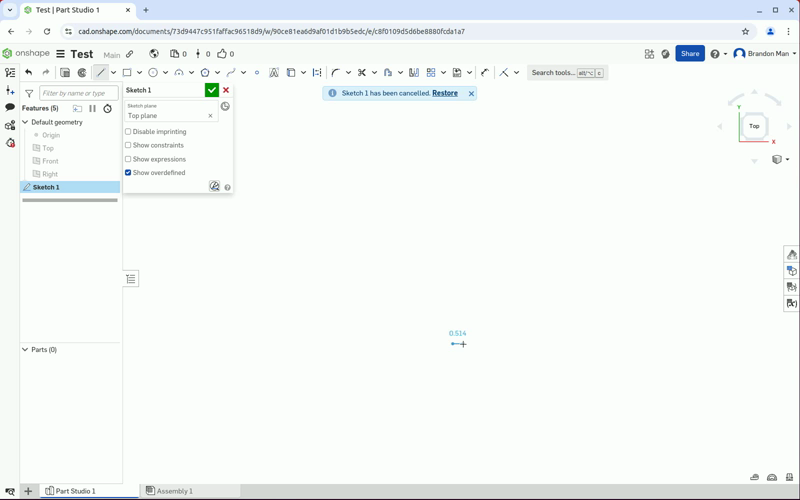
scroll(6)
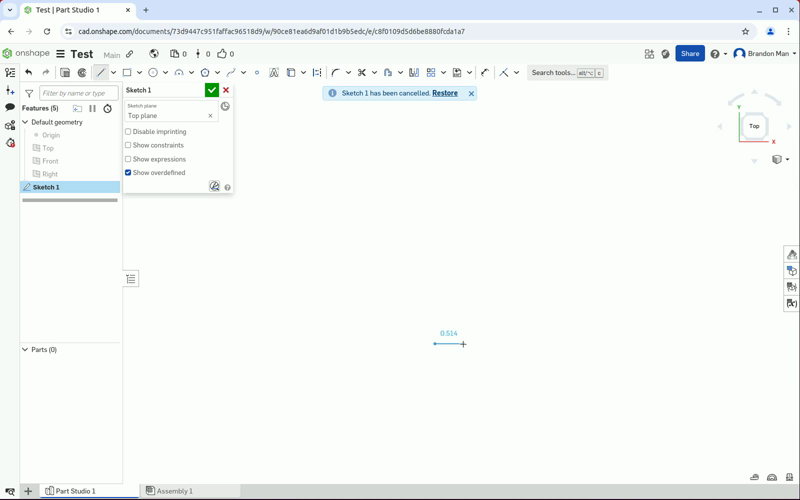
click(463, 343)
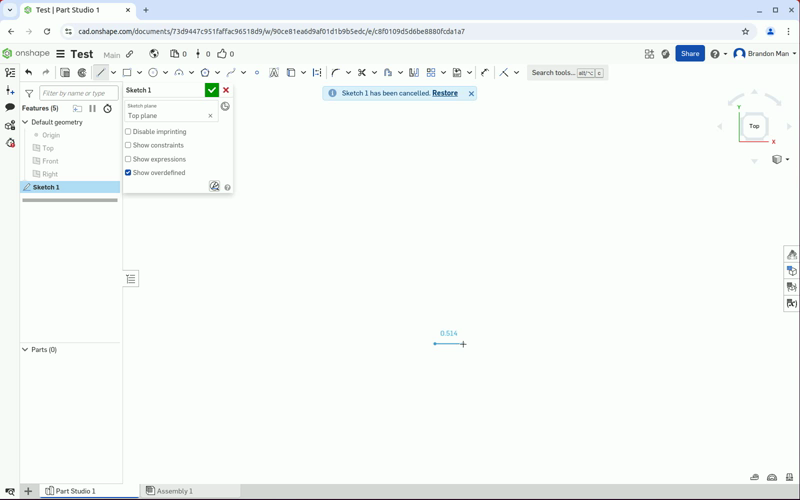
scroll(-6)
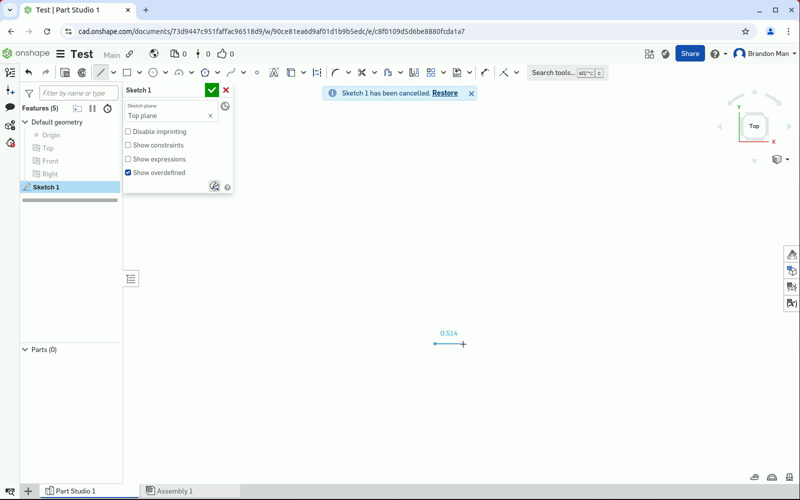
scroll(-6)
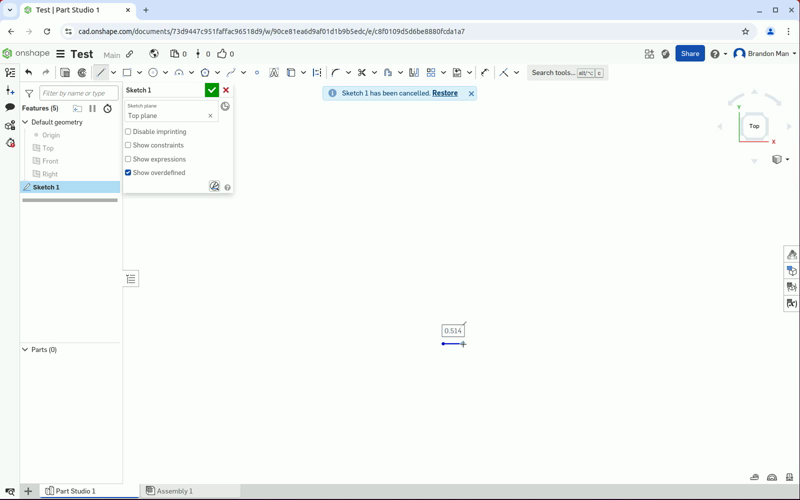
scroll(-6)
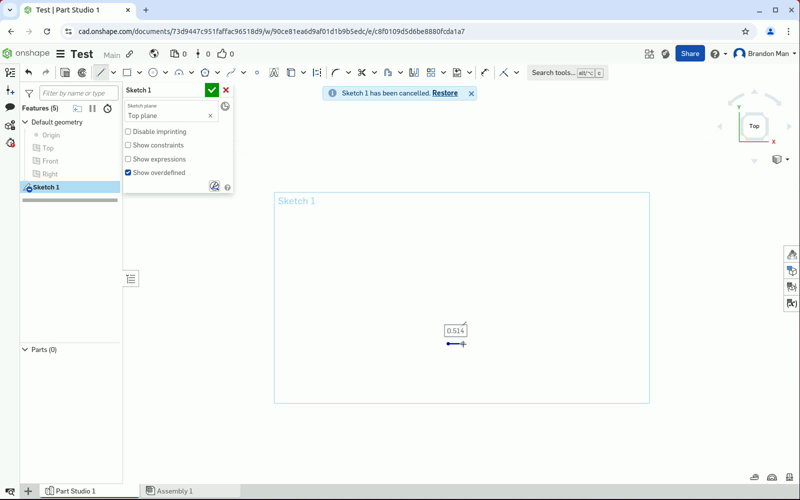
scroll(-6)
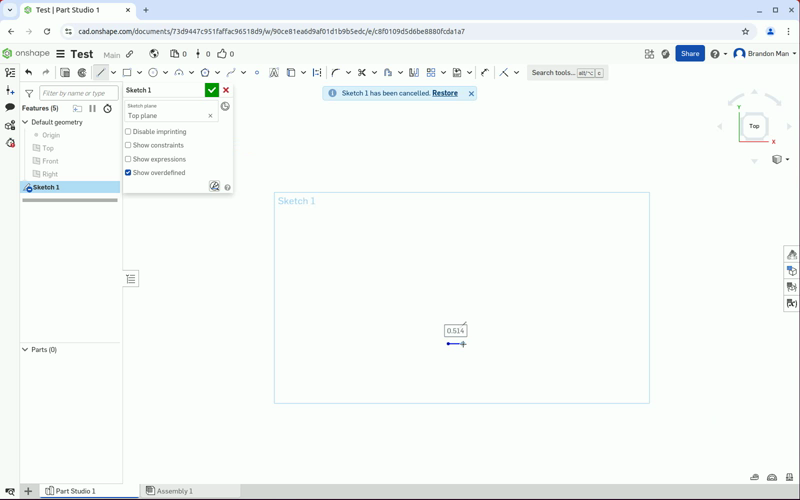
scroll(-6)
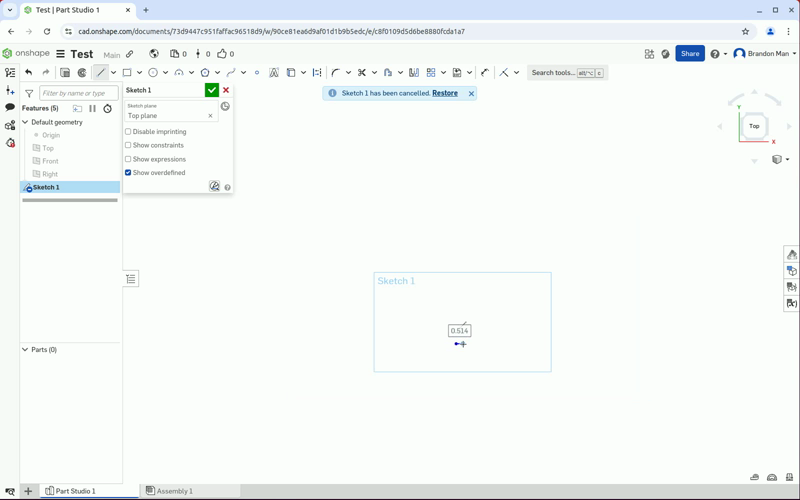
scroll(-6)
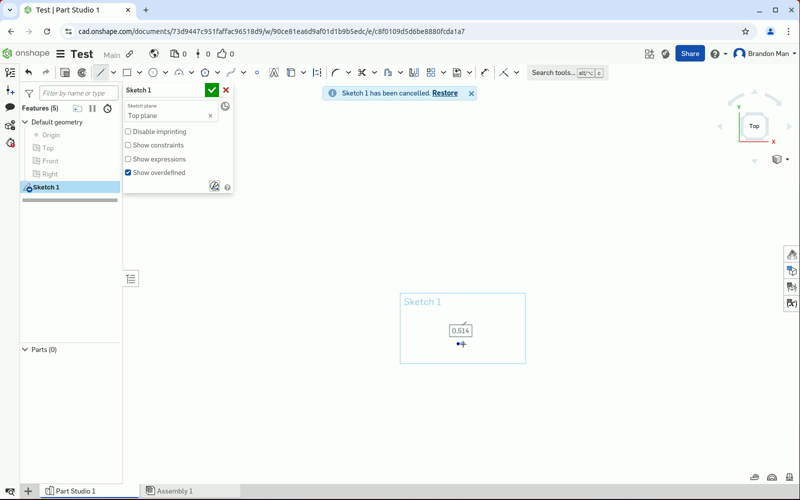
scroll(-6)
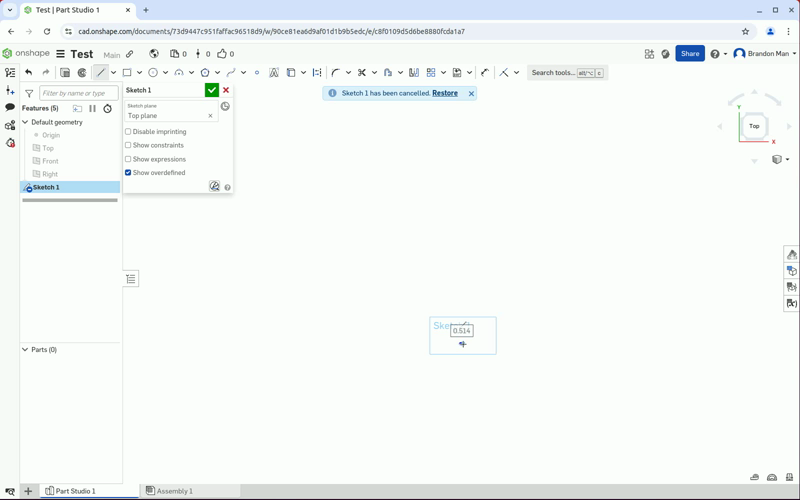
key_up(shift)
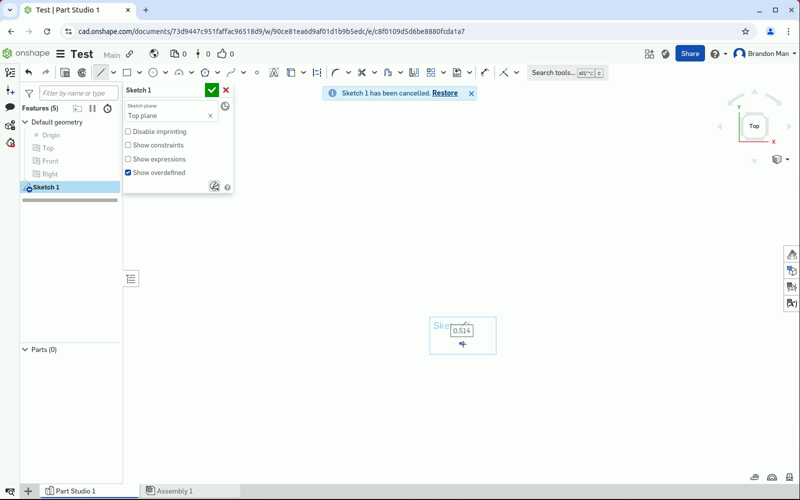
key(esc)
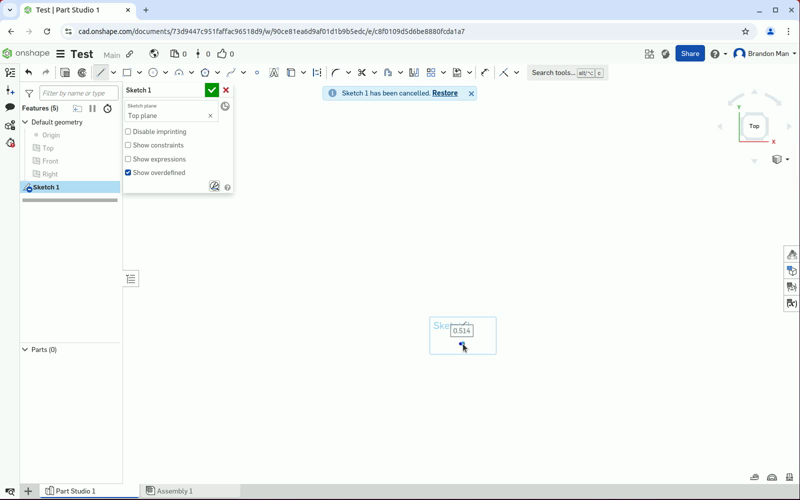
key(a)
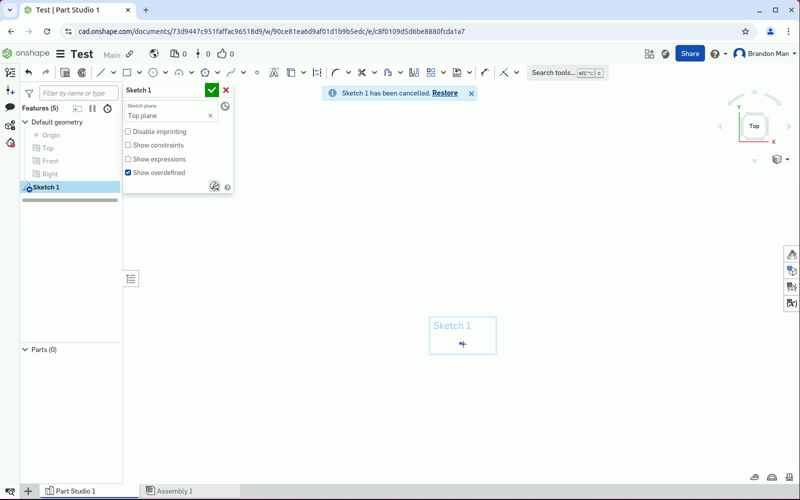
mouse_move(463, 343)
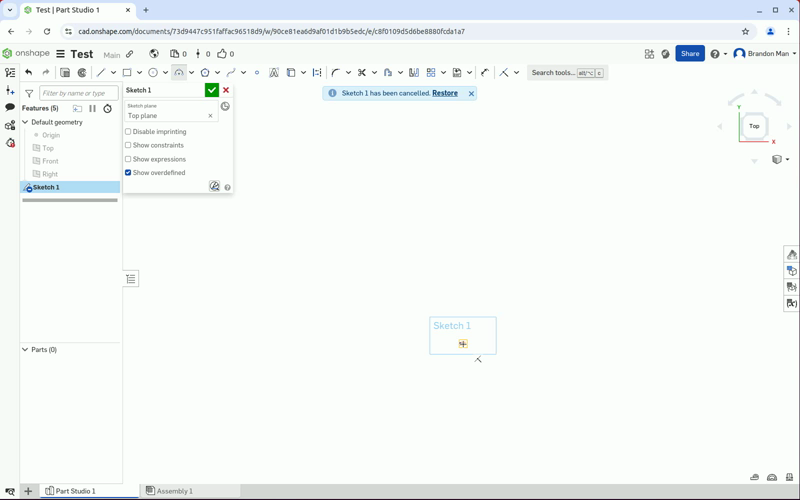
scroll(6)
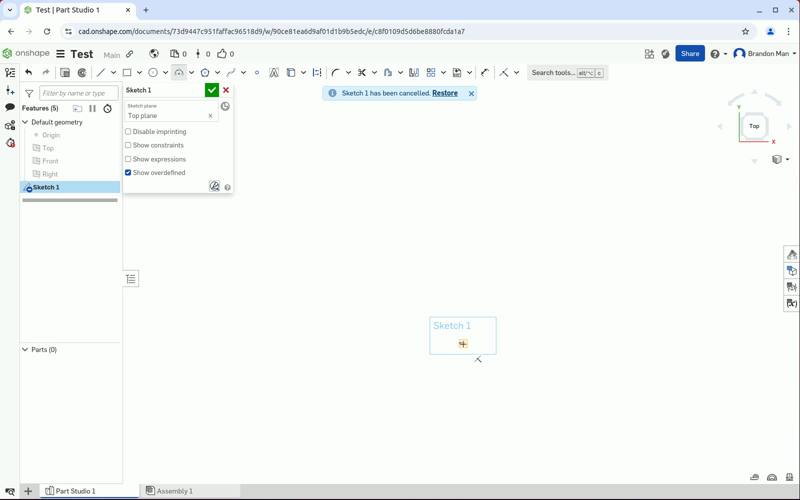
scroll(6)
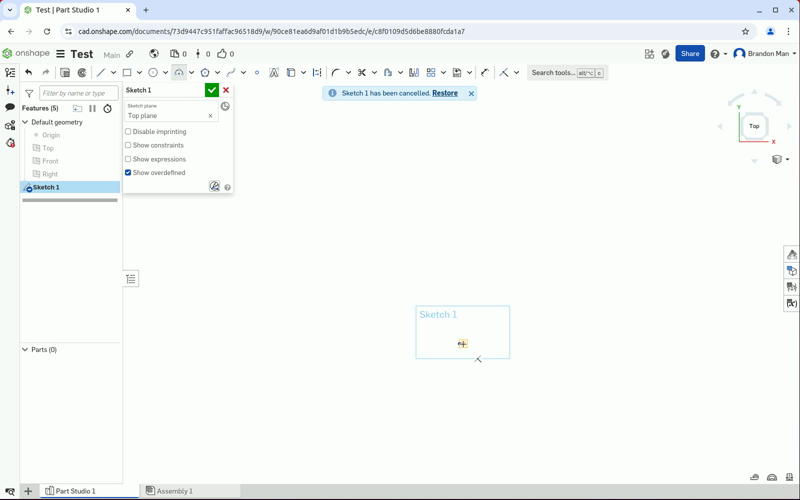
scroll(6)
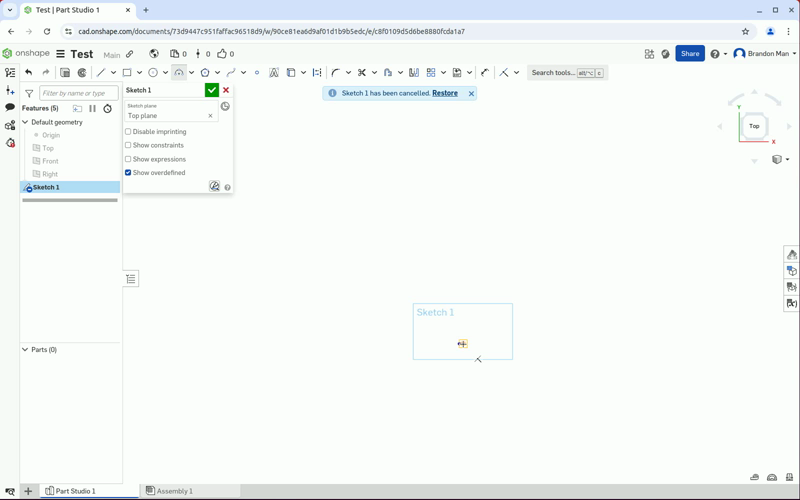
scroll(6)
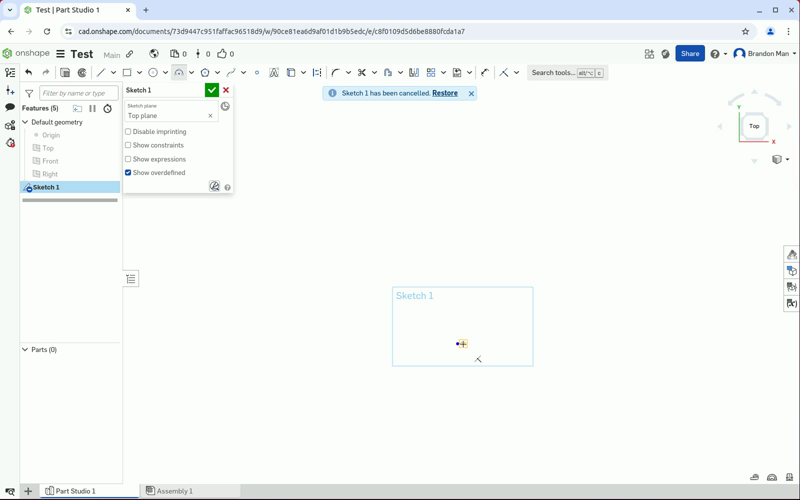
scroll(6)
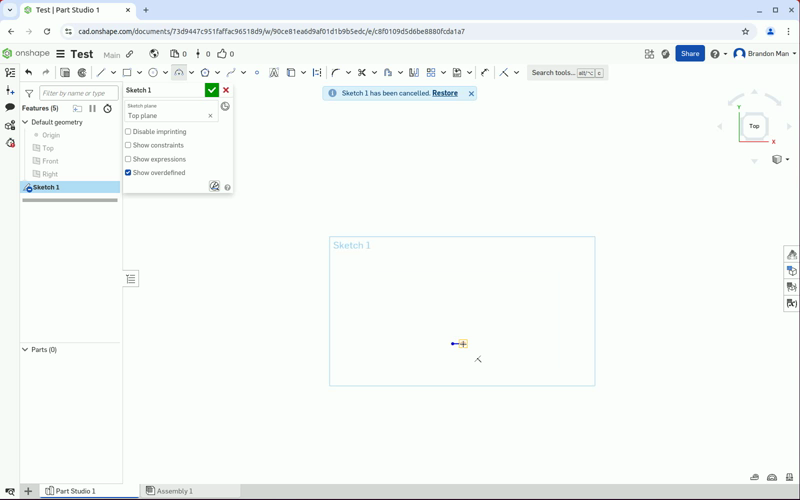
scroll(6)
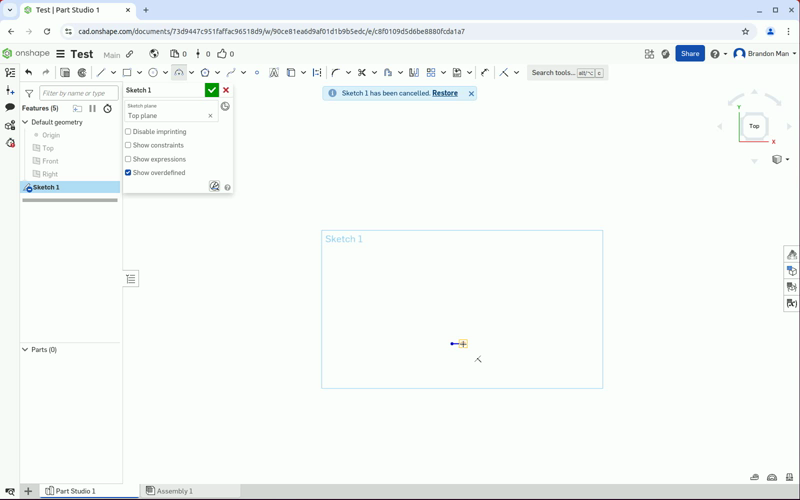
scroll(6)
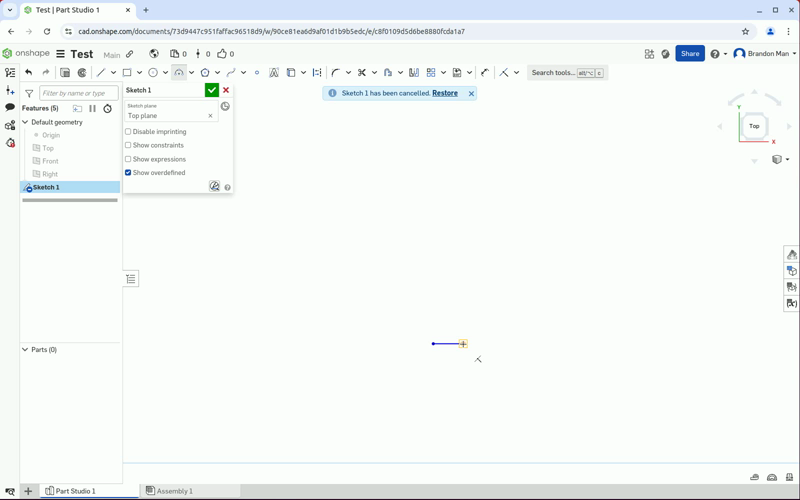
click(463, 343)
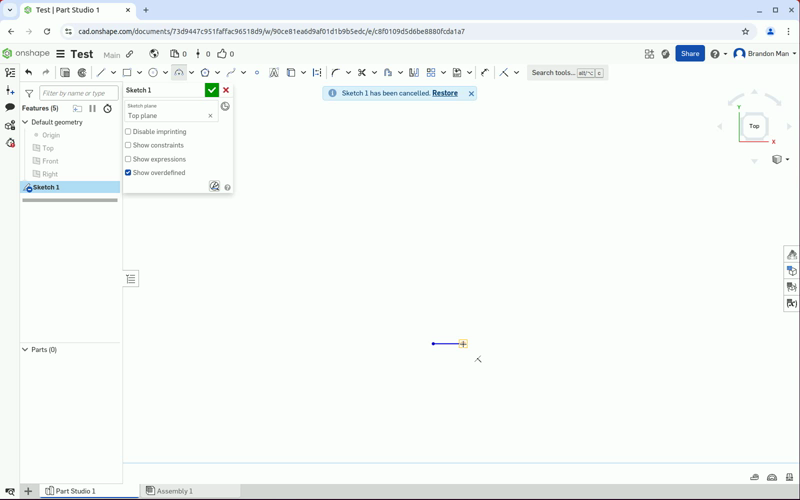
scroll(-6)
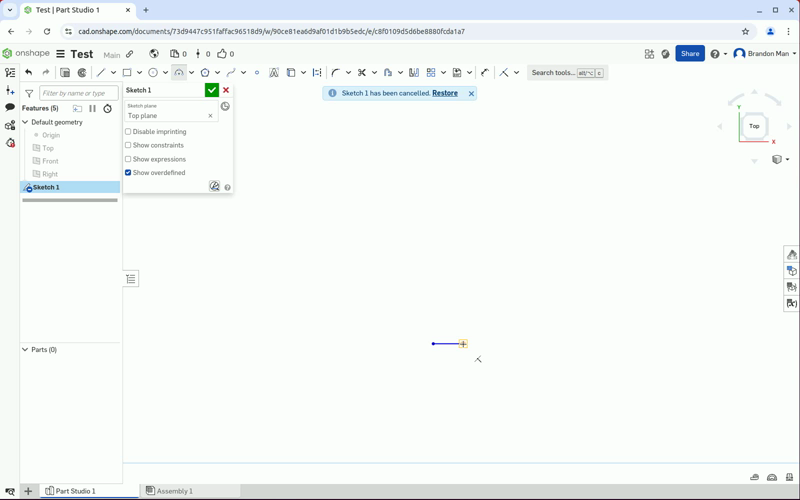
scroll(-6)
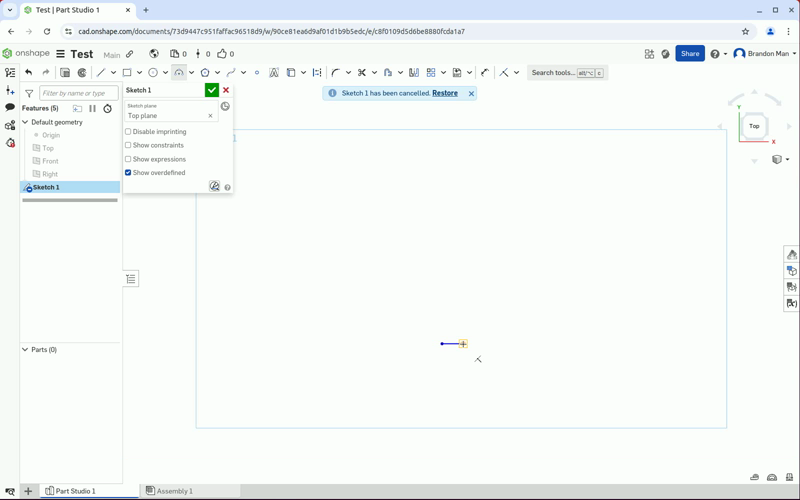
scroll(-6)
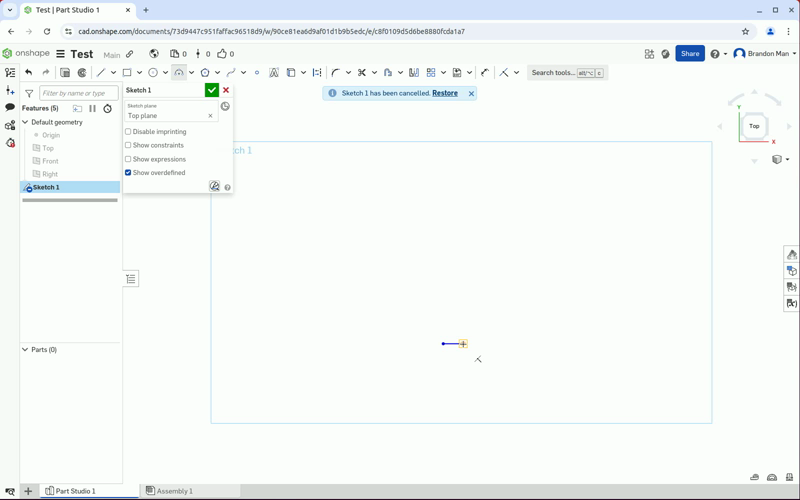
scroll(-6)
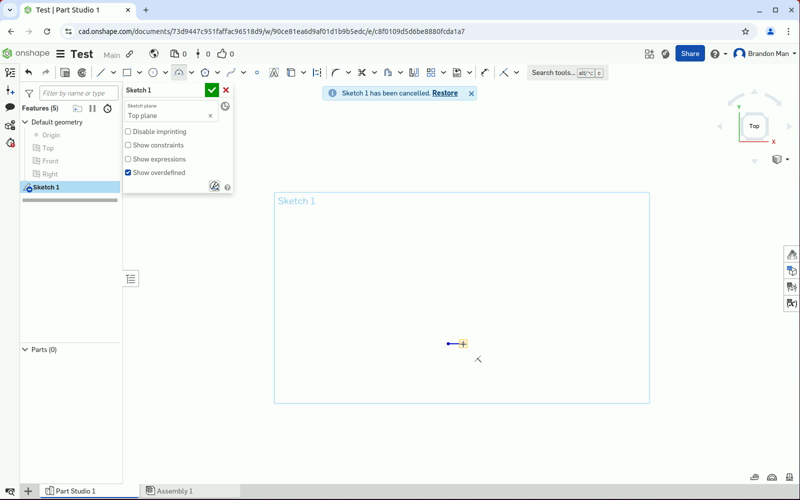
scroll(-6)
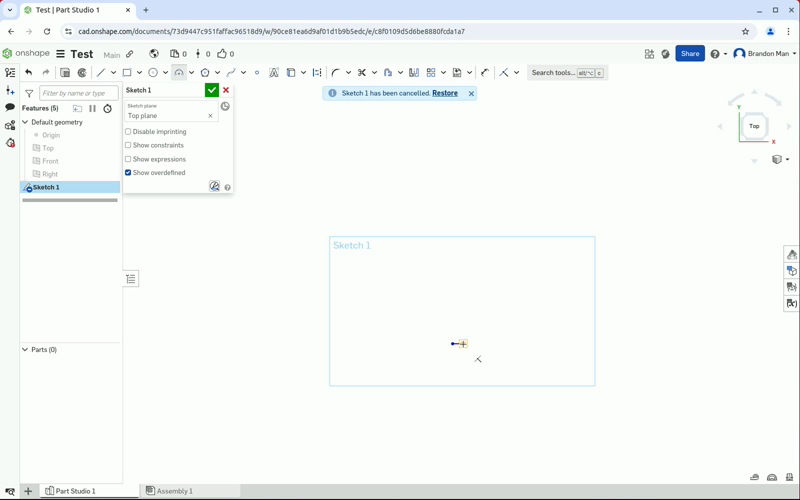
scroll(-6)
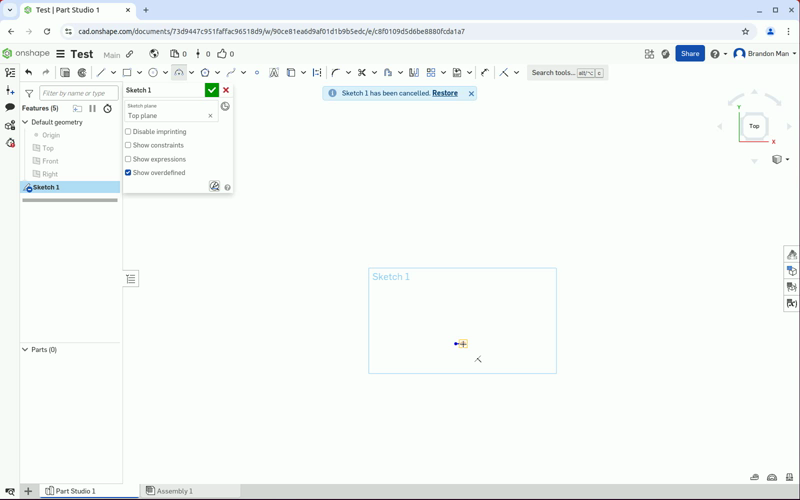
scroll(-6)
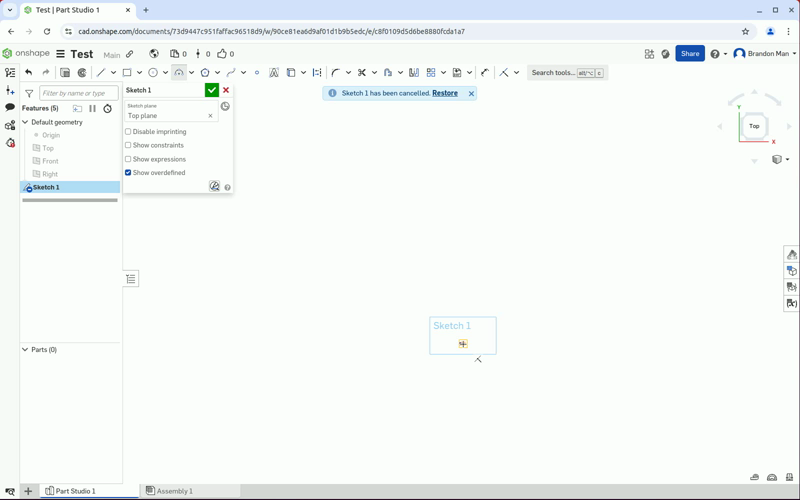
mouse_move(460, 343)
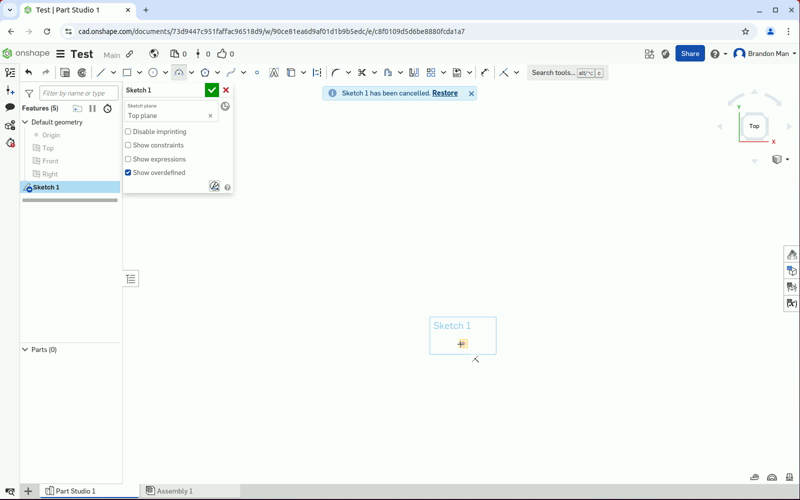
scroll(6)
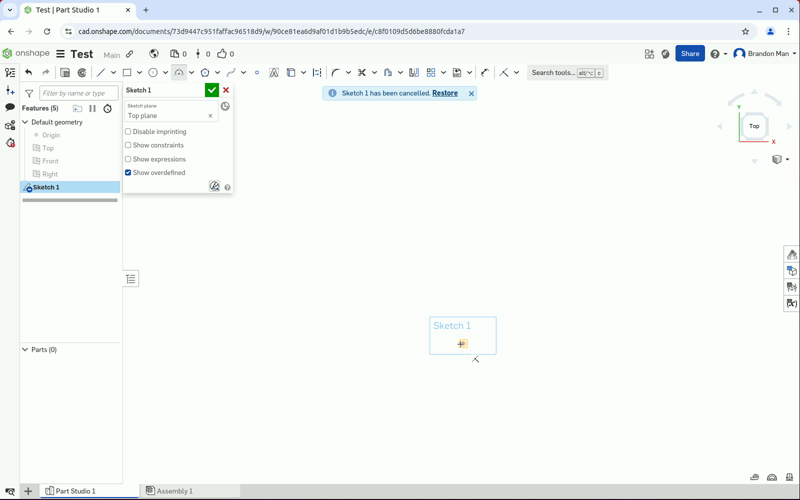
scroll(6)
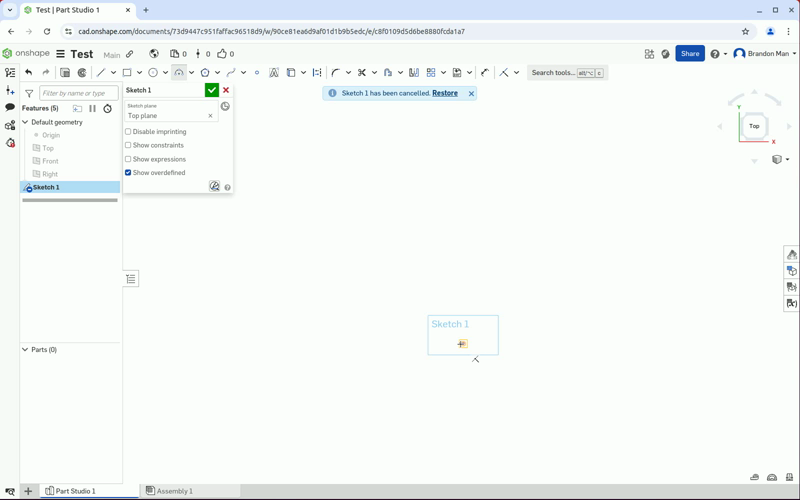
scroll(6)
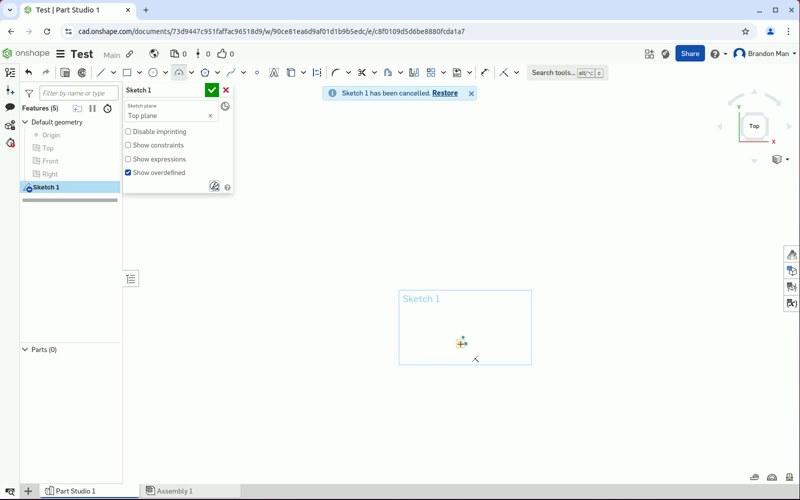
scroll(6)
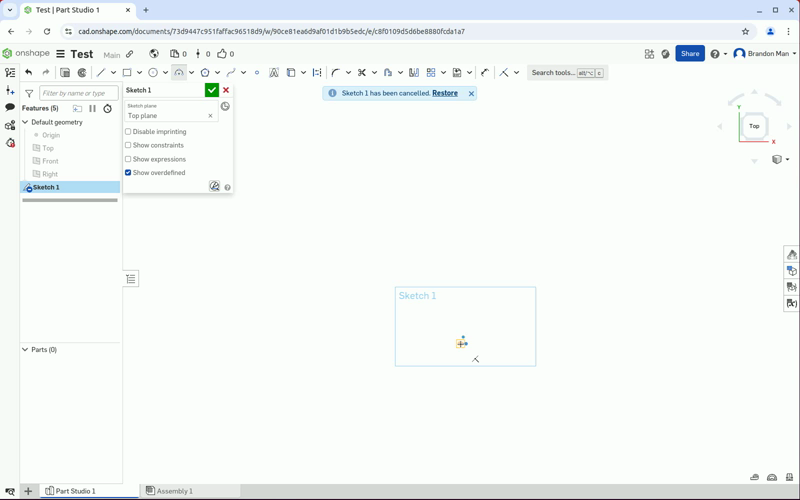
scroll(6)
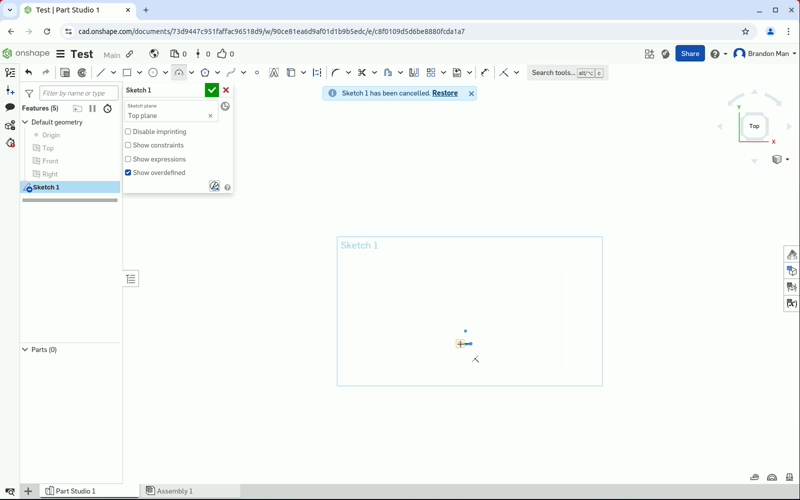
scroll(6)
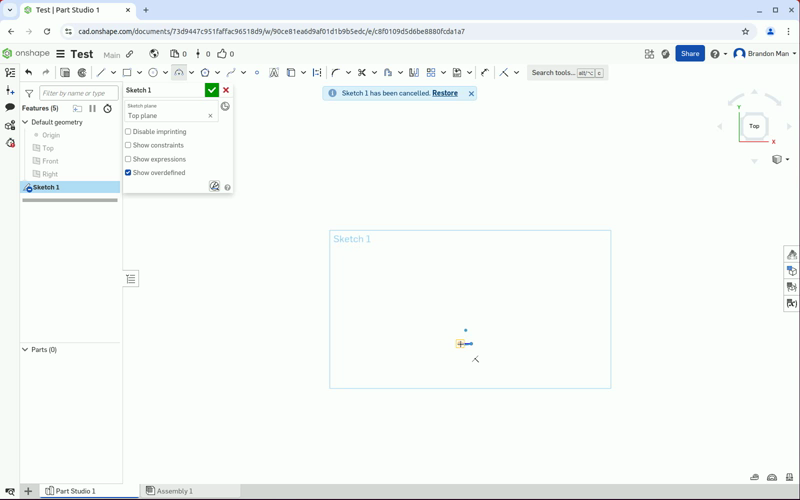
scroll(6)
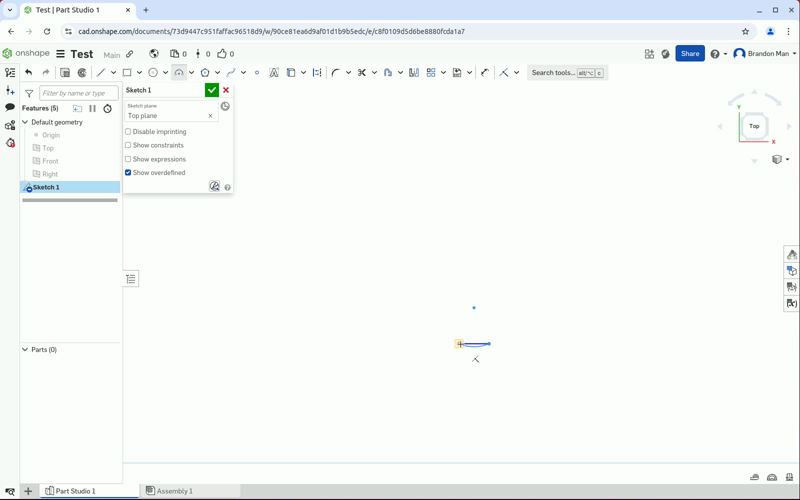
click(460, 343)
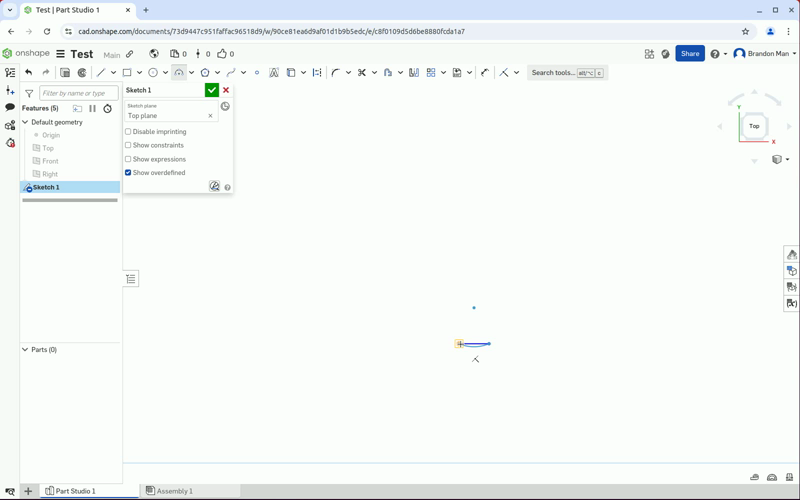
scroll(-6)
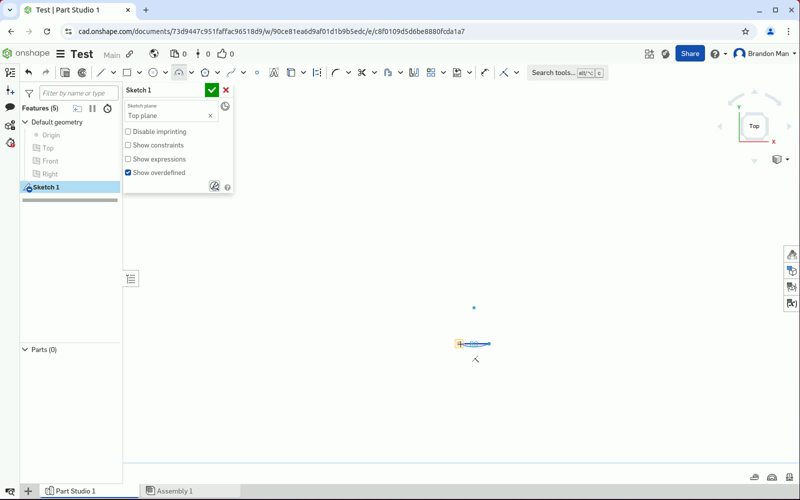
scroll(-6)
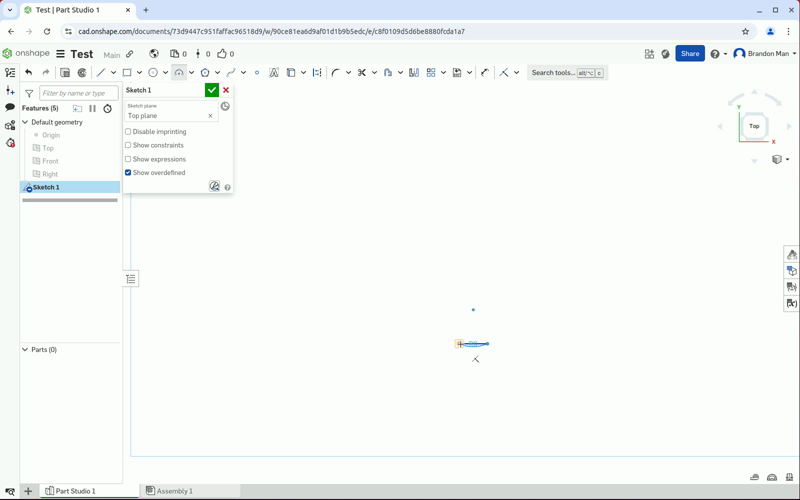
scroll(-6)
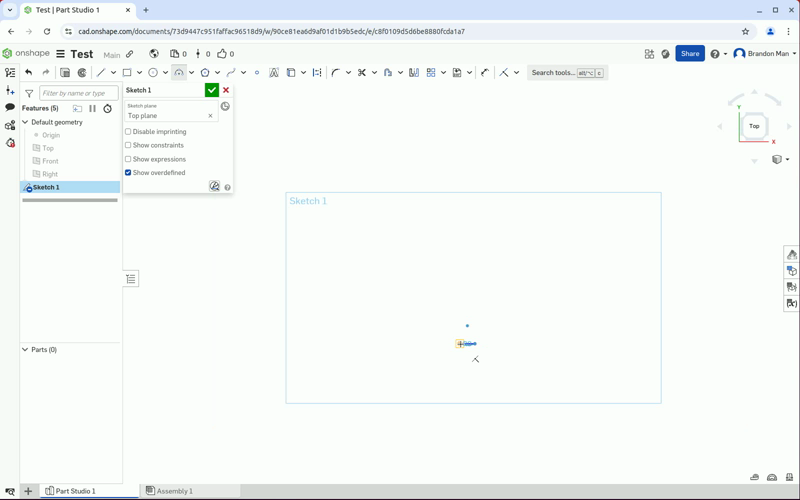
scroll(-6)
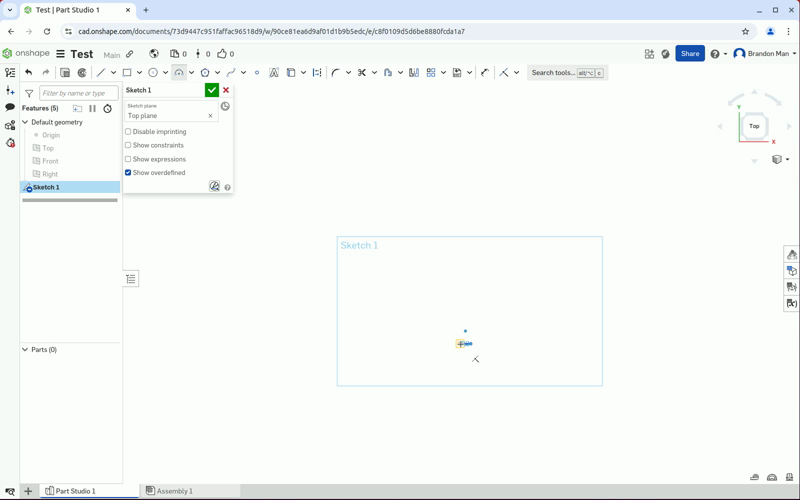
scroll(-6)
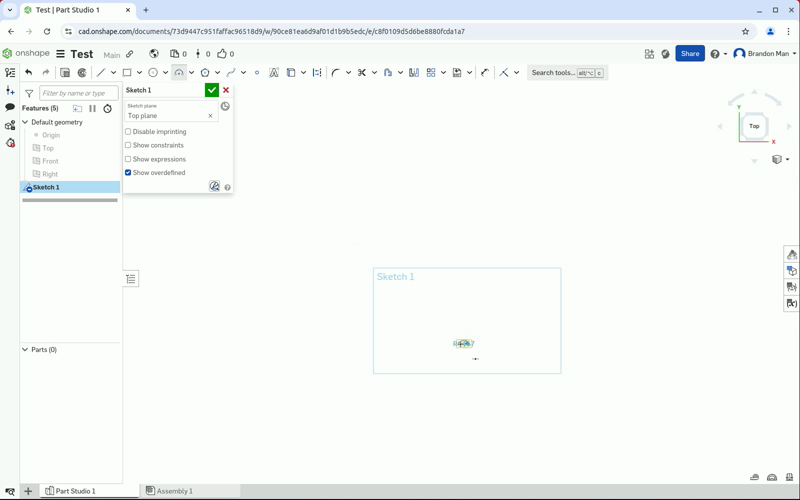
scroll(-6)
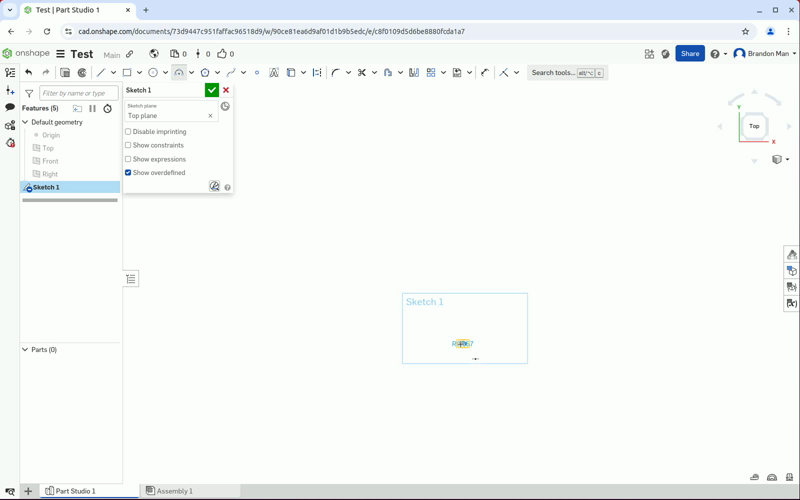
scroll(-6)
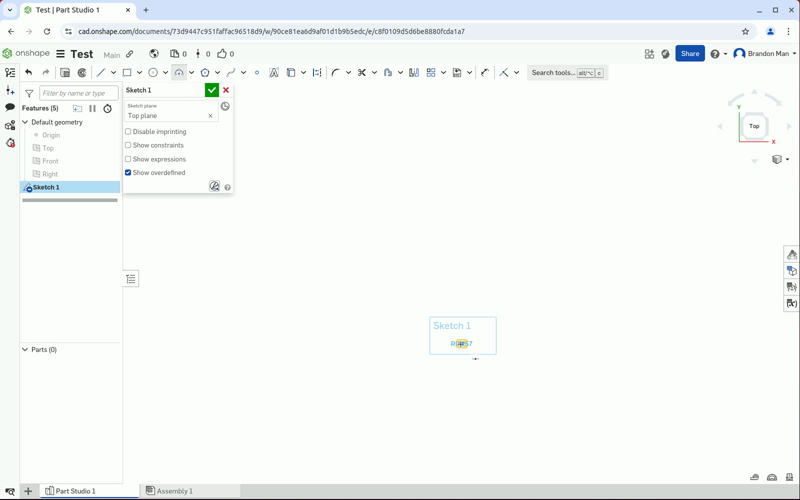
key_down(shift)
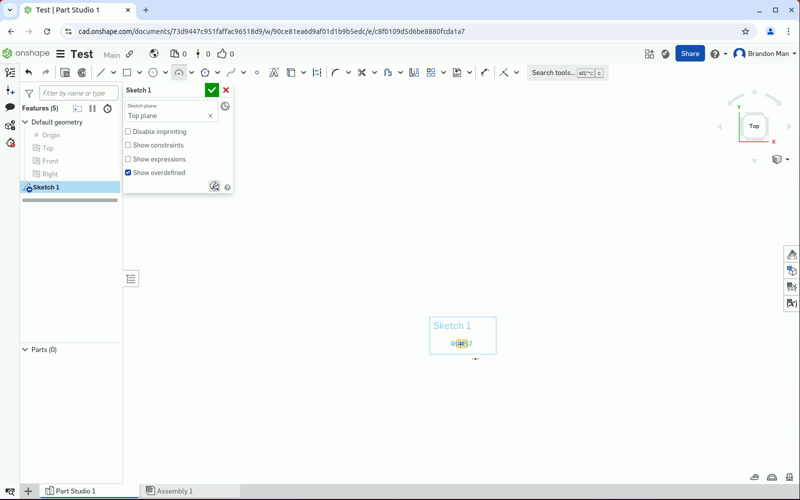
mouse_move(461, 135)
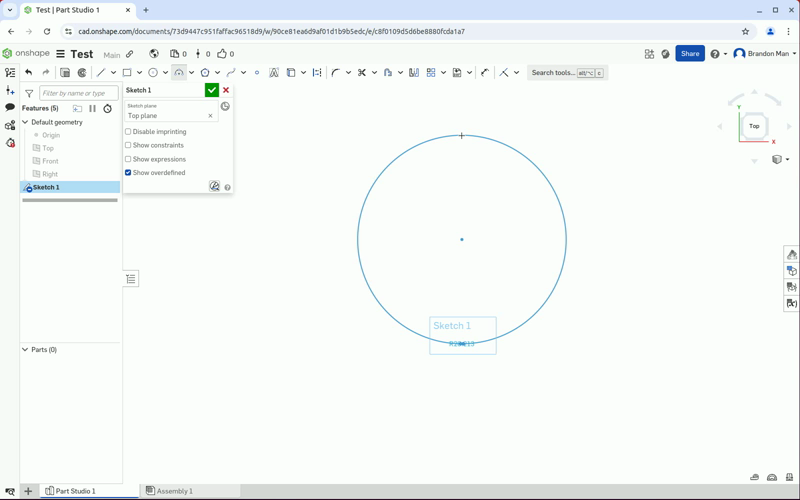
scroll(6)
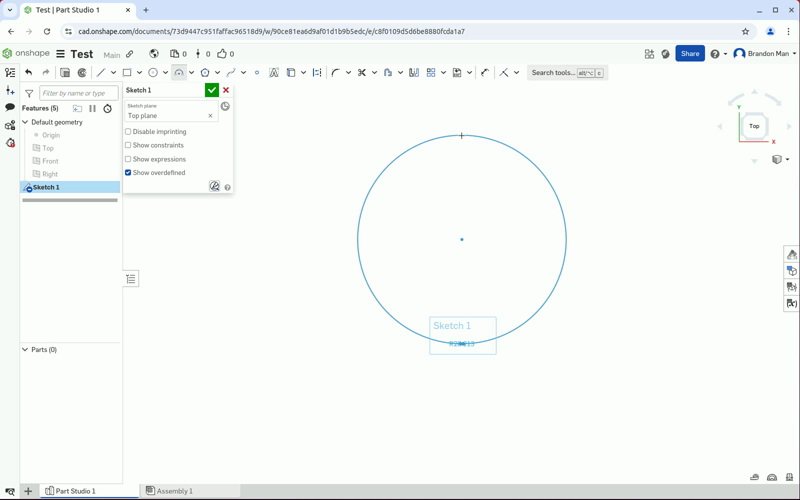
scroll(6)
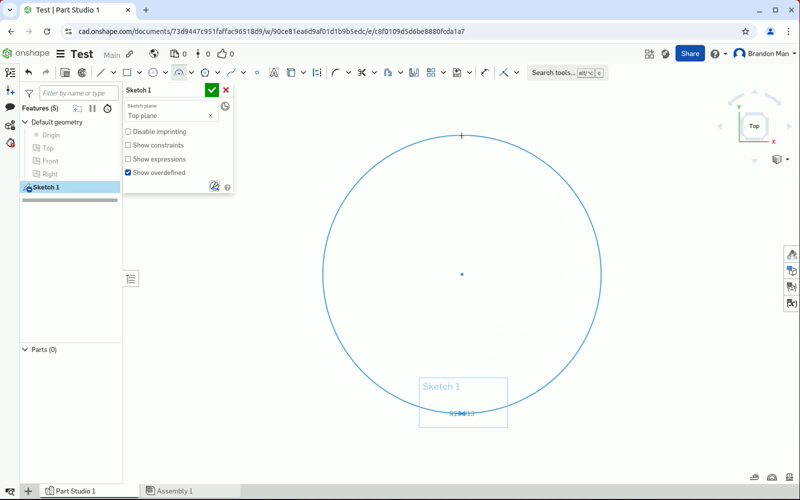
scroll(6)
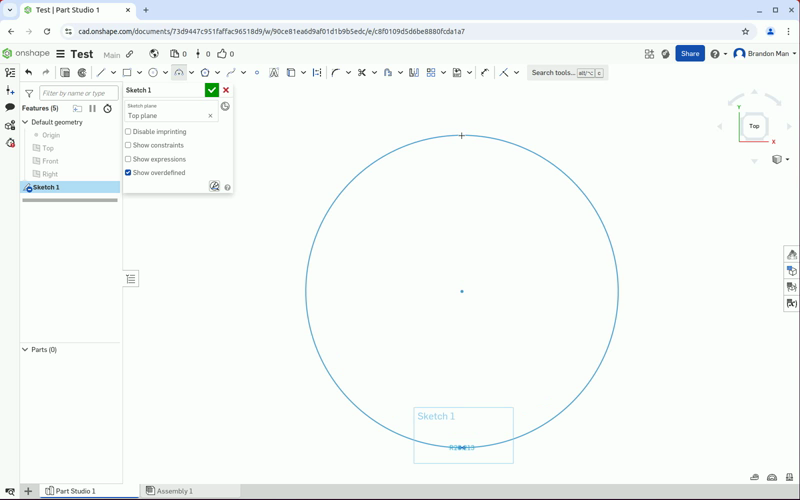
scroll(6)
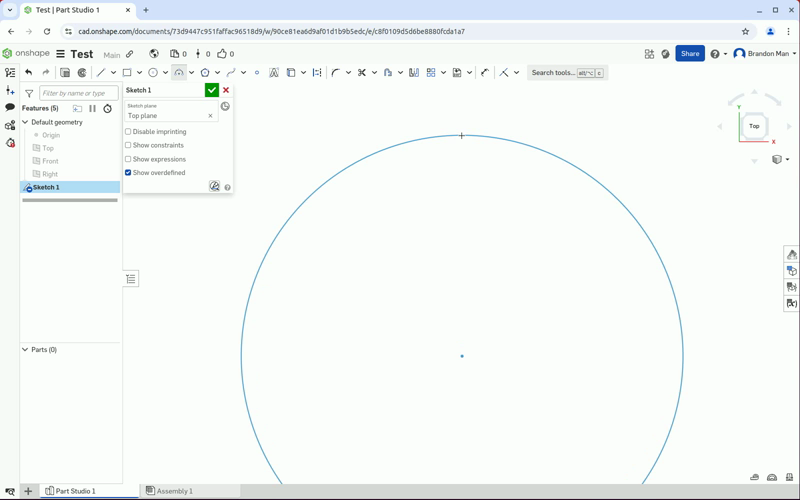
scroll(6)
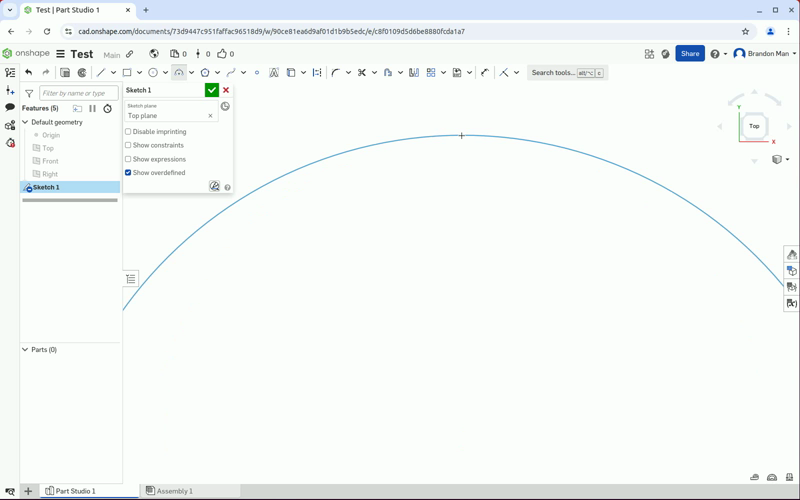
scroll(6)
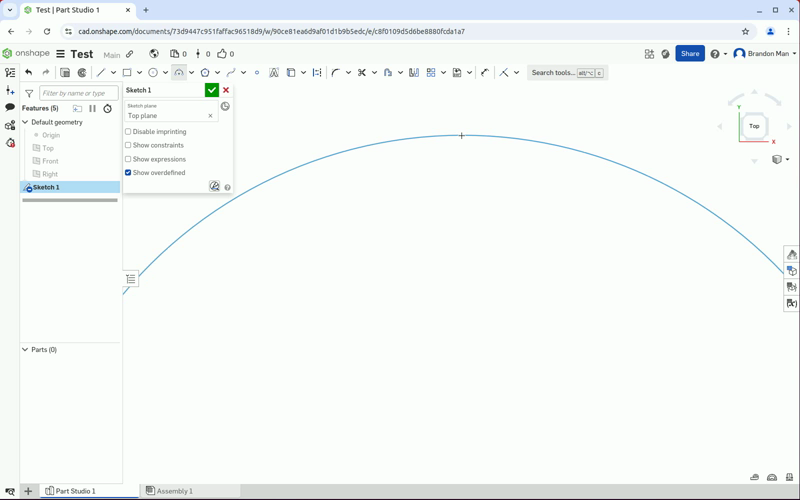
scroll(6)
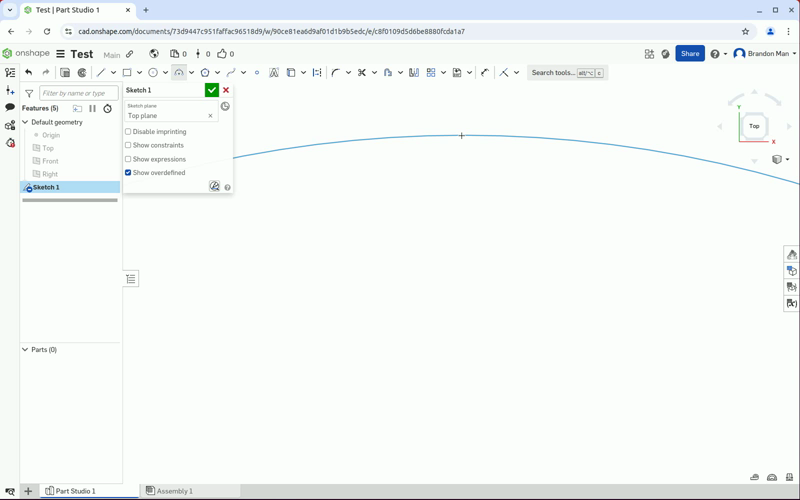
click(461, 135)
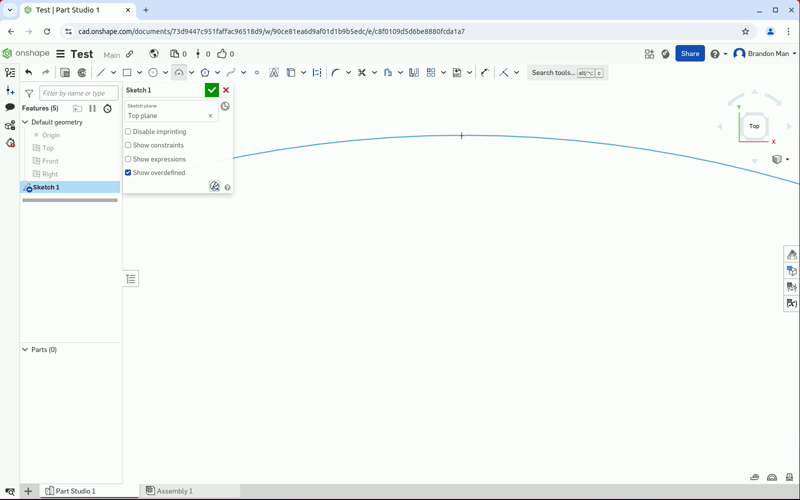
scroll(-6)
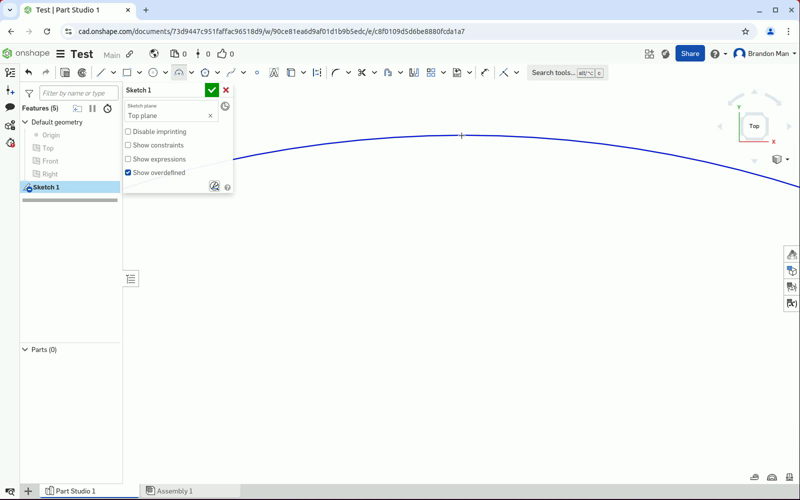
scroll(-6)
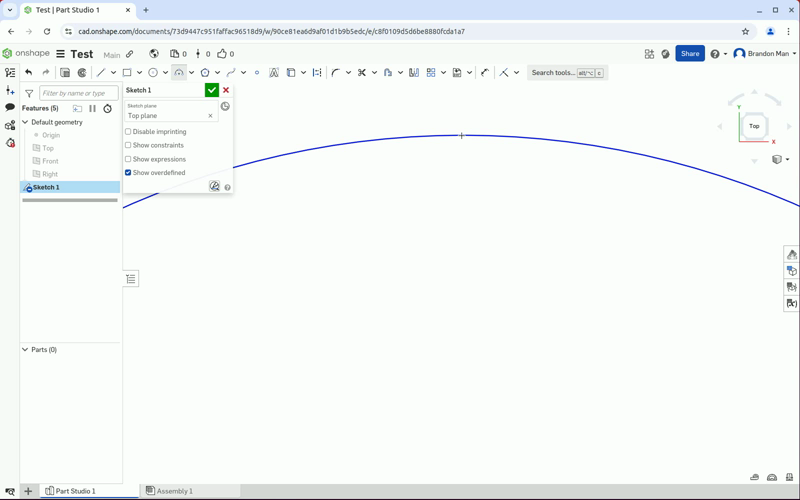
scroll(-6)
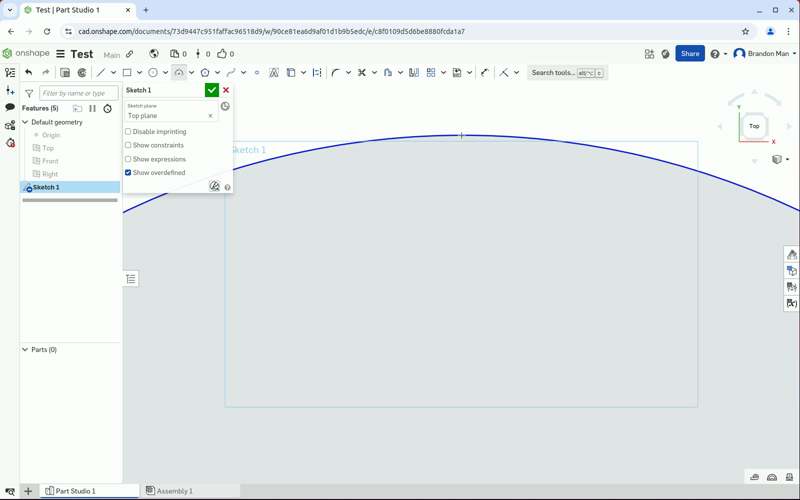
scroll(-6)
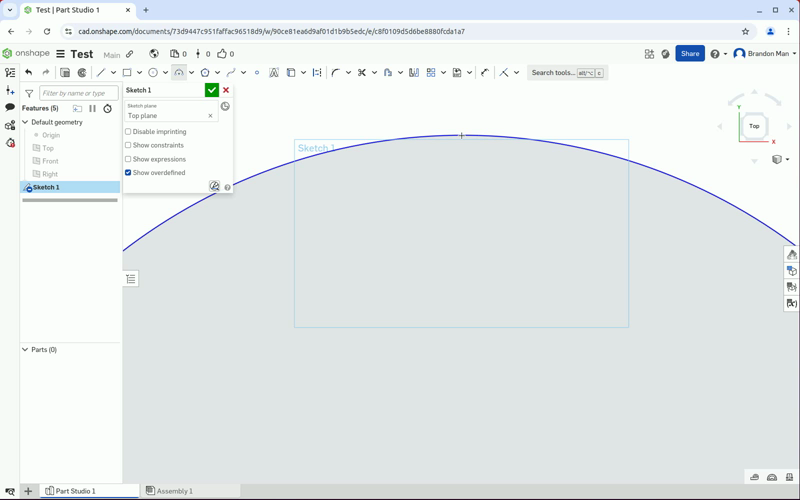
scroll(-6)
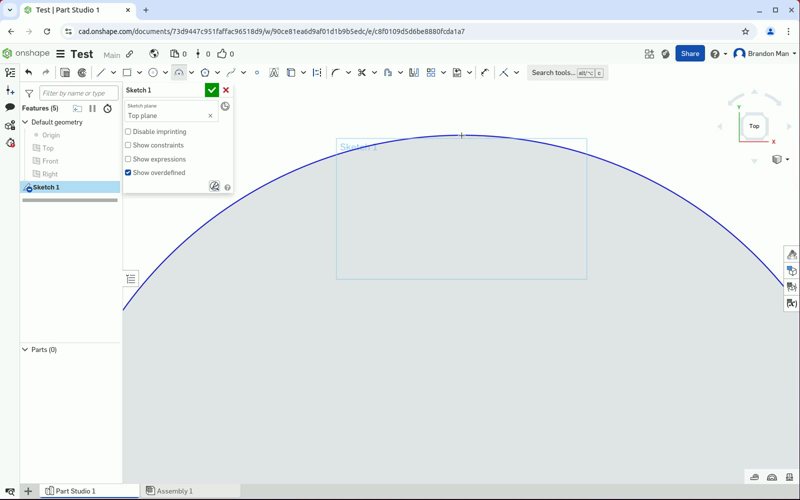
scroll(-6)
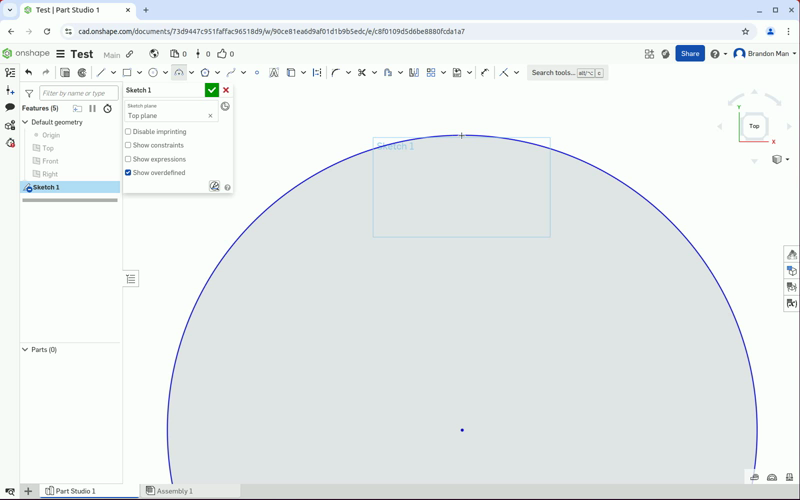
scroll(-6)
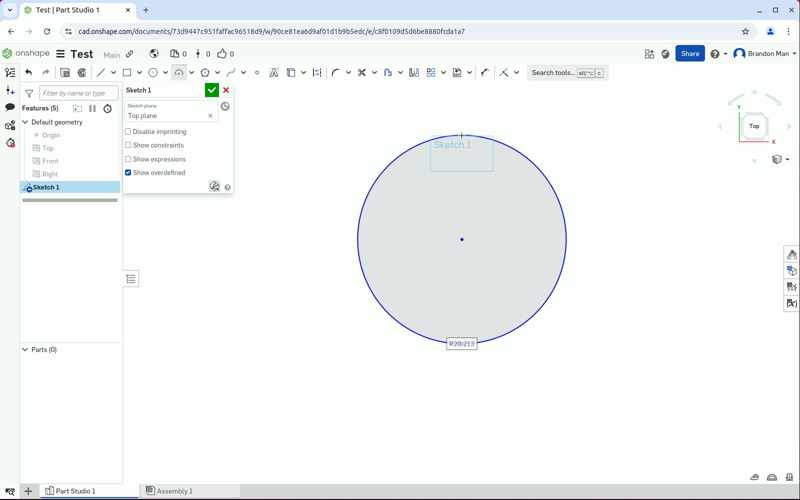
key_up(shift)
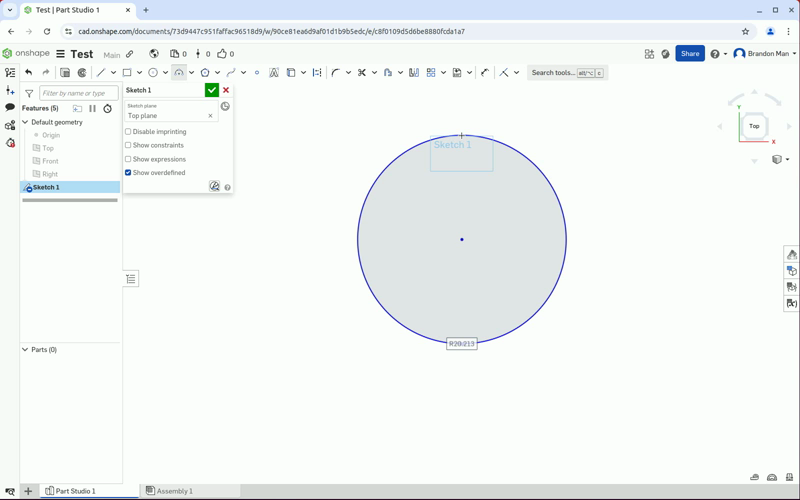
key(esc)
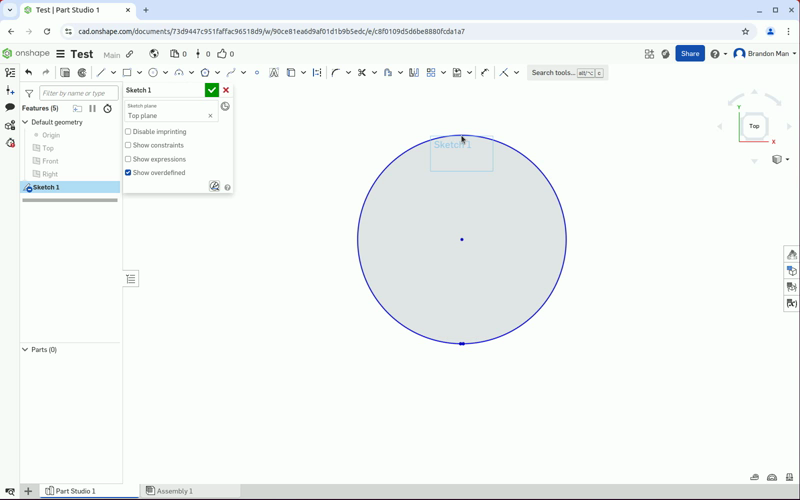
key(c)
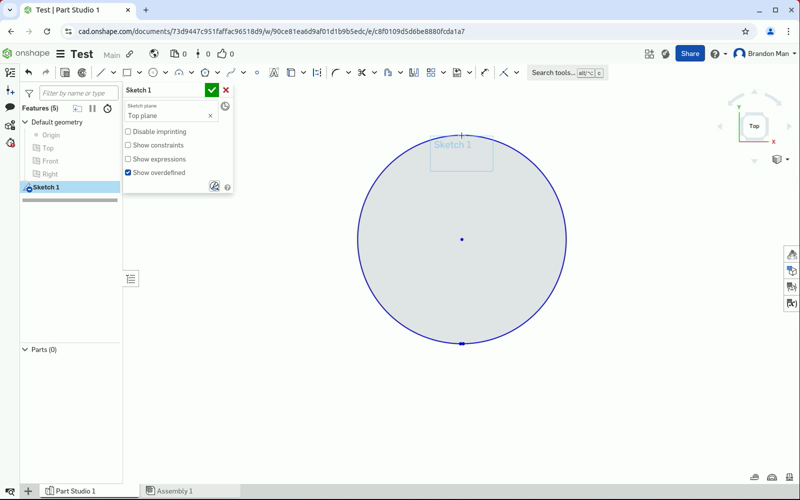
key_down(shift)
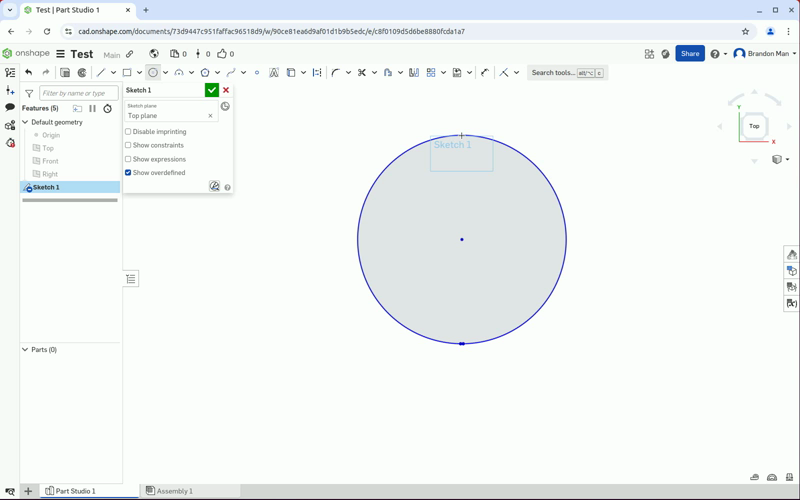
mouse_move(460, 282)
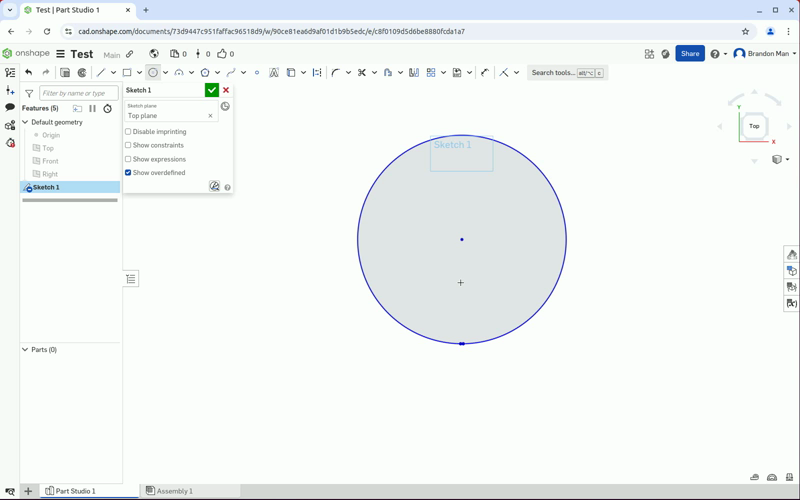
click(460, 282)
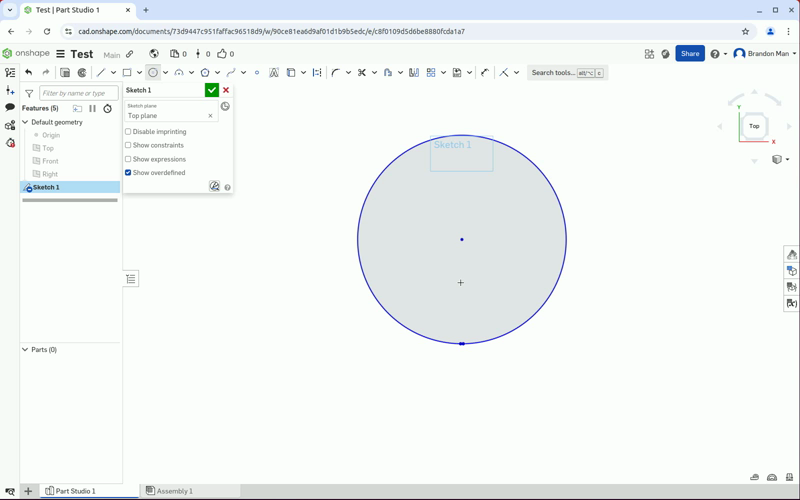
key_up(shift)
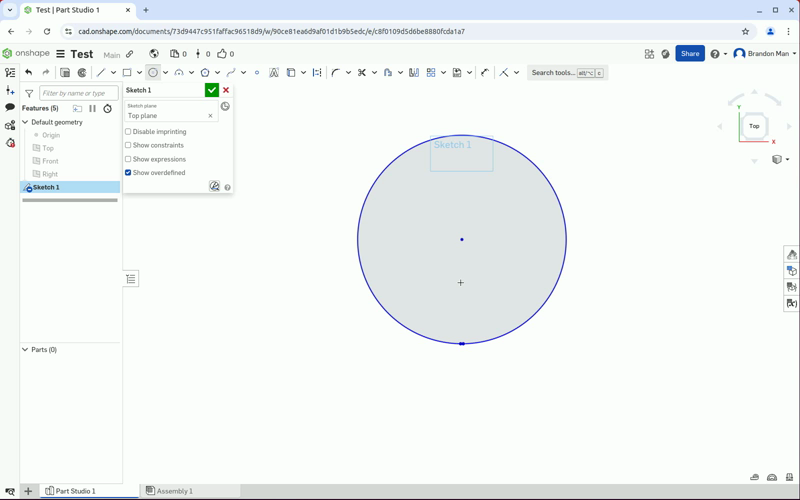
mouse_move(503, 282)
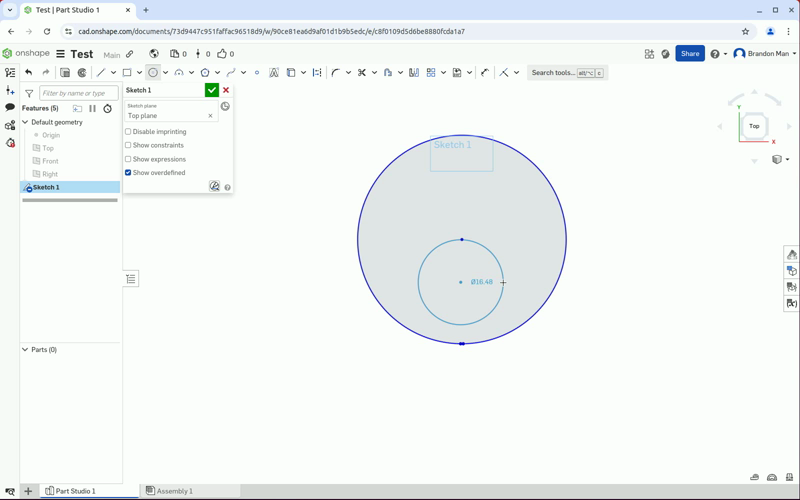
click(503, 282)
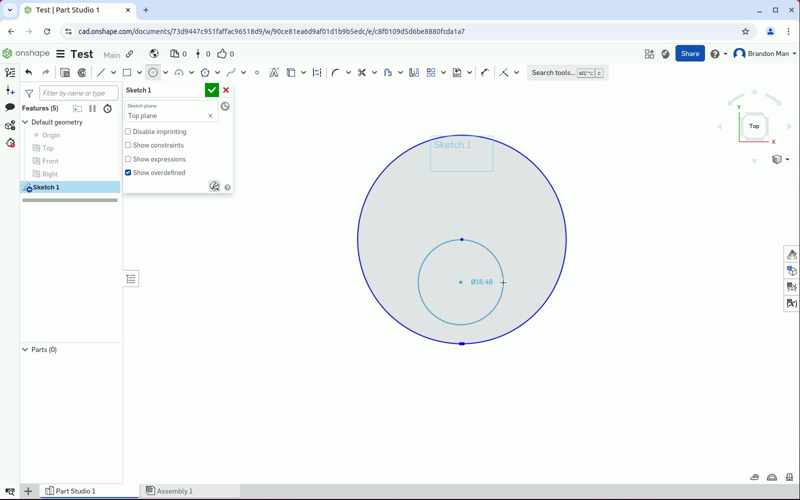
key(esc)
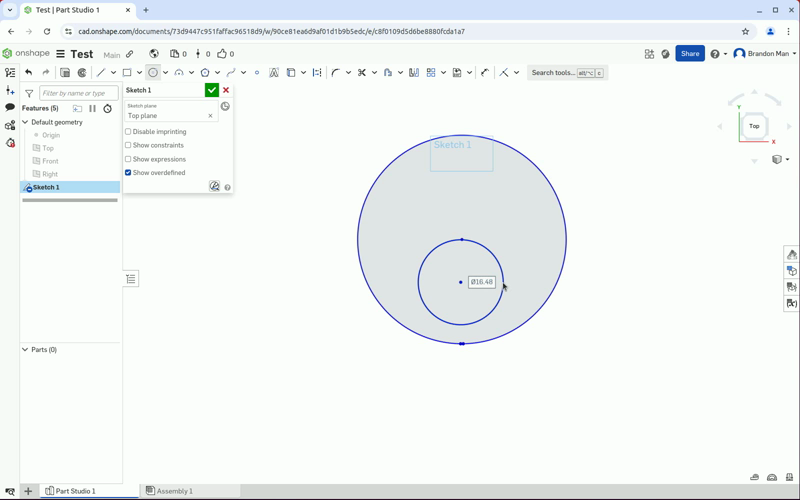
mouse_move(467, 218)
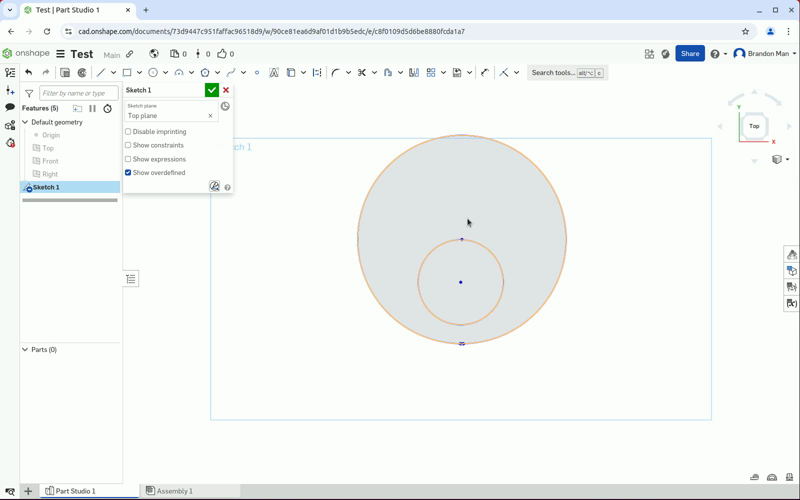
click(467, 218)
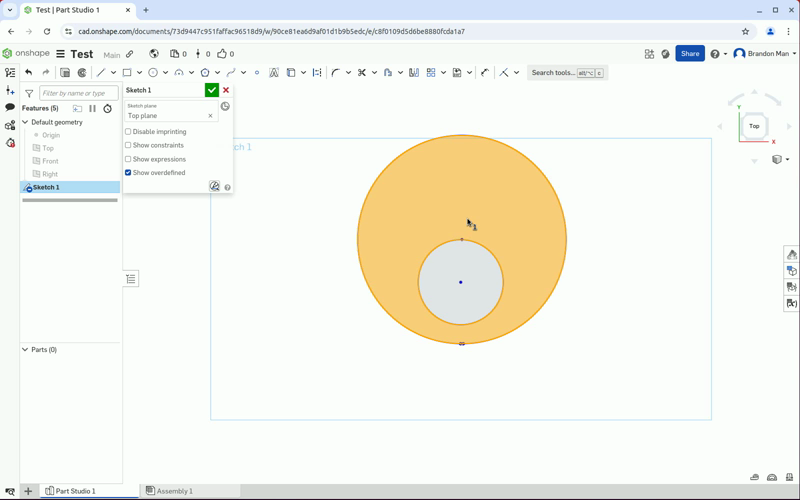
mouse_move(73, 352)
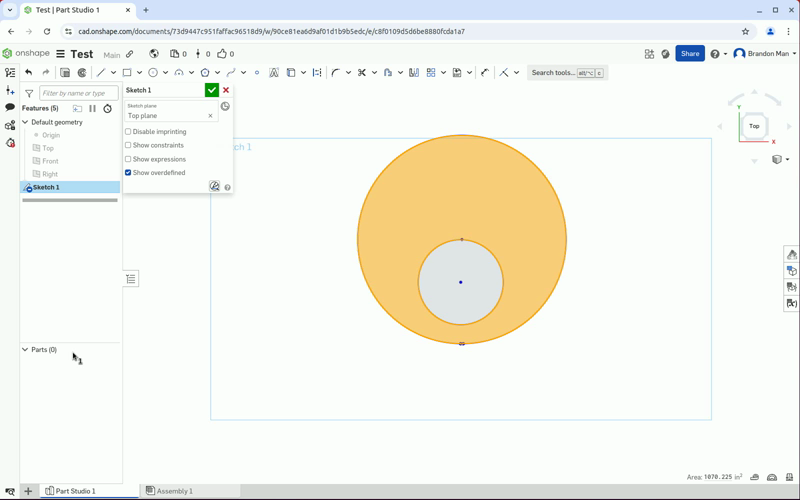
key(shift+y)
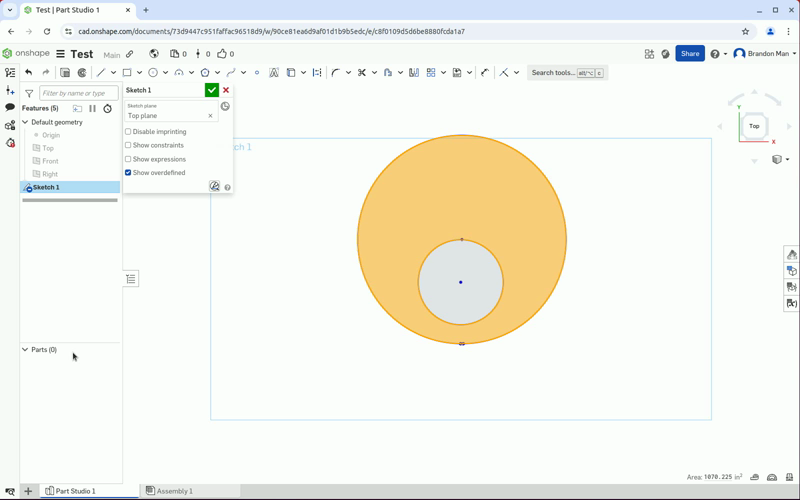
key(shift+e)
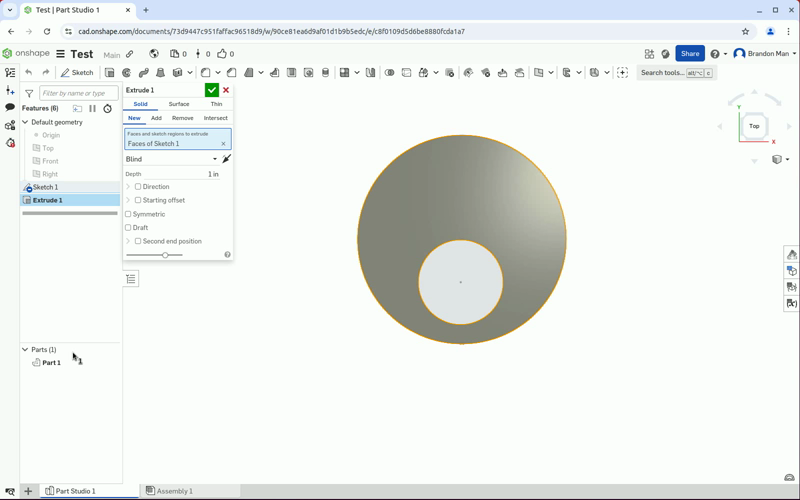
mouse_move(143, 106)
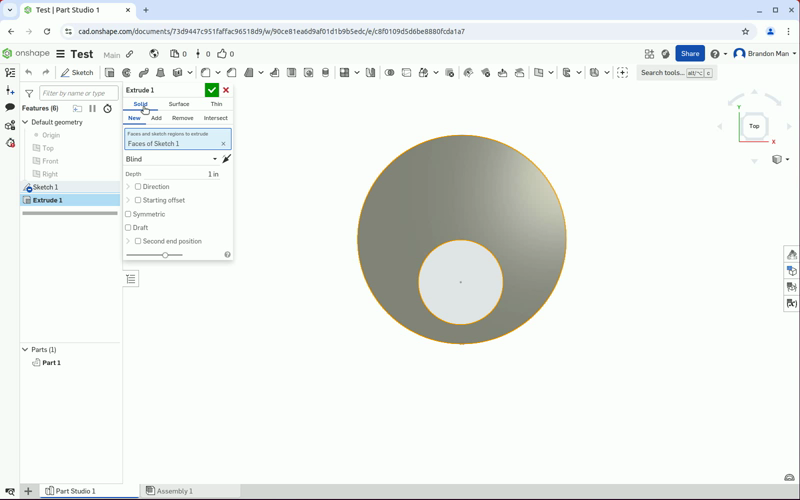
click(143, 106)
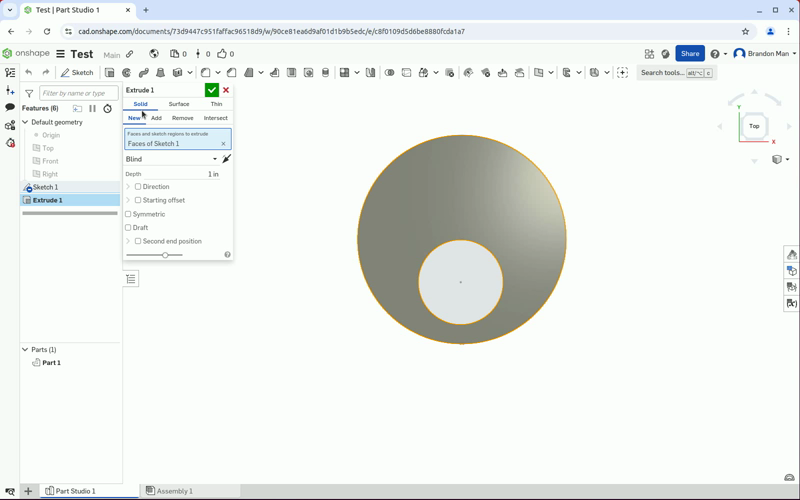
mouse_move(137, 120)
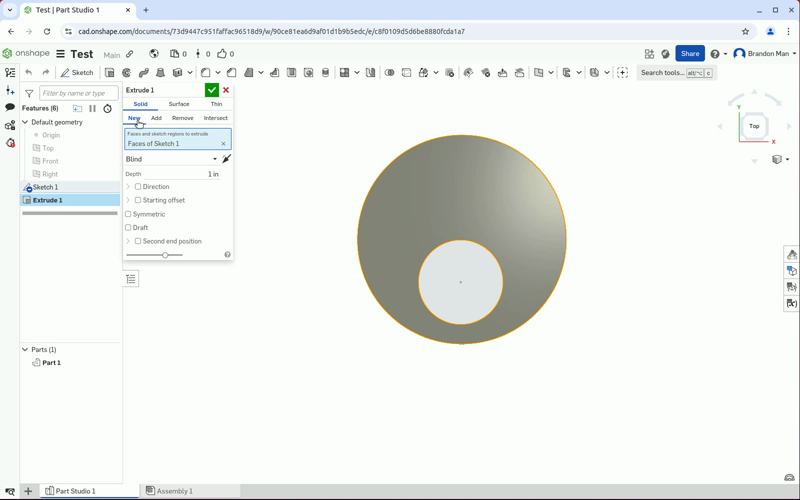
click(137, 120)
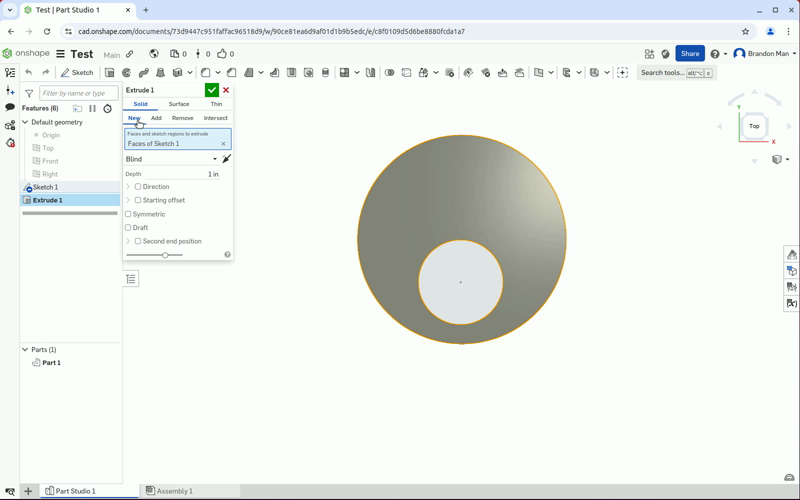
key(tab, 4)
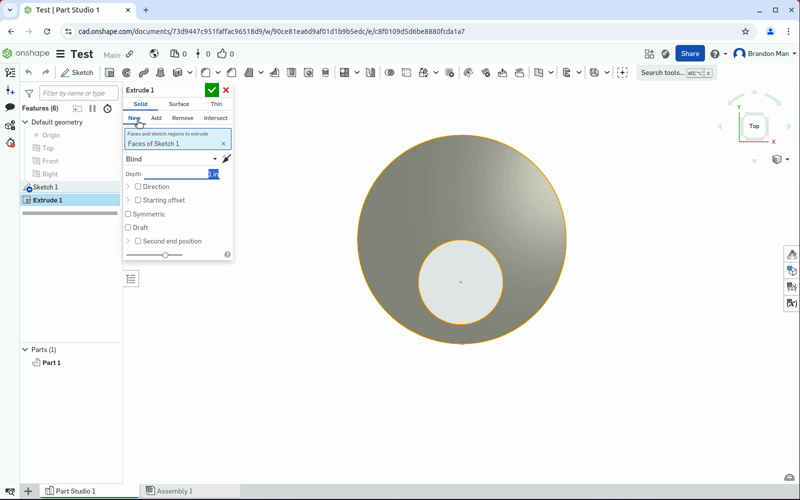
text(4.574)
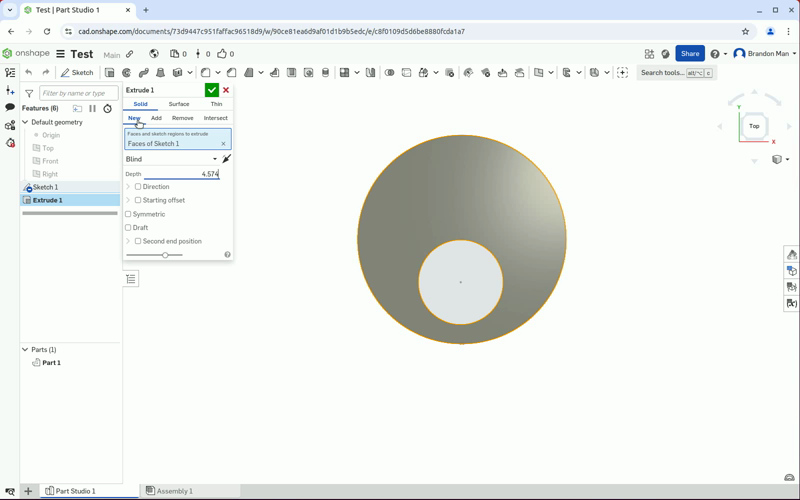
key(enter)
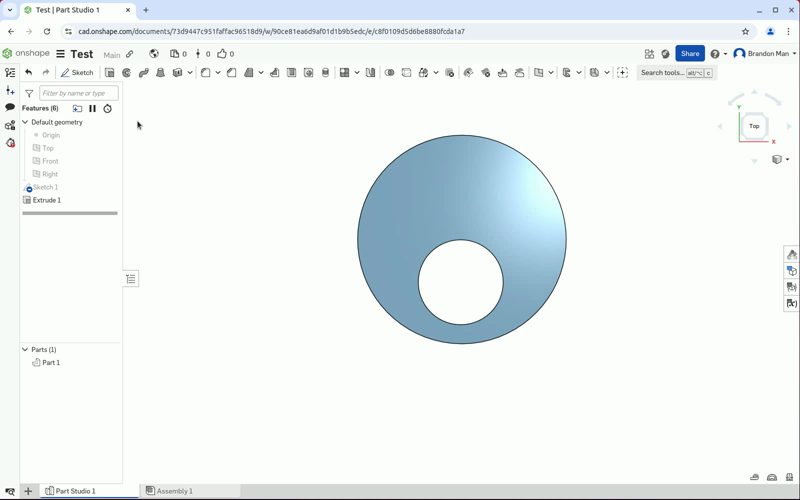
key(shift+h)
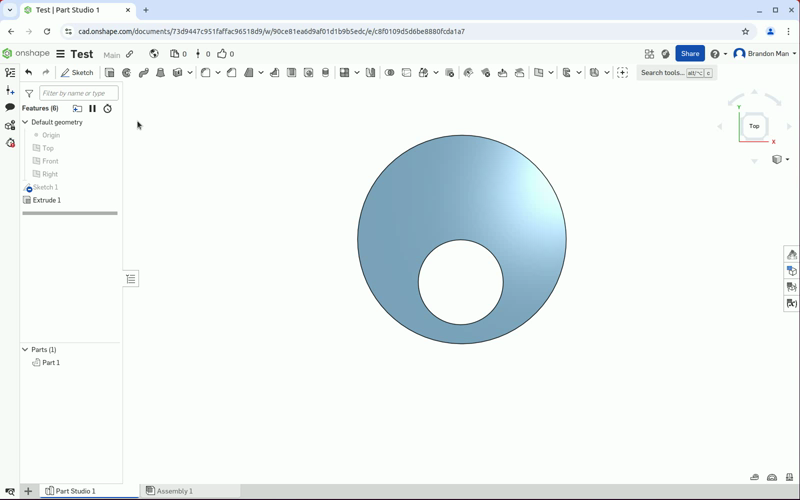
key(shift+h)
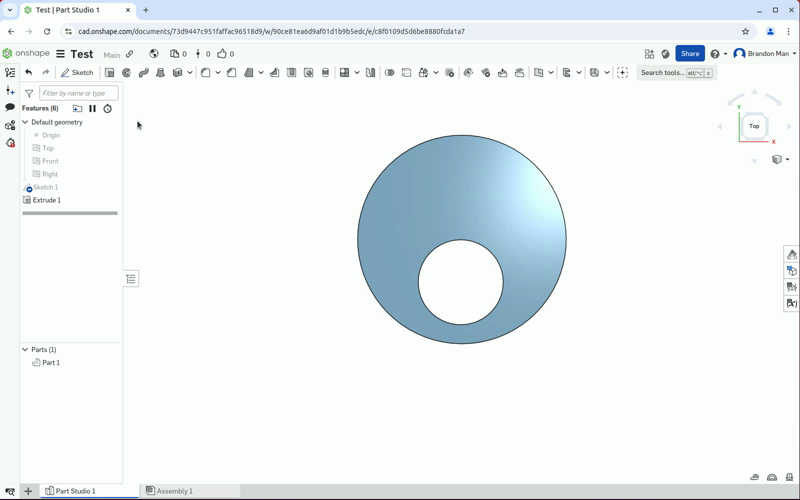
mouse_move(73, 189)
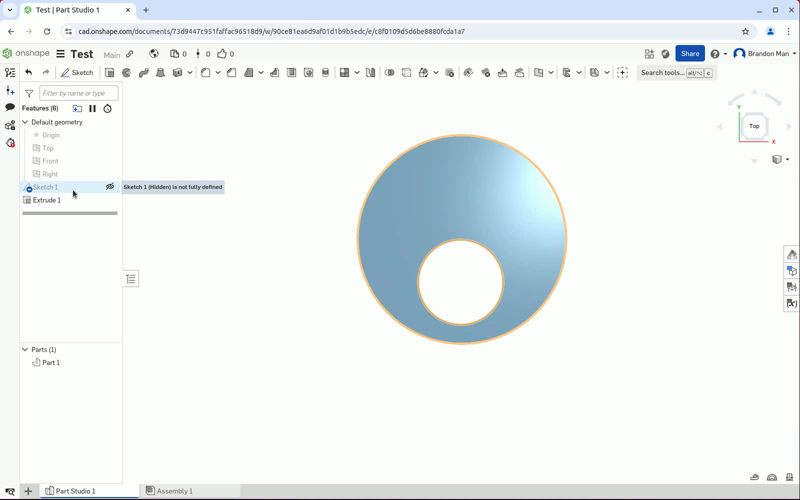
click(73, 189)
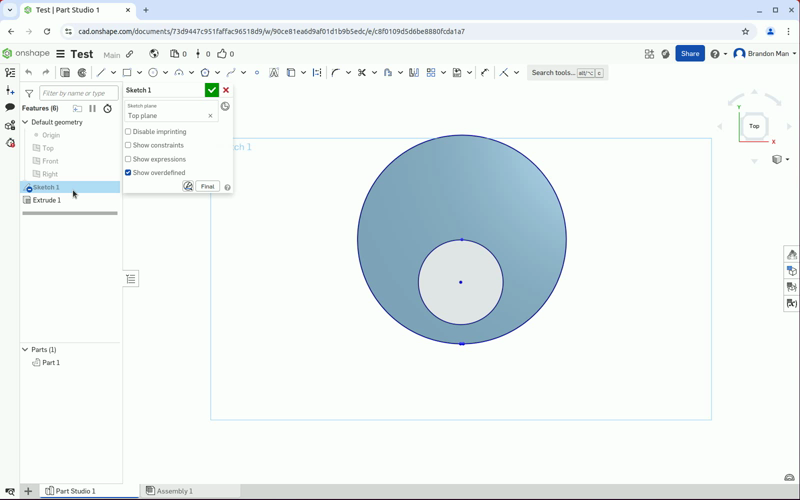
mouse_move(229, 92)
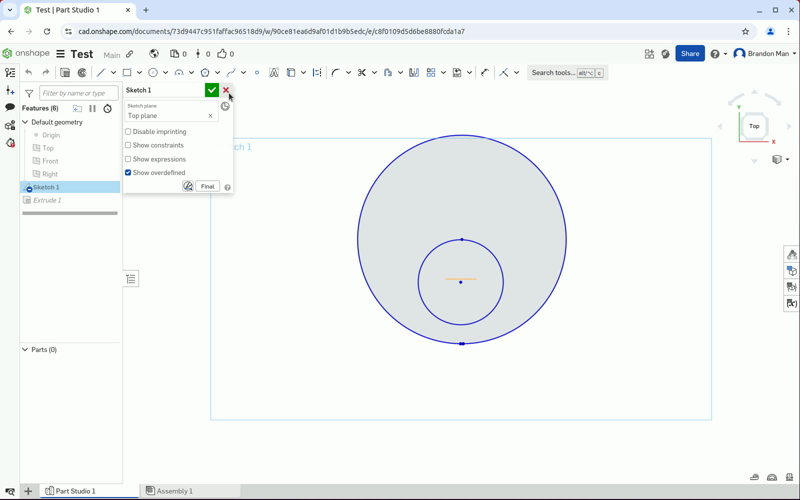
click(229, 92)
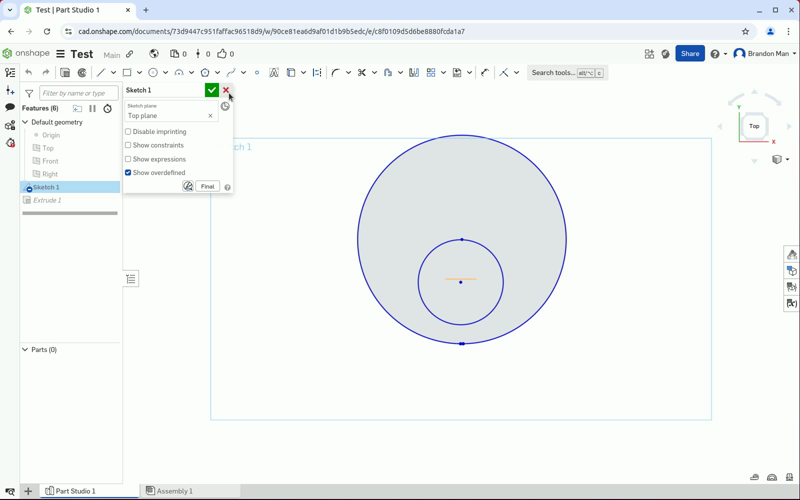
key(shift+s)
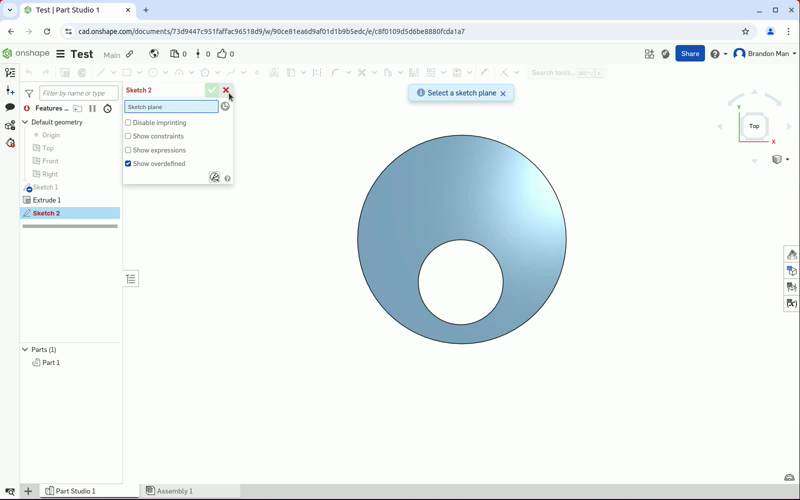
mouse_move(73, 150)
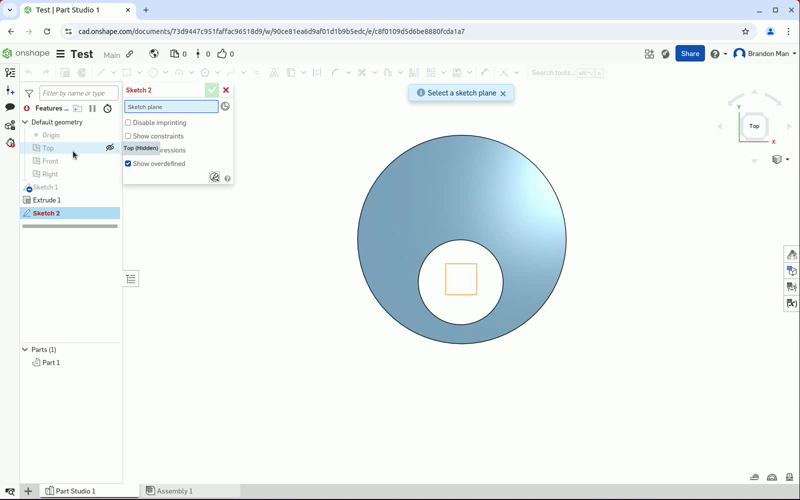
click(73, 150)
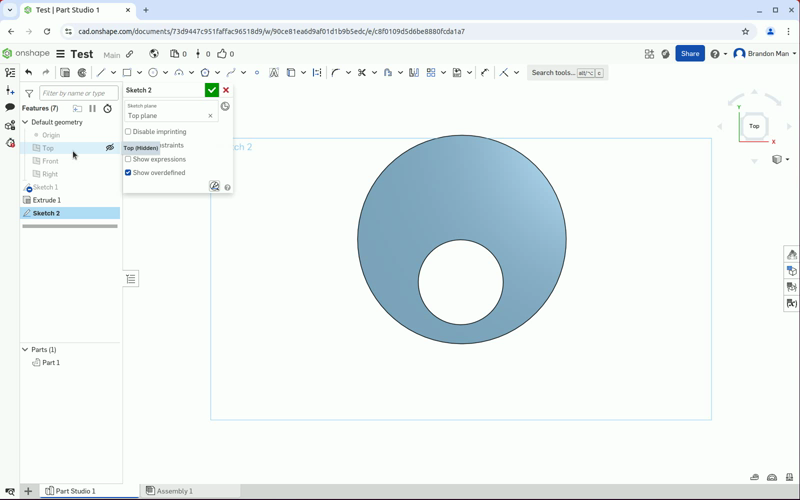
mouse_move(73, 352)
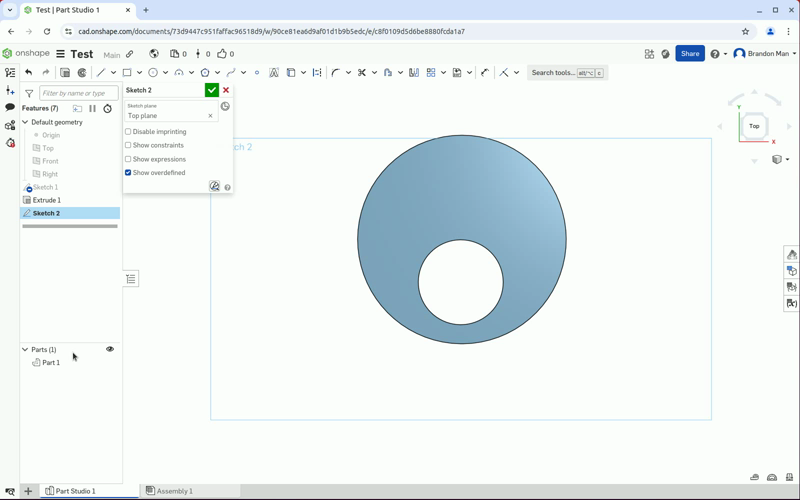
key(y)
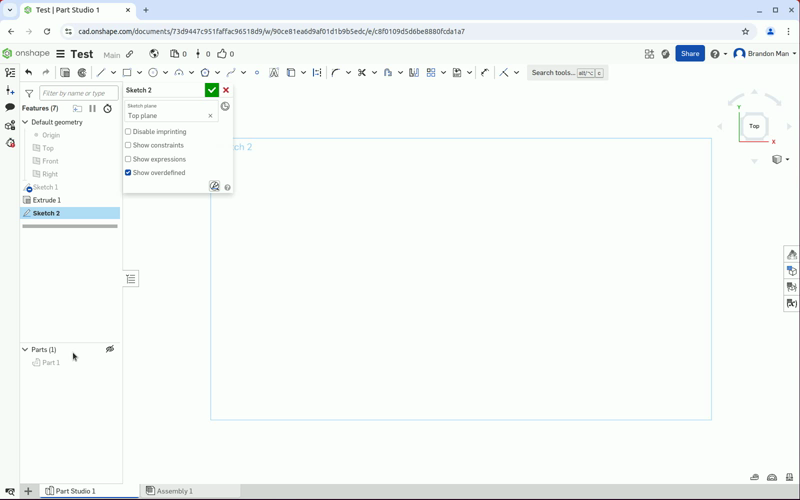
key(l)
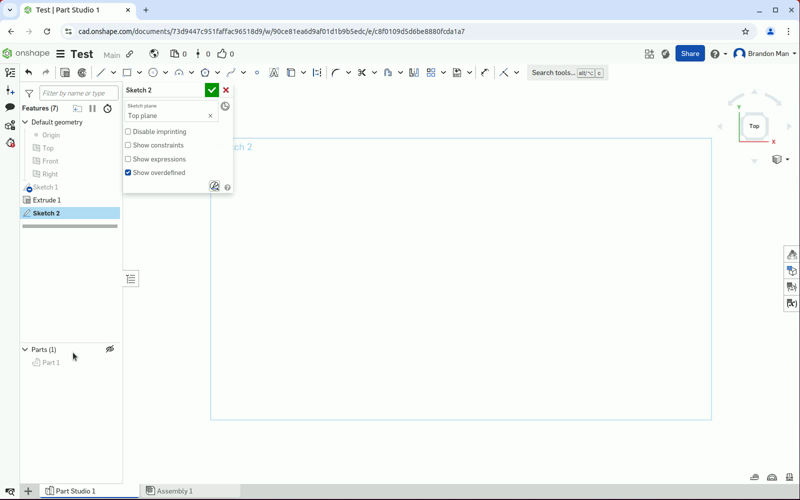
key_down(shift)
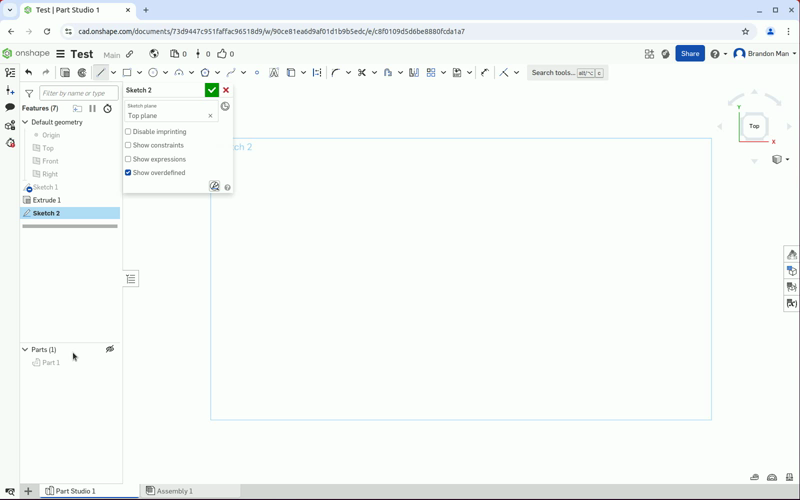
mouse_move(521, 342)
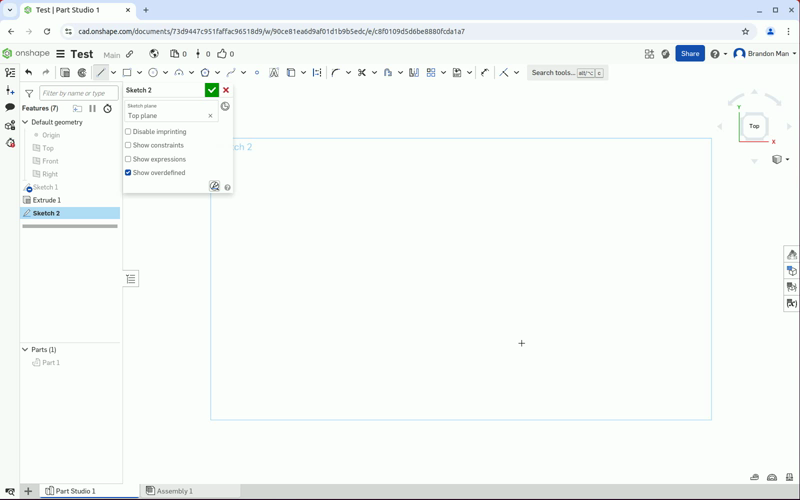
click(521, 342)
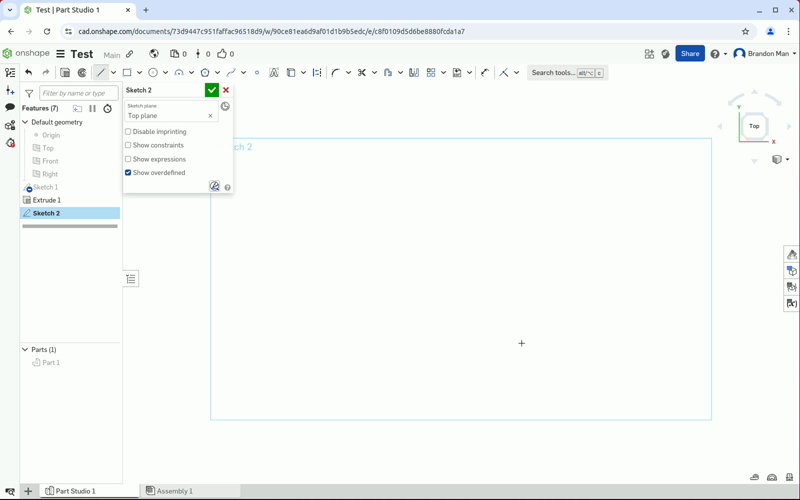
key_up(shift)
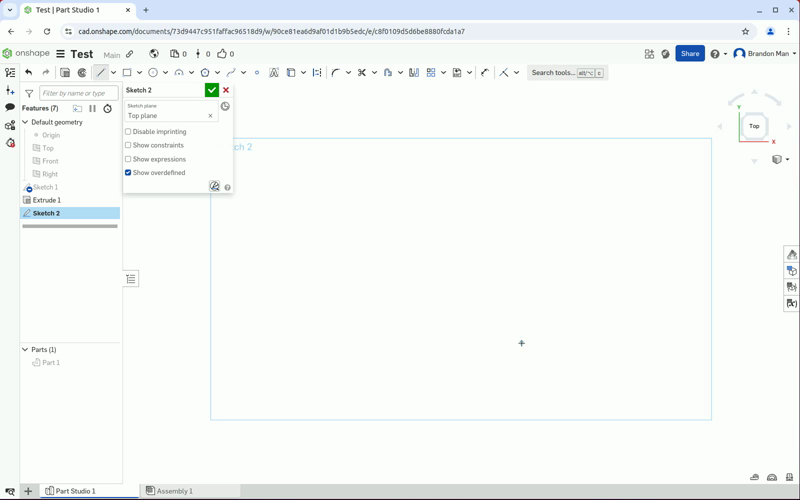
key_down(shift)
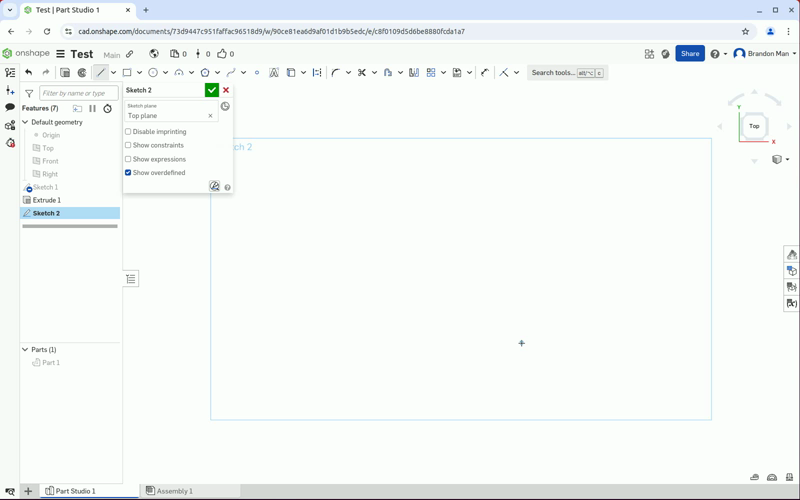
mouse_move(551, 342)
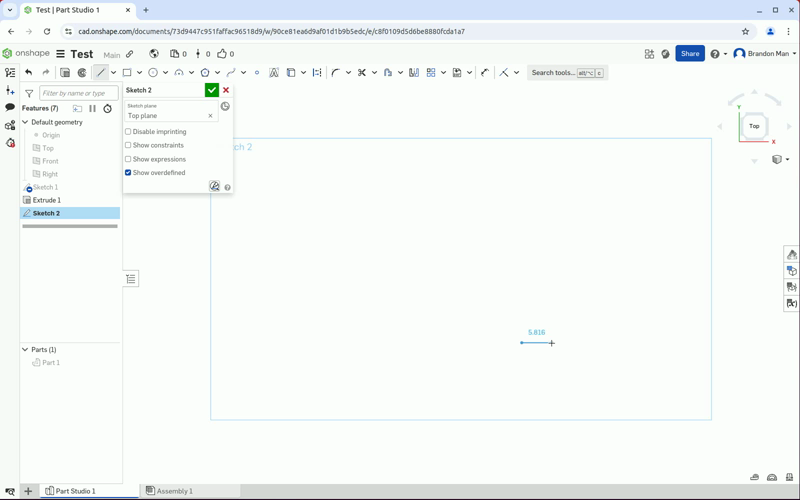
mouse_move(544, 342)
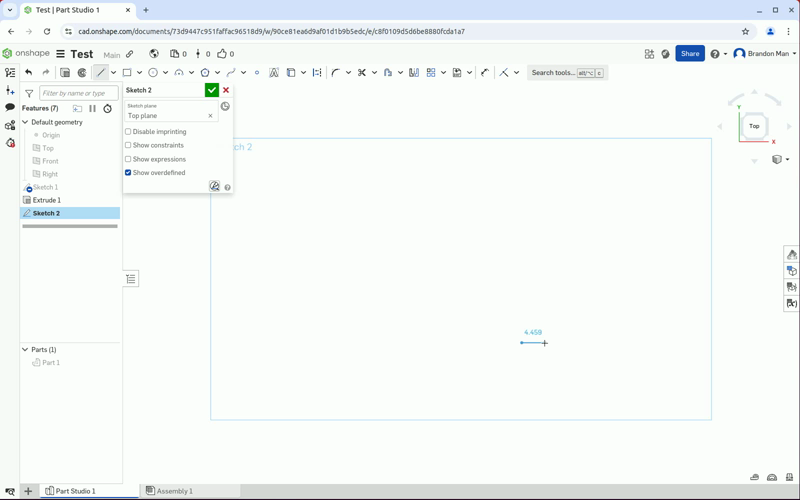
click(544, 342)
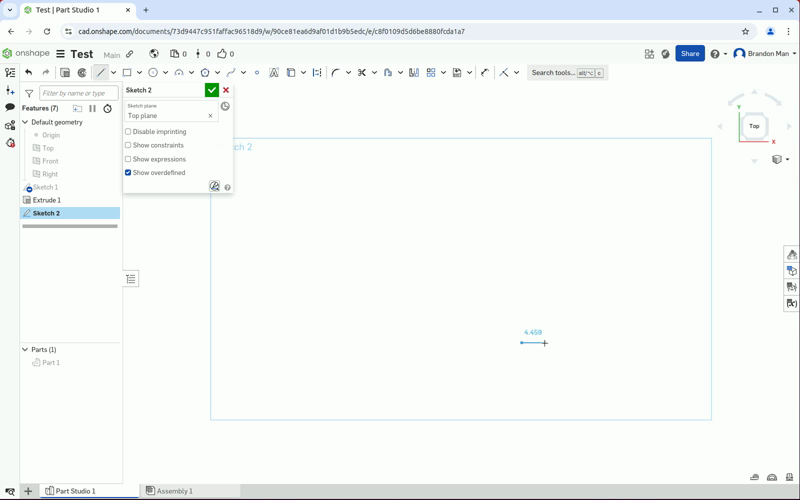
key_up(shift)
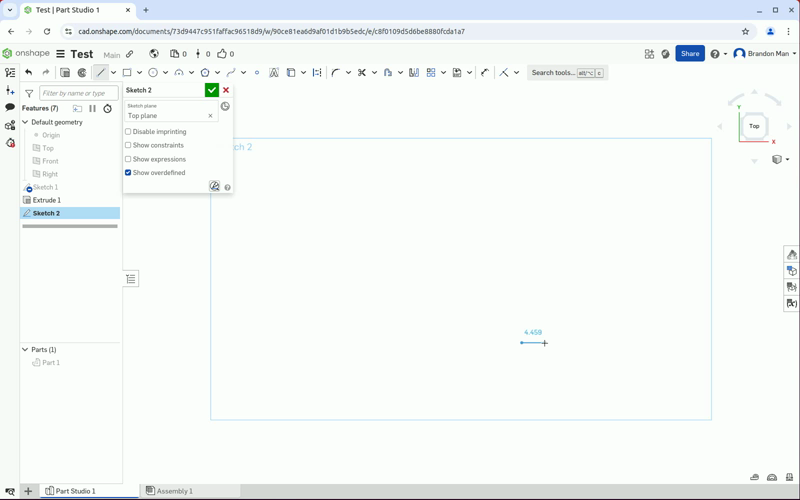
key_down(shift)
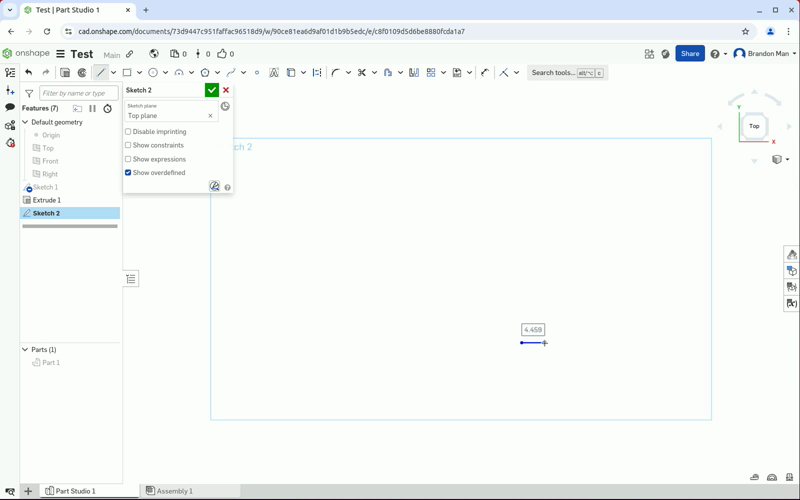
mouse_move(544, 220)
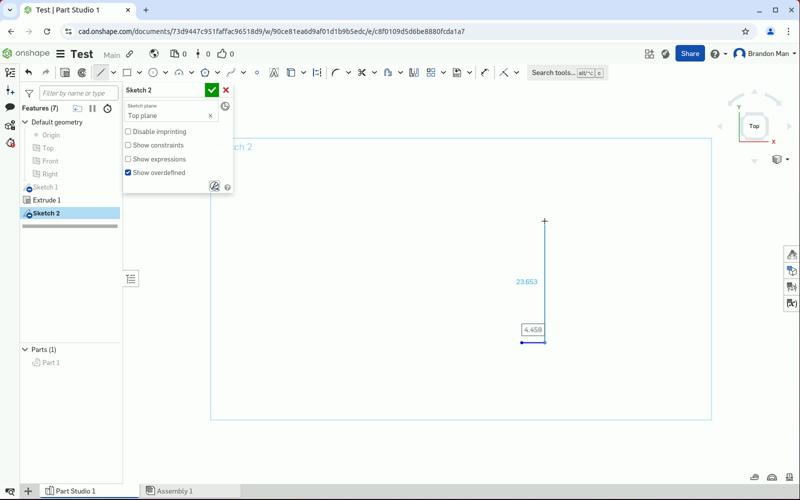
click(544, 220)
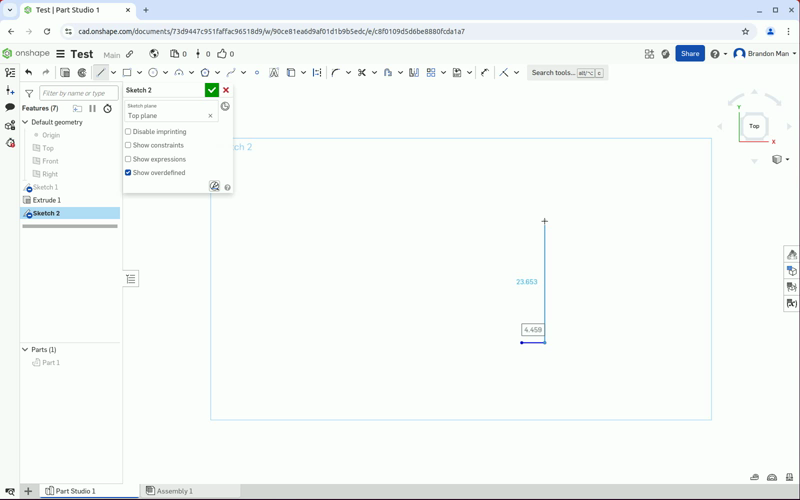
key_up(shift)
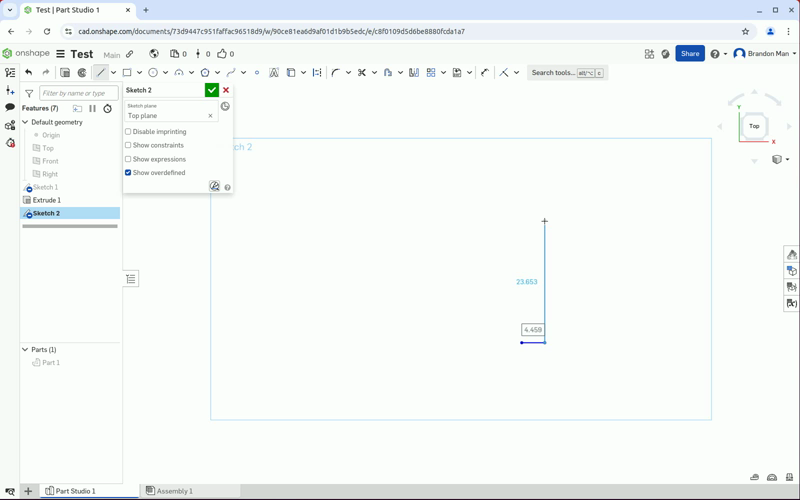
key_down(shift)
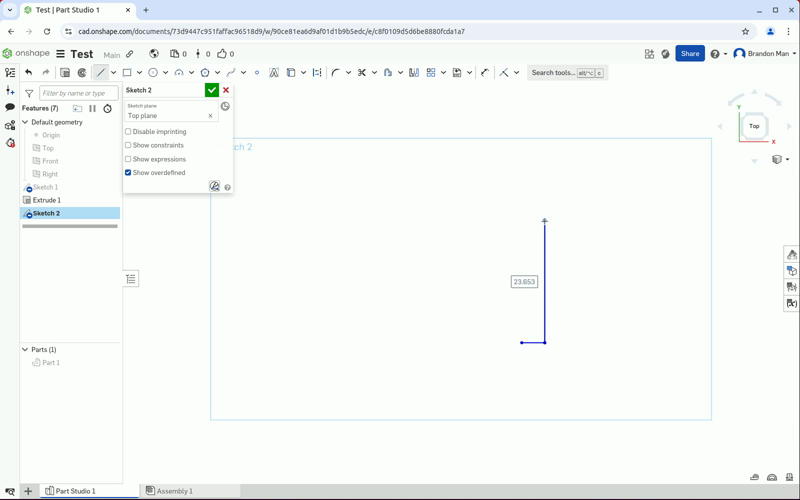
mouse_move(574, 220)
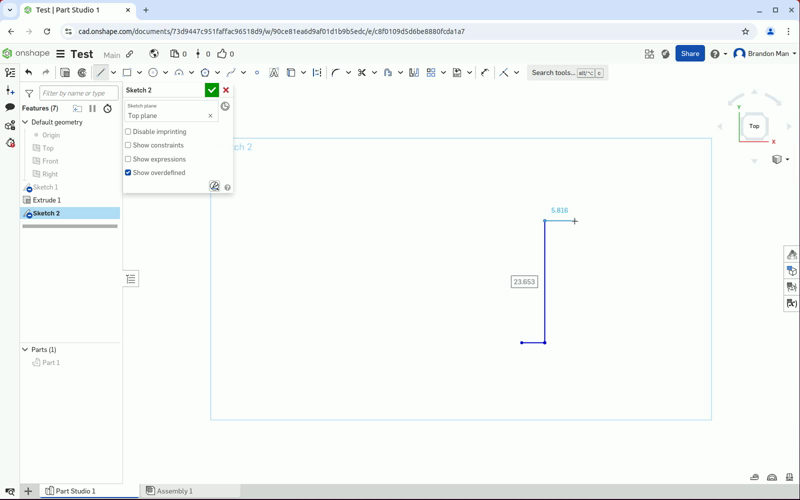
mouse_move(521, 220)
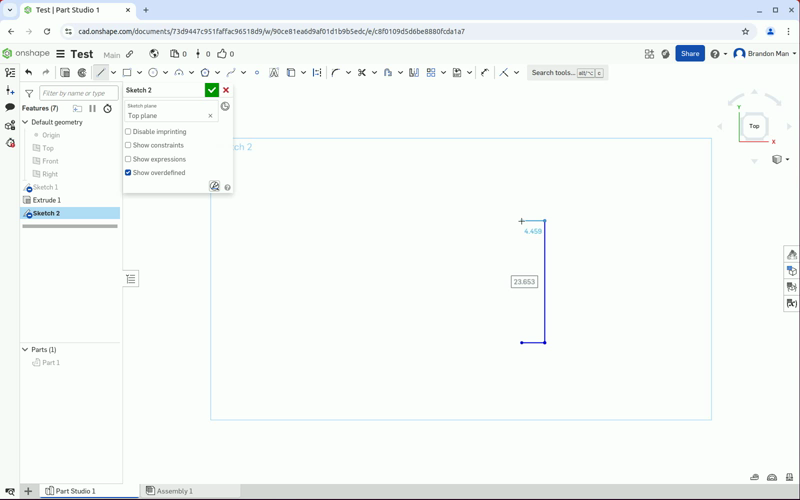
click(521, 220)
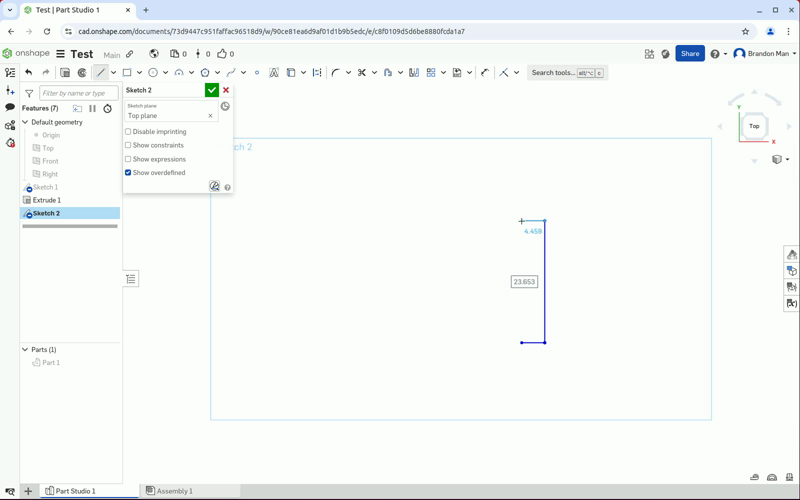
key_up(shift)
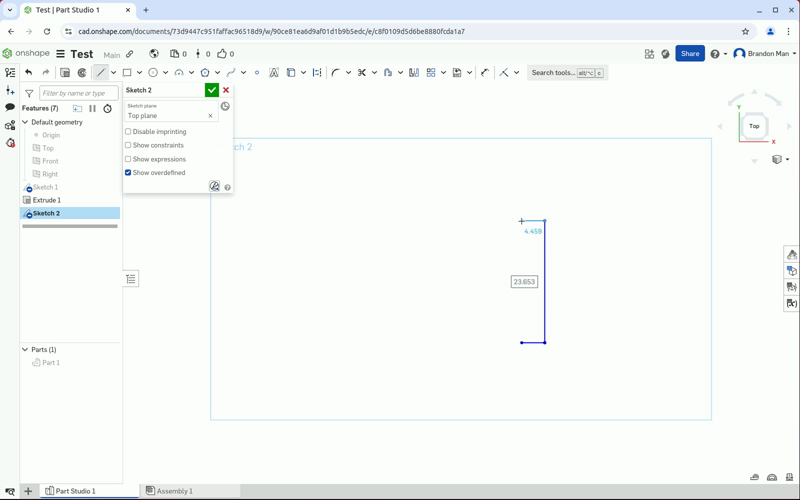
key_down(shift)
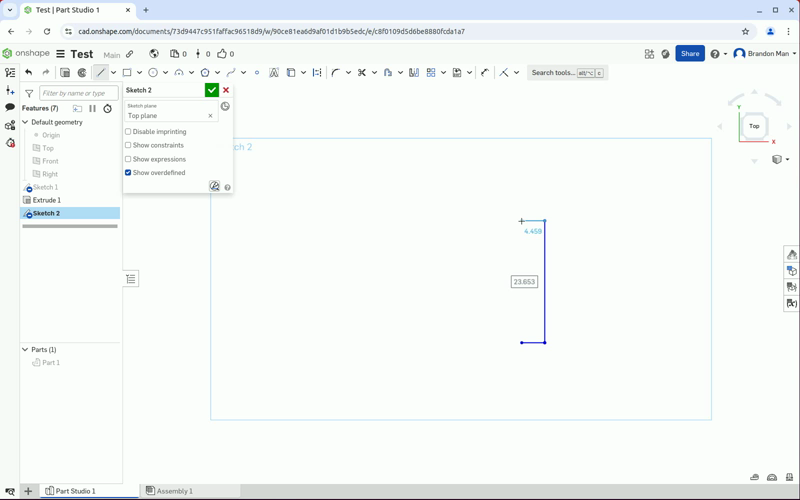
mouse_move(521, 282)
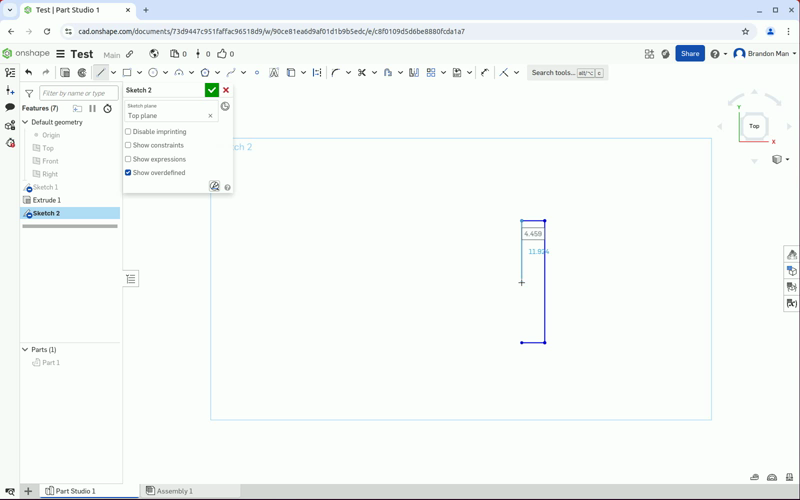
click(521, 282)
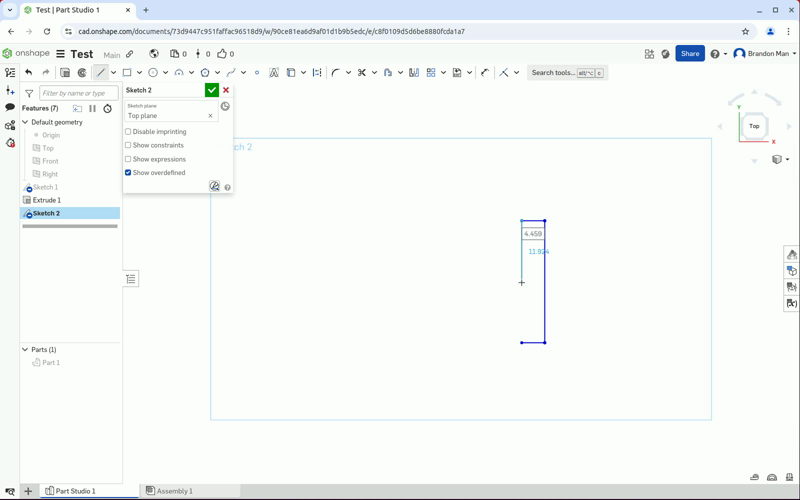
key_up(shift)
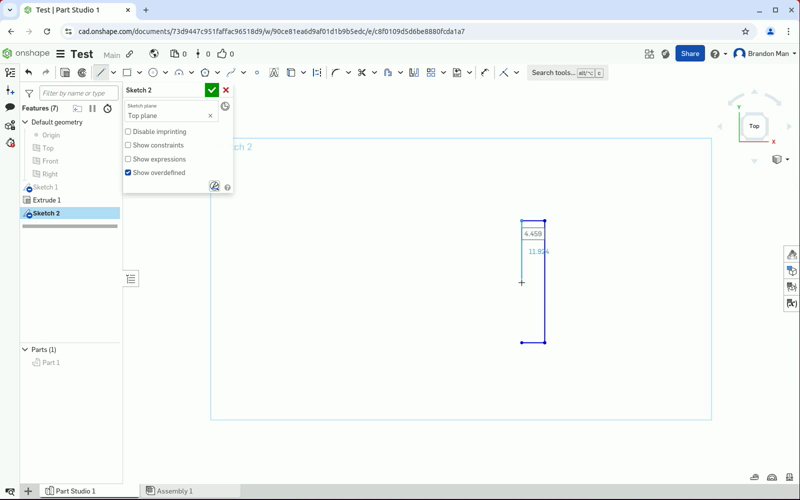
key_down(shift)
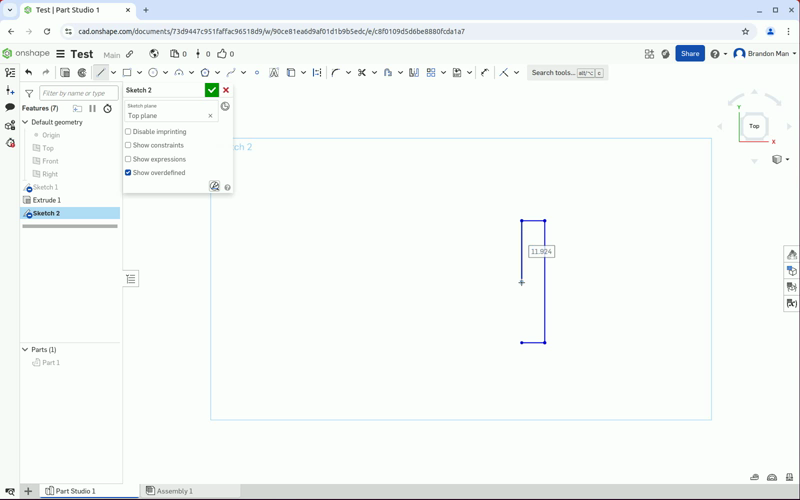
mouse_move(521, 342)
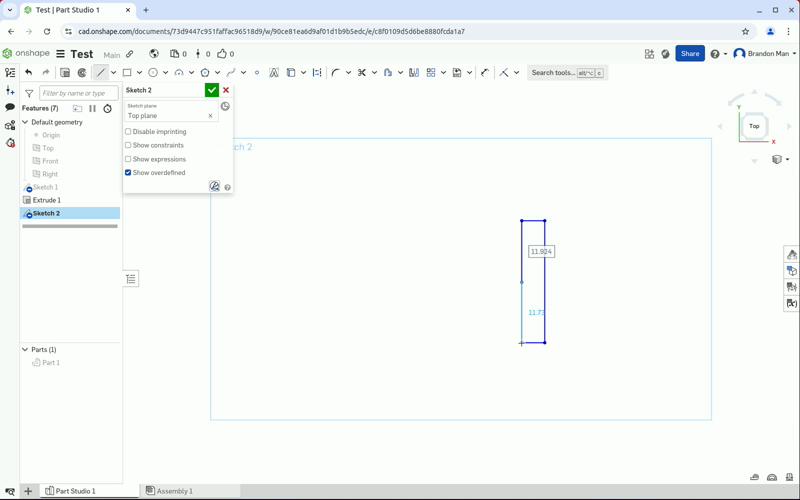
key_up(shift)
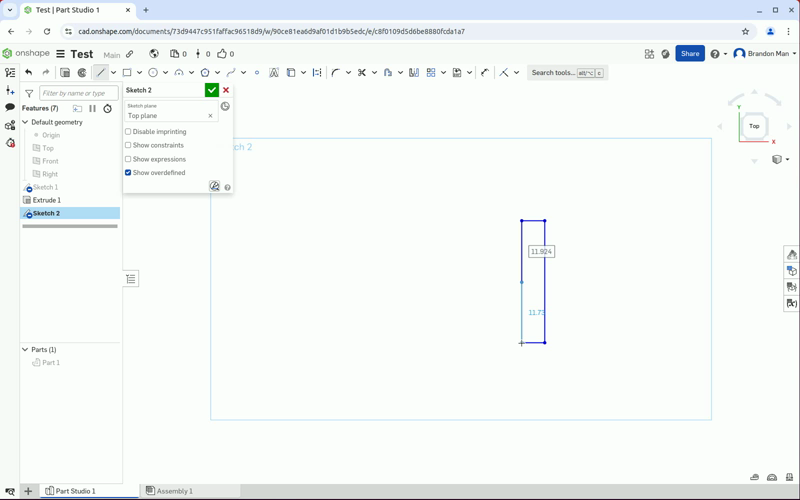
click(521, 342)
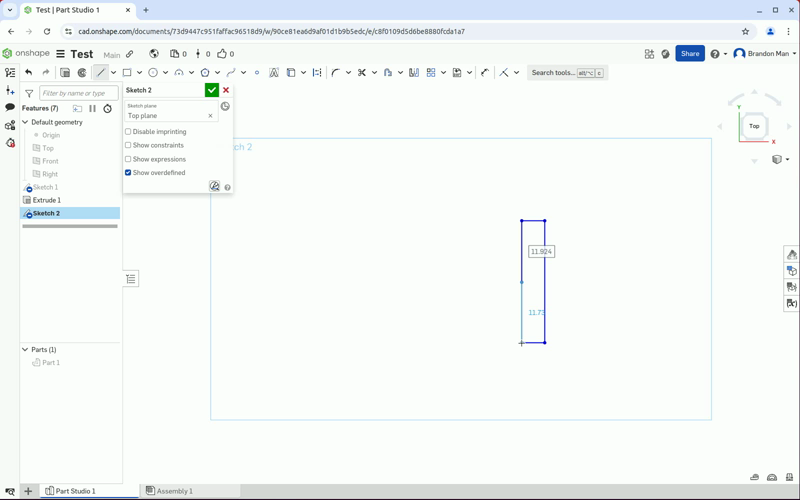
key(esc)
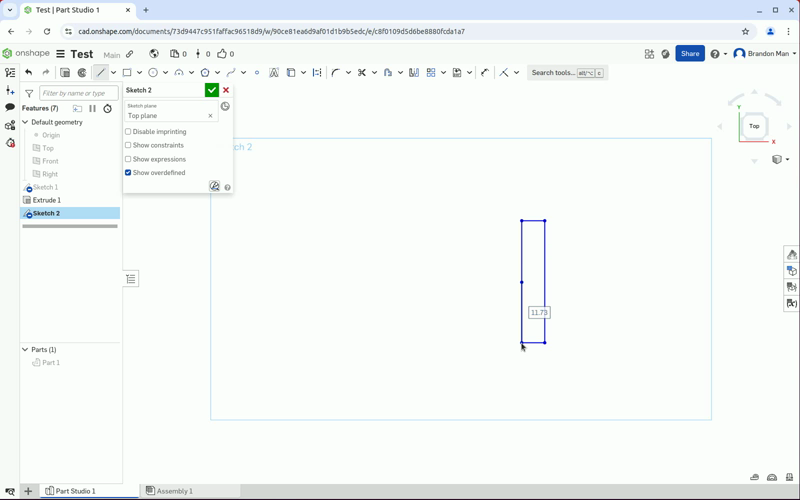
mouse_move(526, 277)
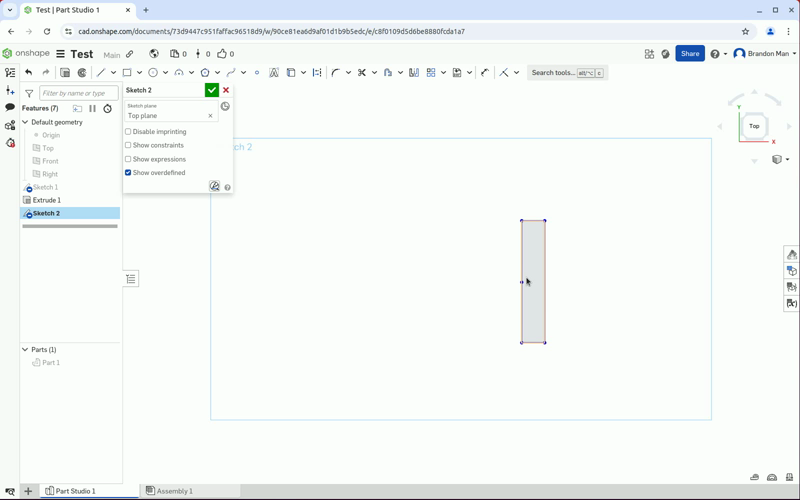
click(526, 277)
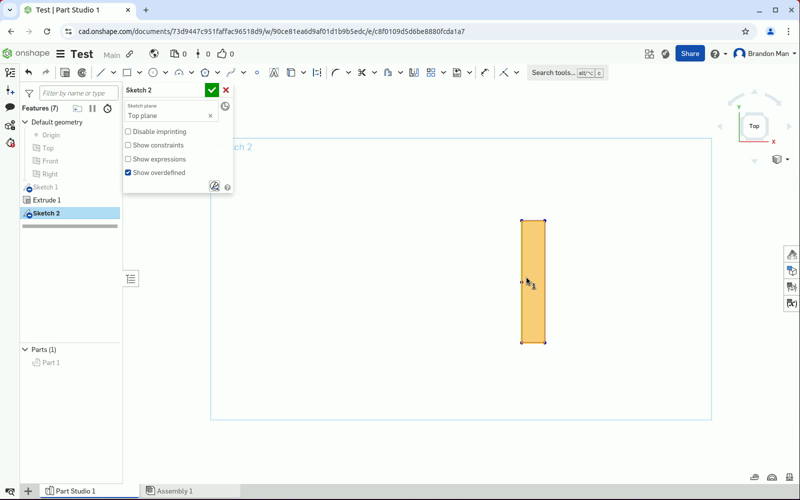
mouse_move(73, 352)
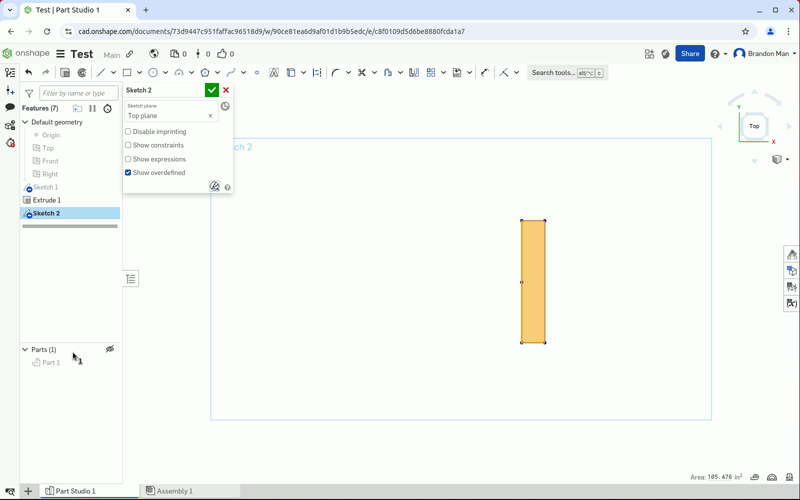
key(shift+y)
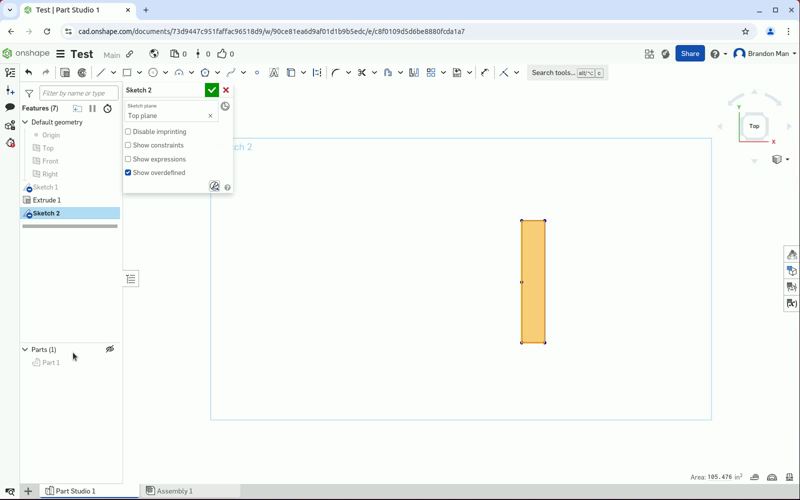
key(shift+e)
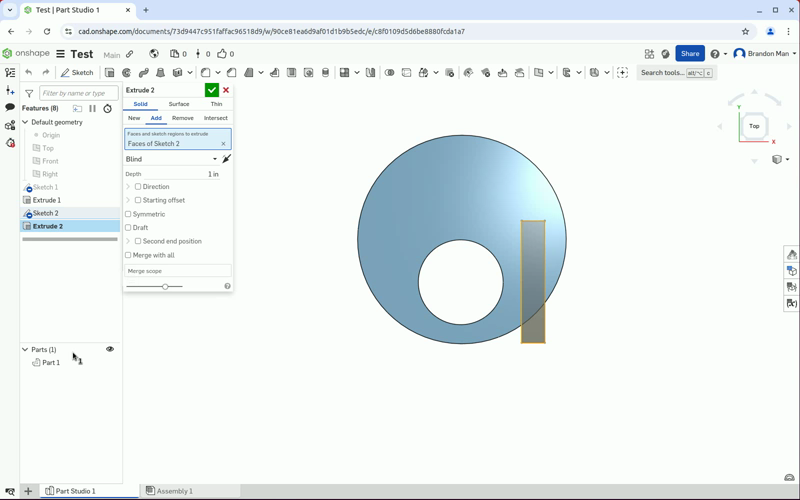
mouse_move(143, 106)
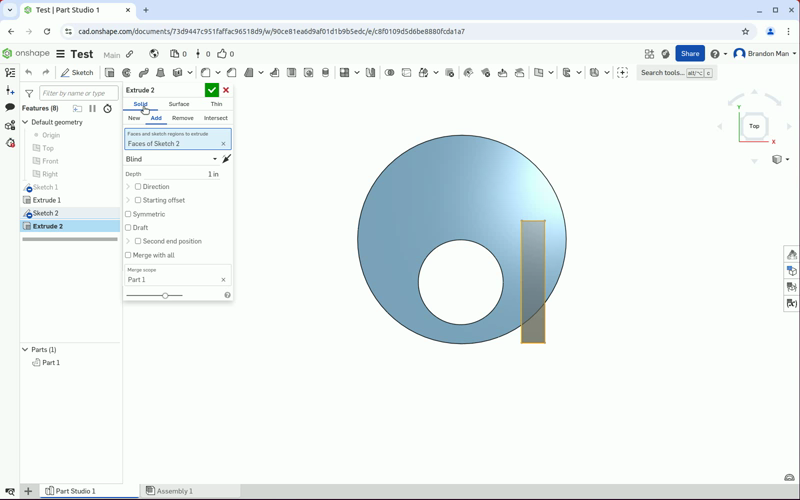
click(143, 106)
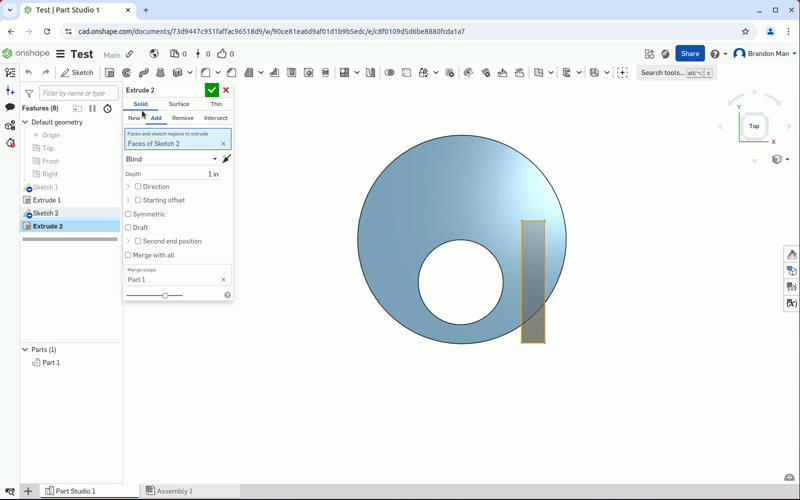
mouse_move(137, 120)
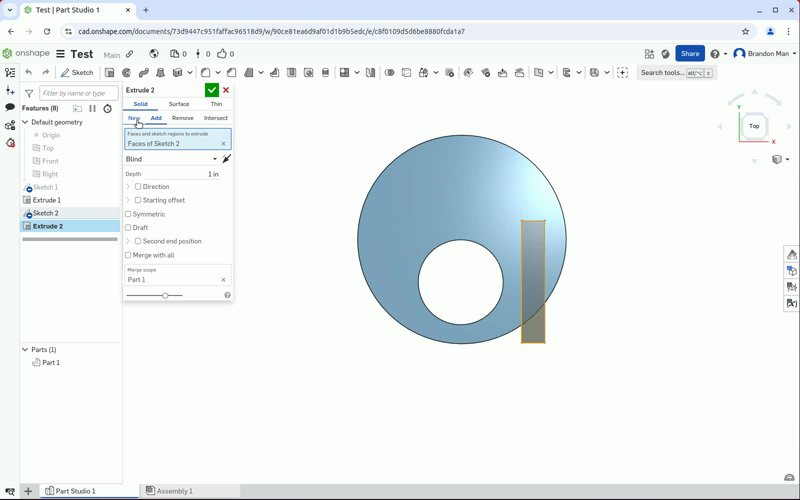
click(137, 120)
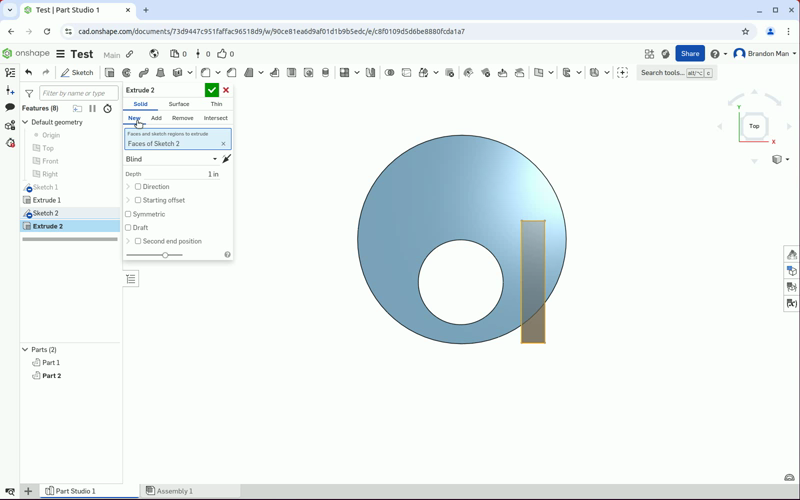
key(tab, 4)
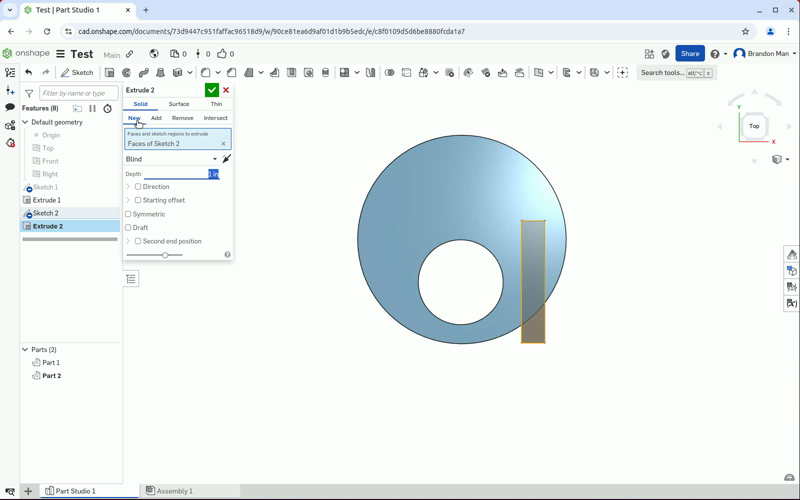
text(23.108)
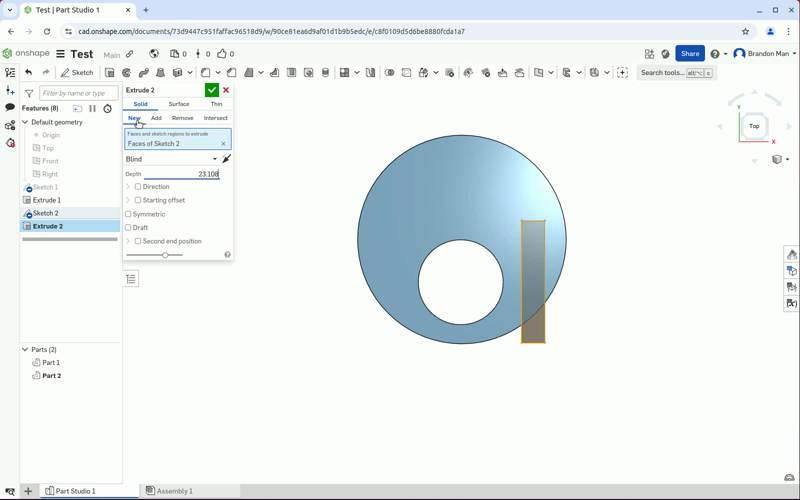
key(enter)
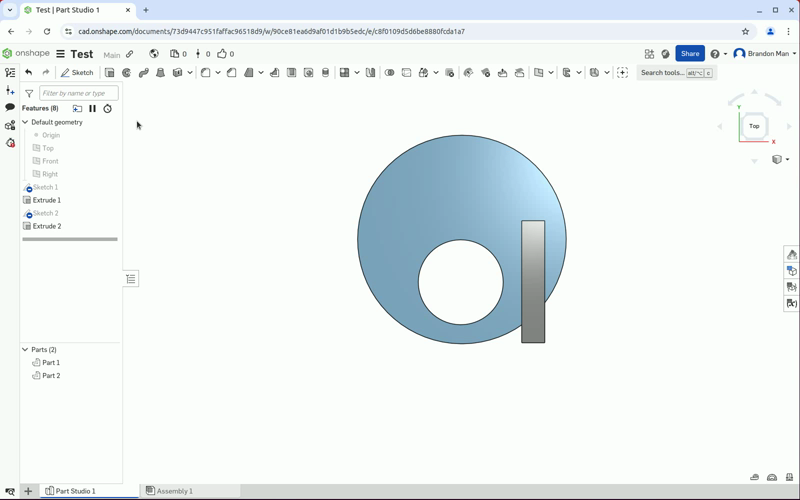
key(shift+h)
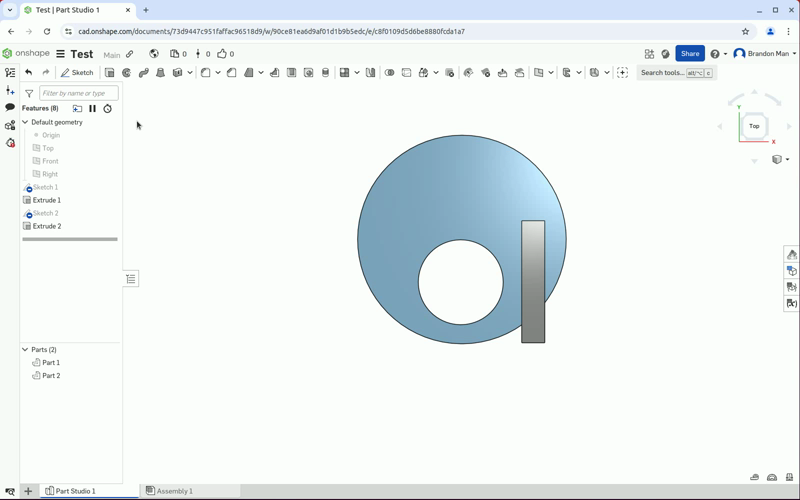
key(shift+h)
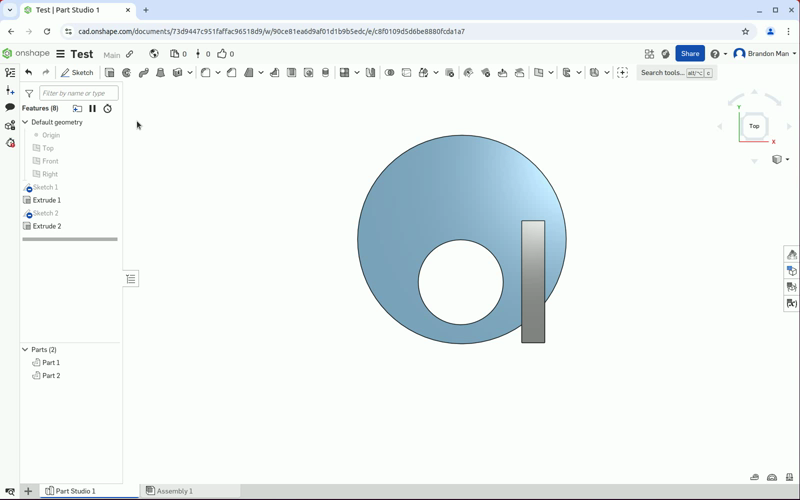
mouse_move(73, 189)
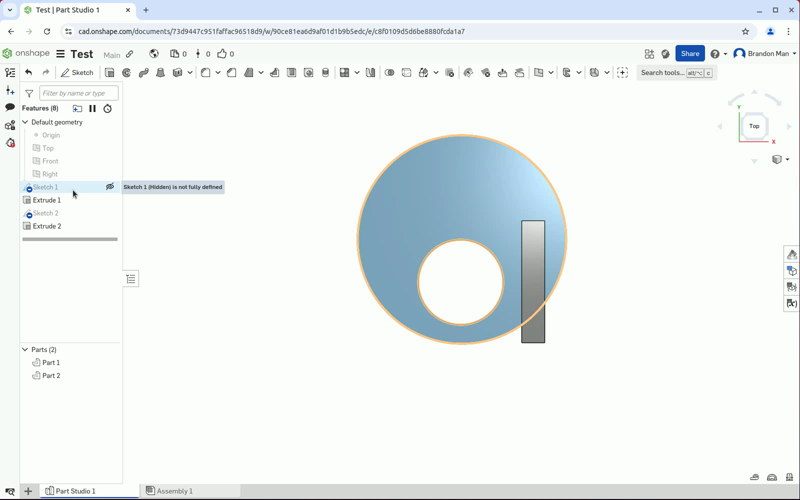
click(73, 189)
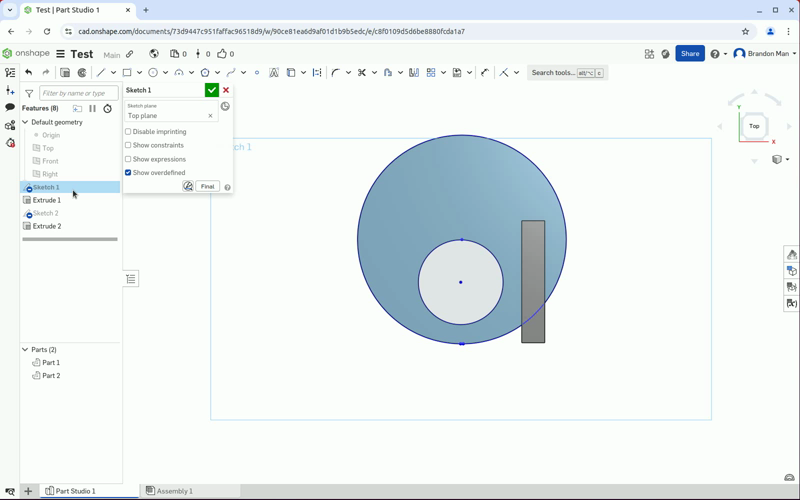
mouse_move(229, 92)
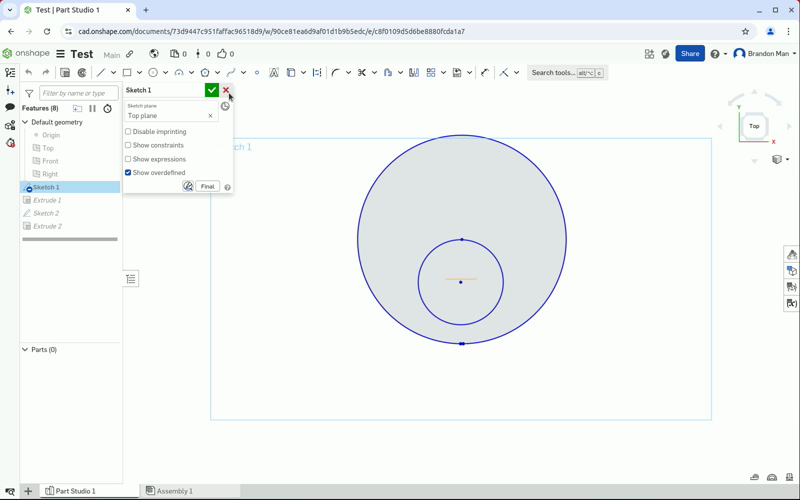
click(229, 92)
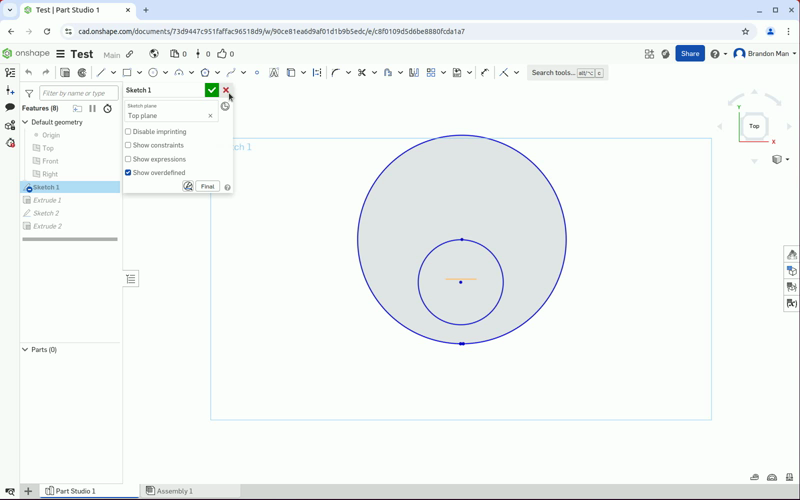
key(shift+s)
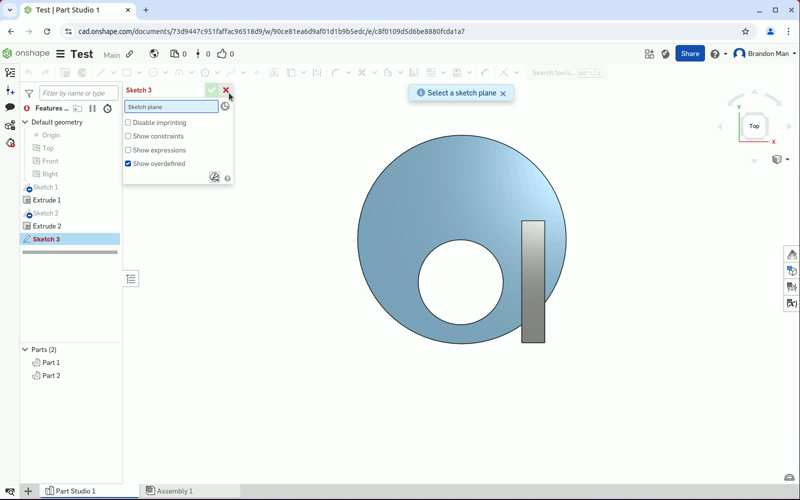
mouse_move(73, 150)
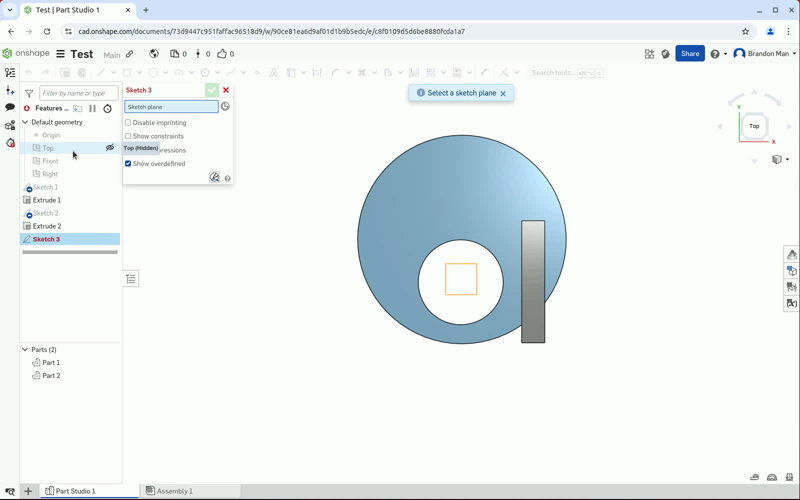
click(73, 150)
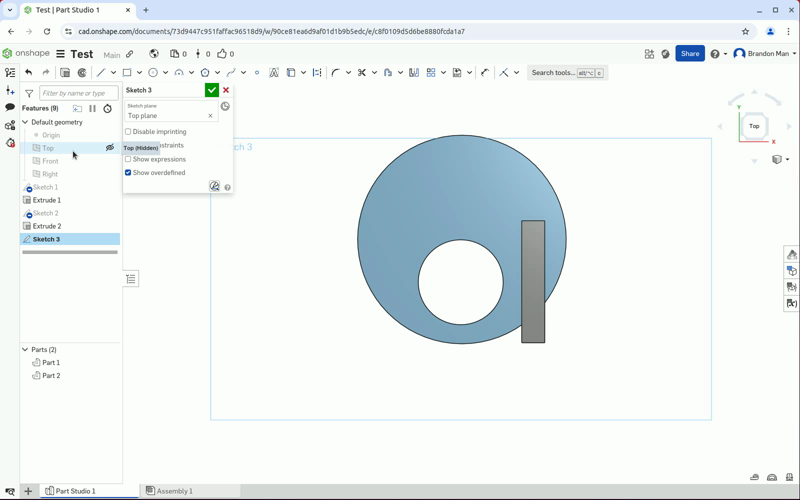
mouse_move(73, 352)
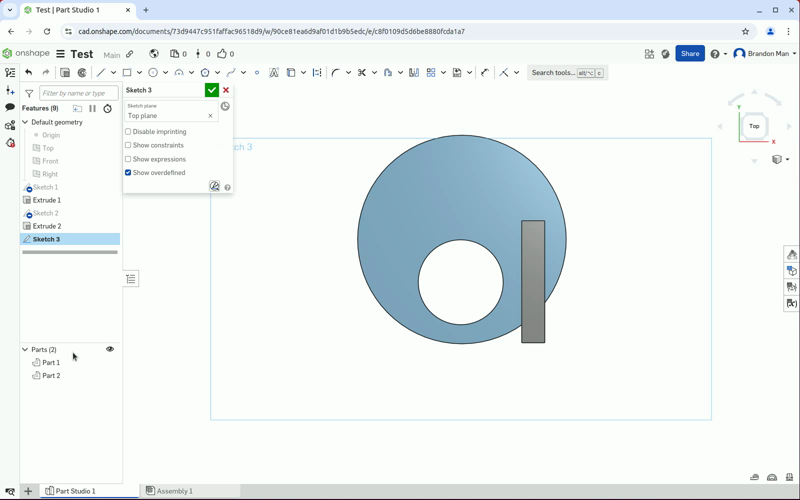
key(y)
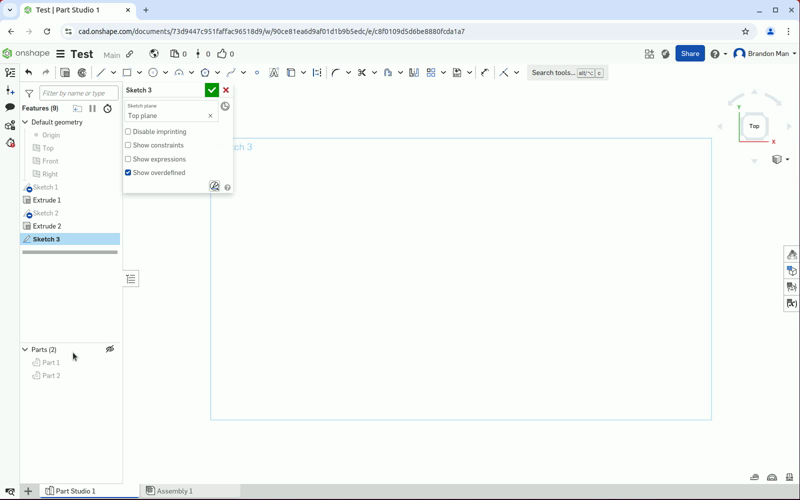
key(a)
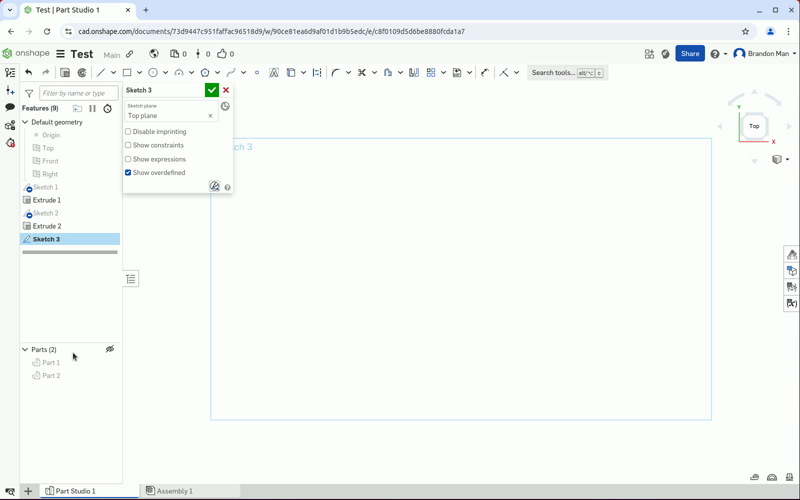
key_down(shift)
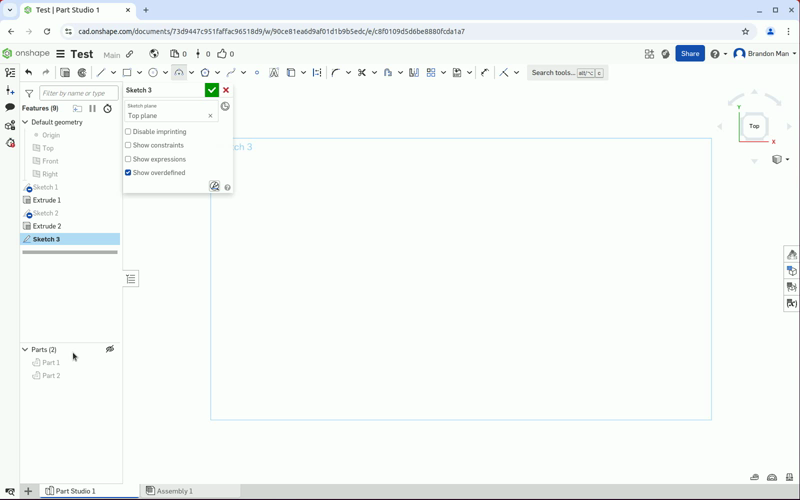
mouse_move(460, 222)
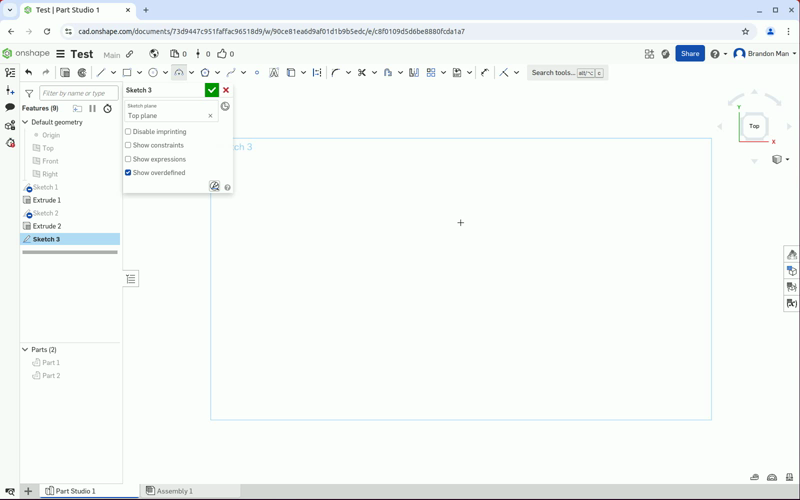
click(460, 222)
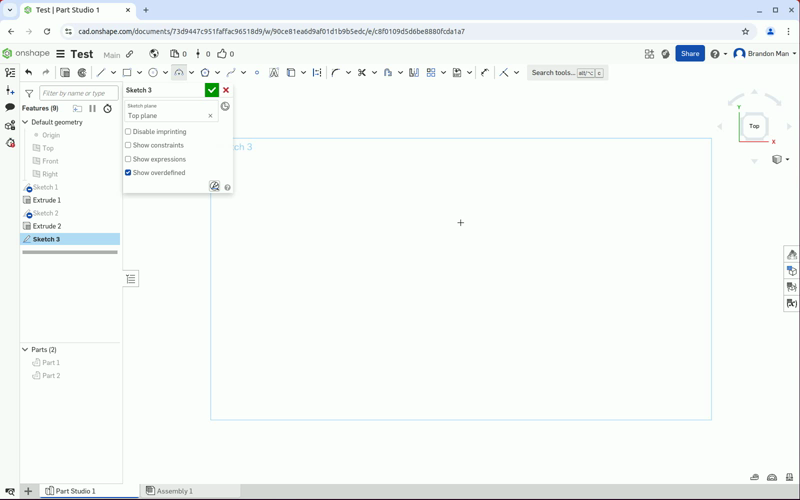
key_up(shift)
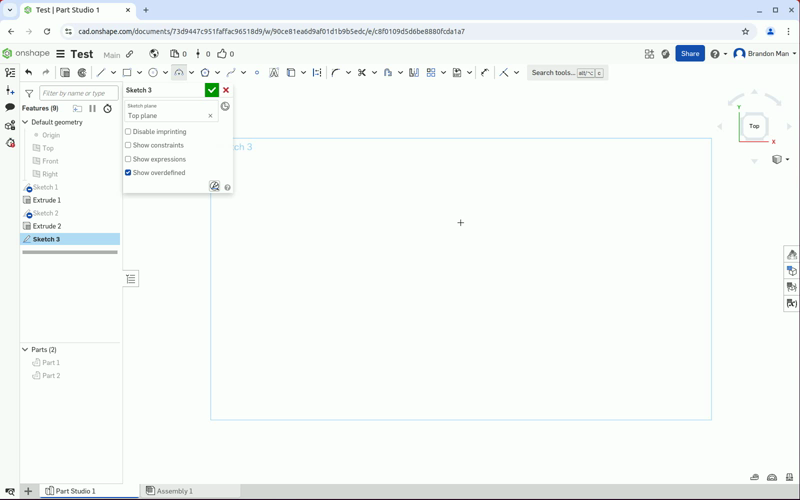
key_down(shift)
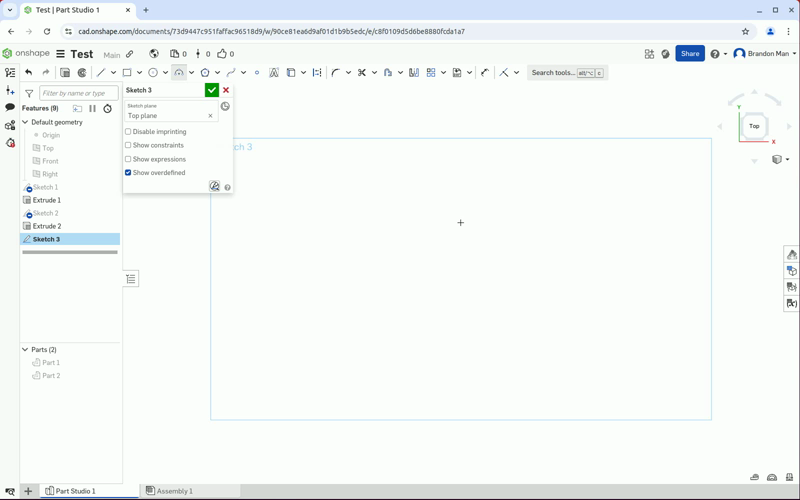
mouse_move(522, 283)
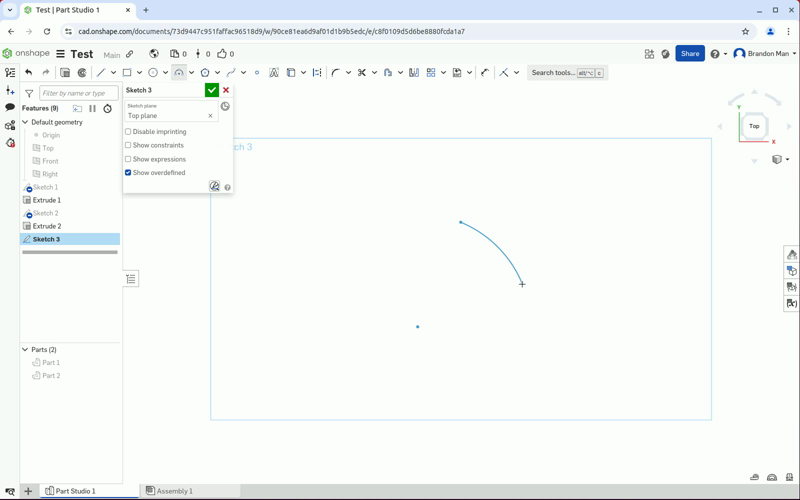
click(522, 283)
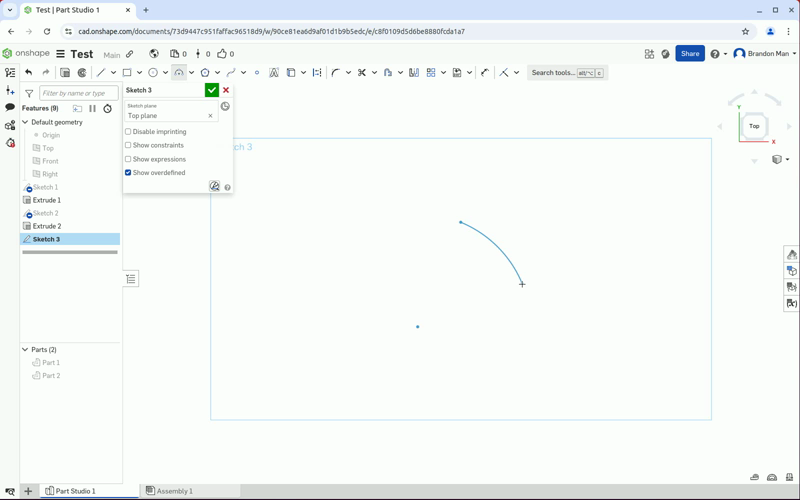
mouse_move(504, 240)
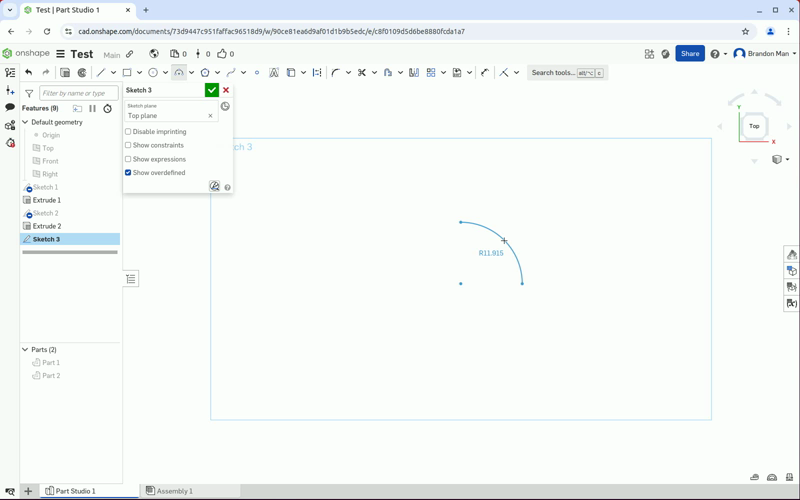
click(504, 240)
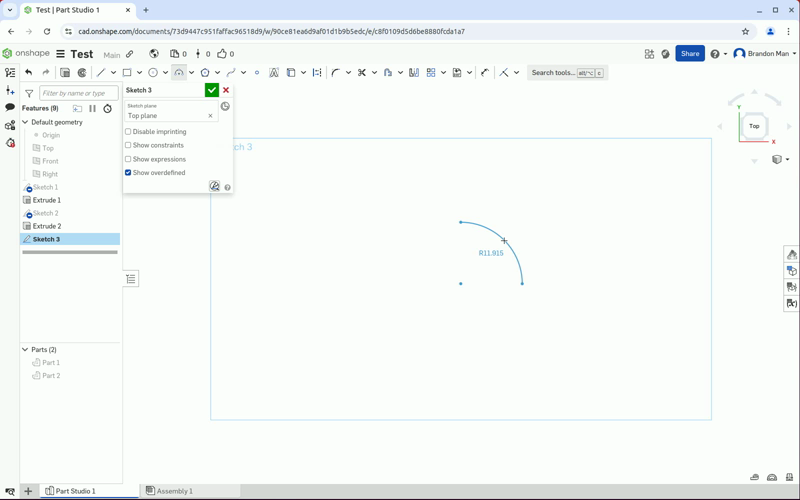
key_up(shift)
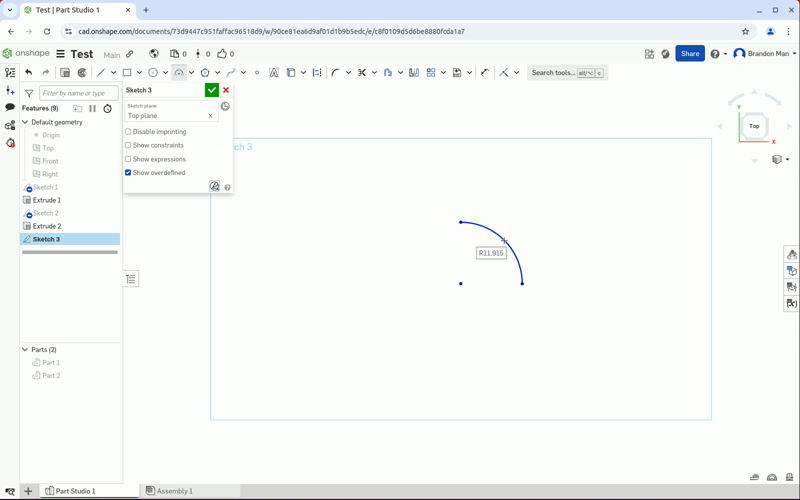
key(esc)
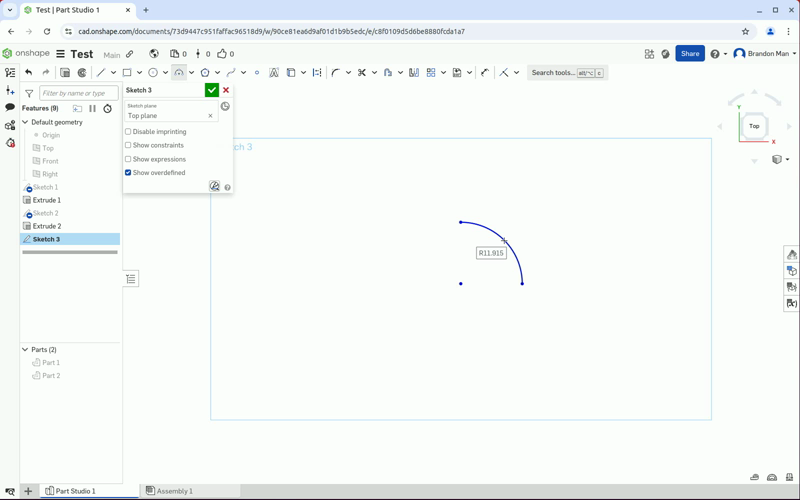
key(l)
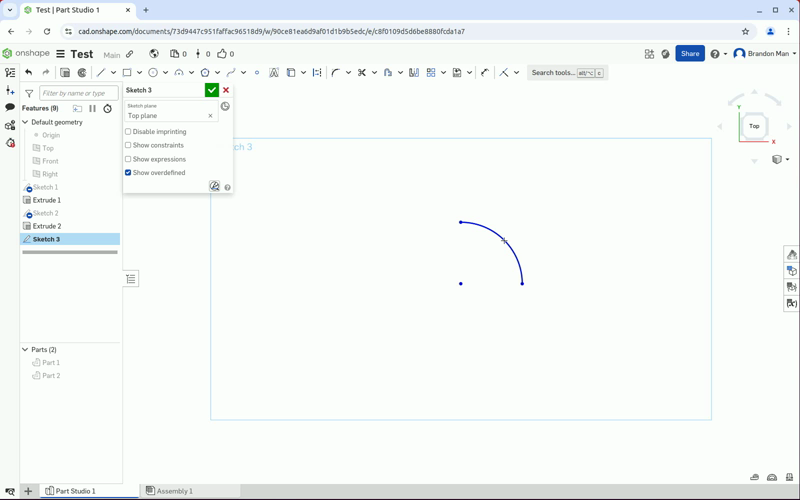
mouse_move(522, 283)
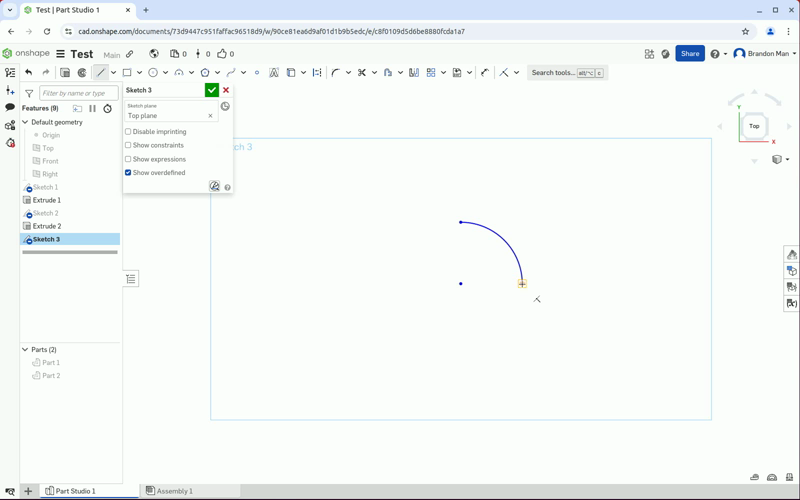
click(522, 283)
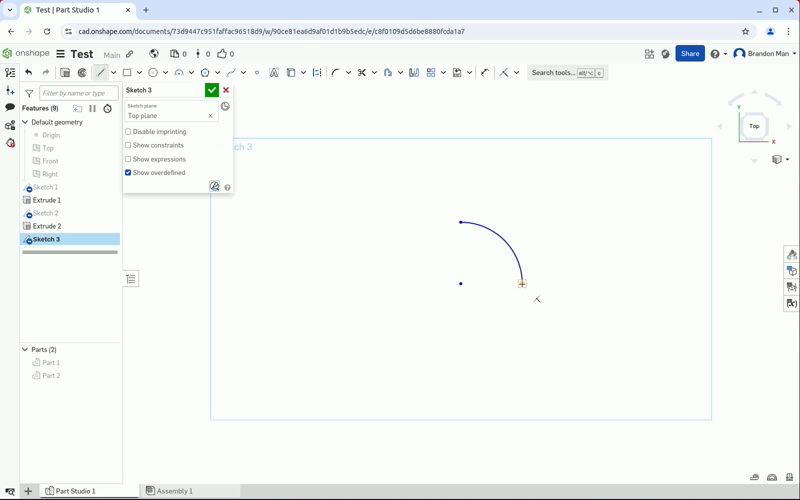
key_down(shift)
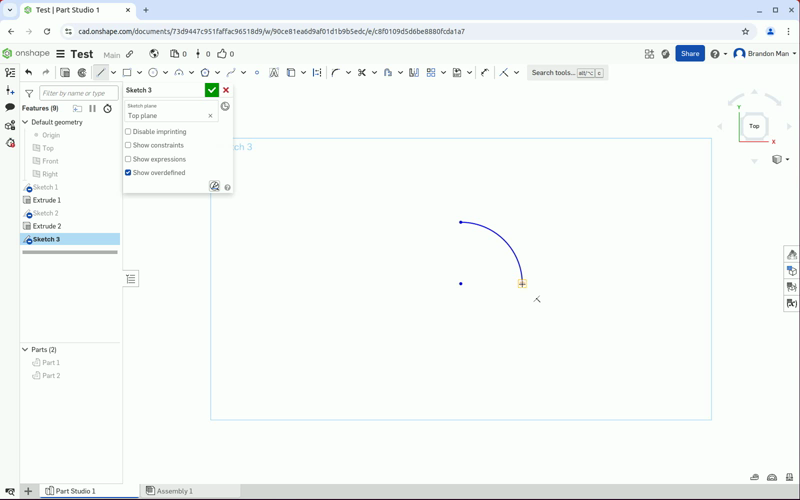
mouse_move(522, 220)
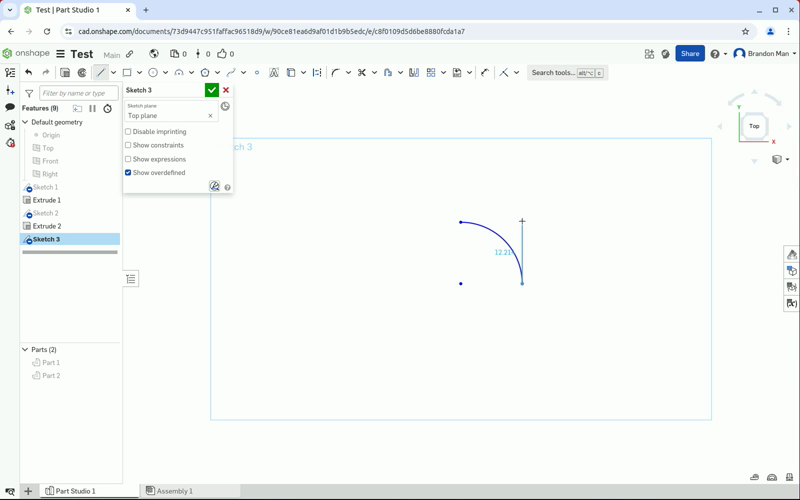
click(522, 220)
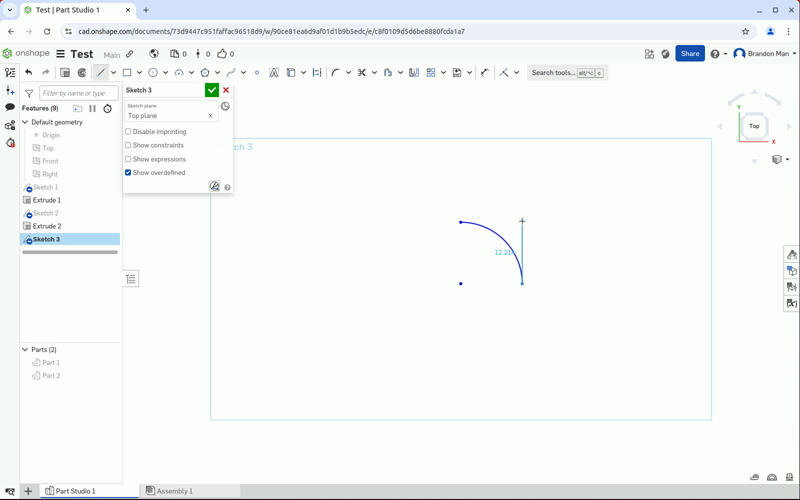
key_up(shift)
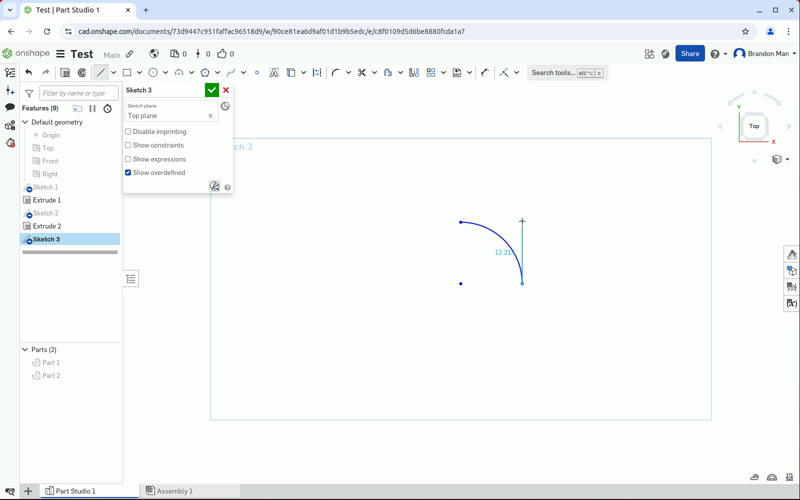
key_down(shift)
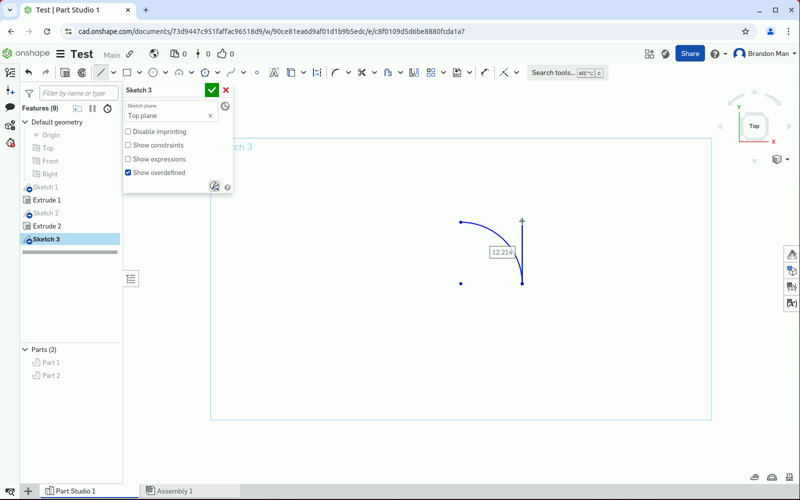
mouse_move(460, 222)
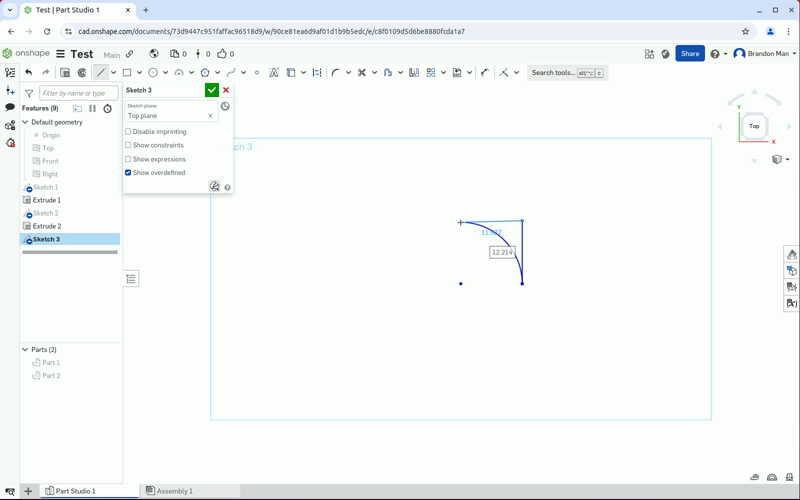
key_up(shift)
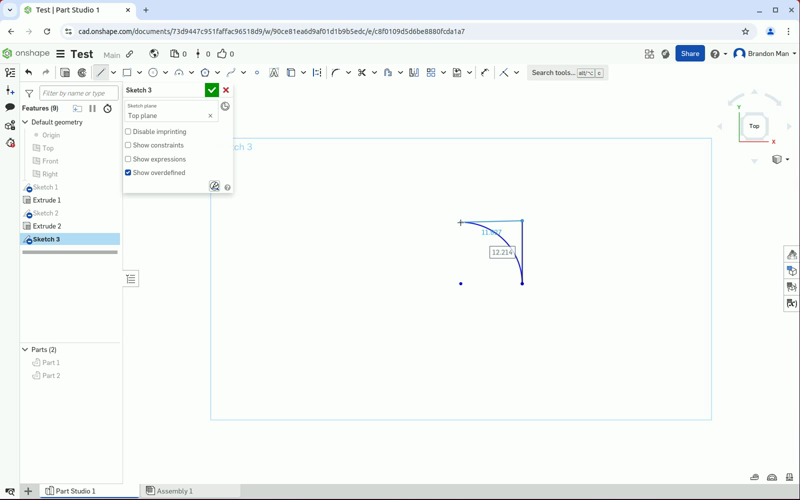
click(460, 222)
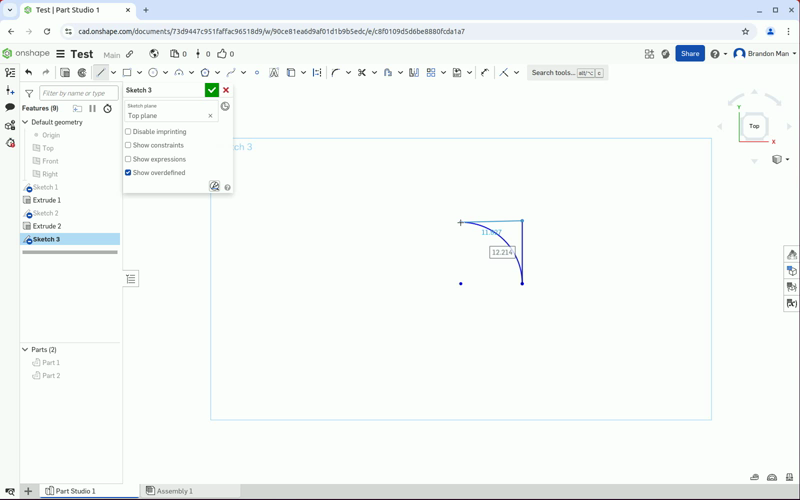
key(esc)
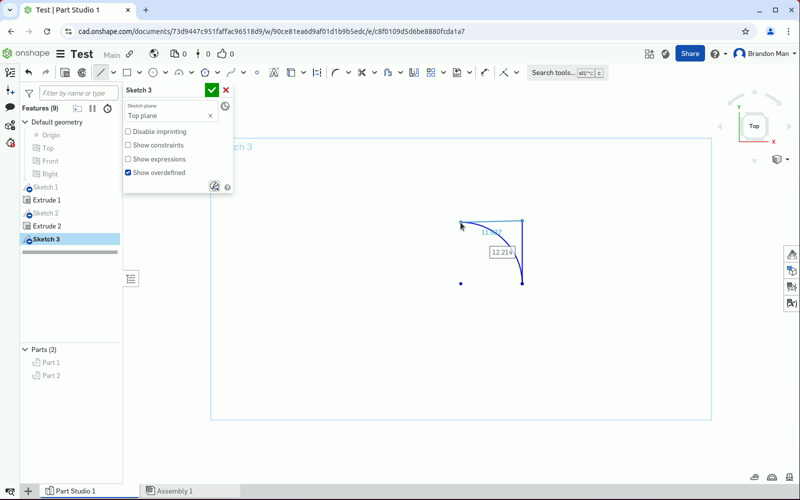
mouse_move(504, 228)
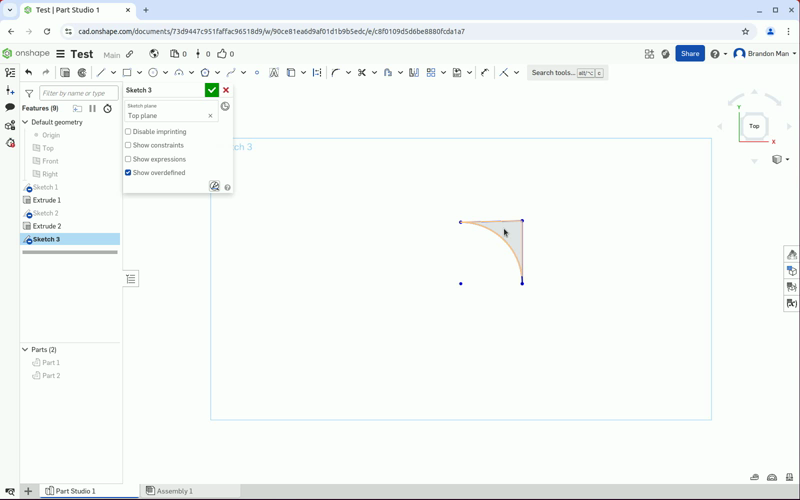
scroll(6)
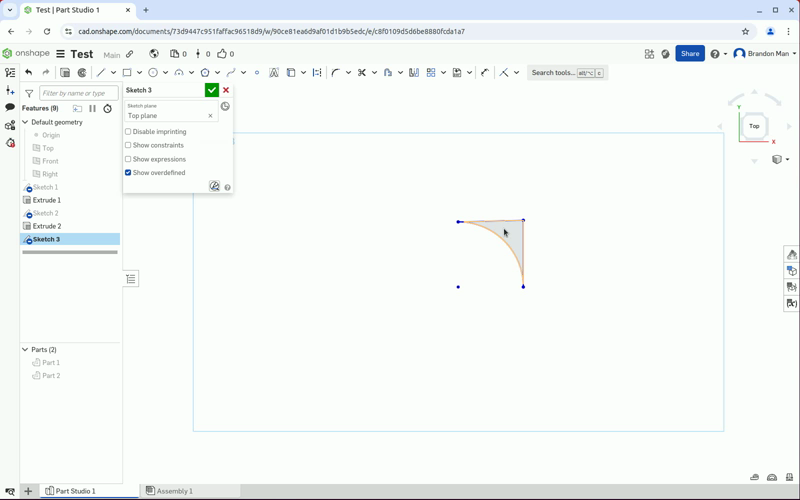
scroll(6)
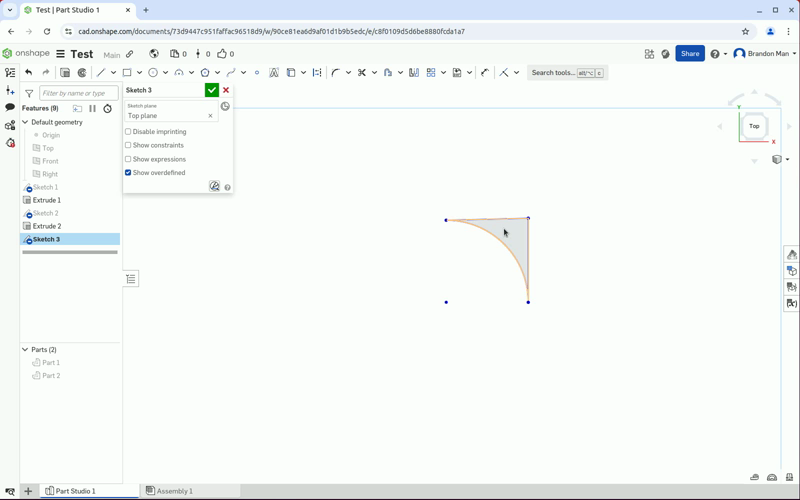
scroll(6)
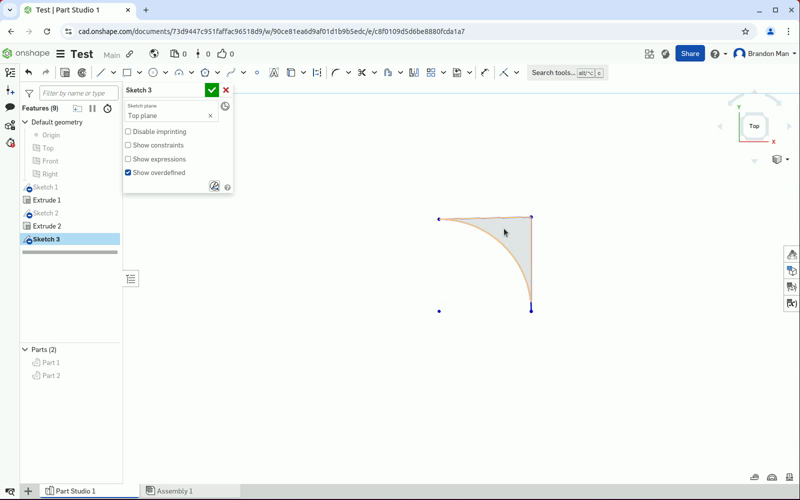
scroll(6)
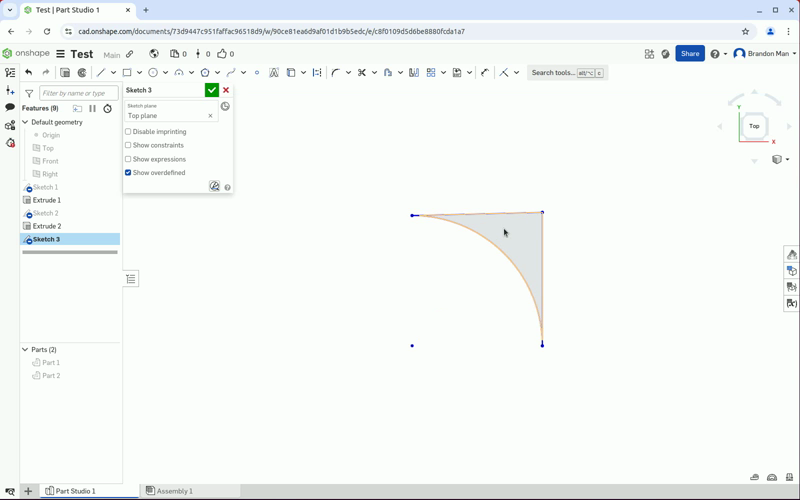
scroll(6)
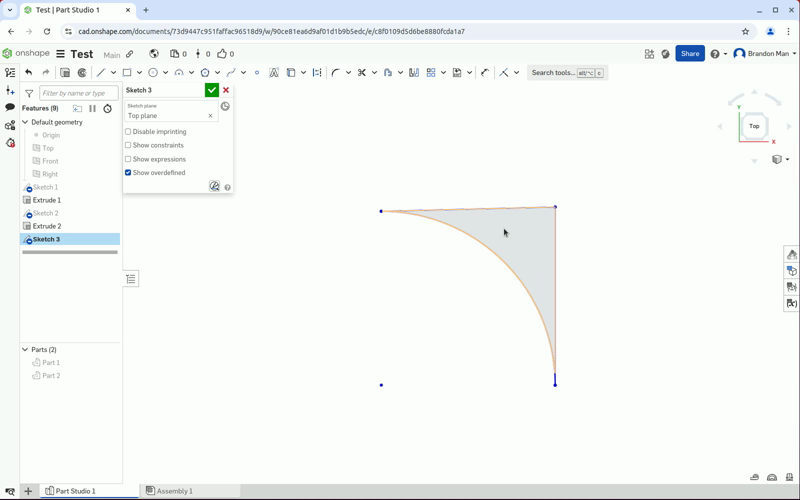
scroll(6)
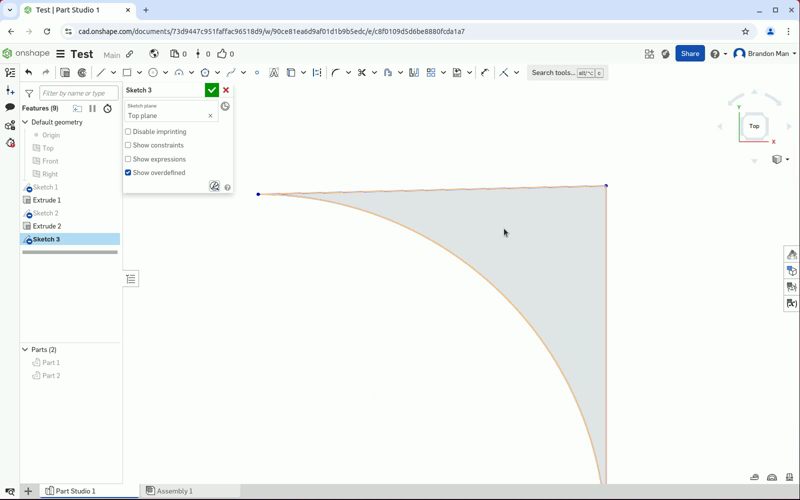
scroll(6)
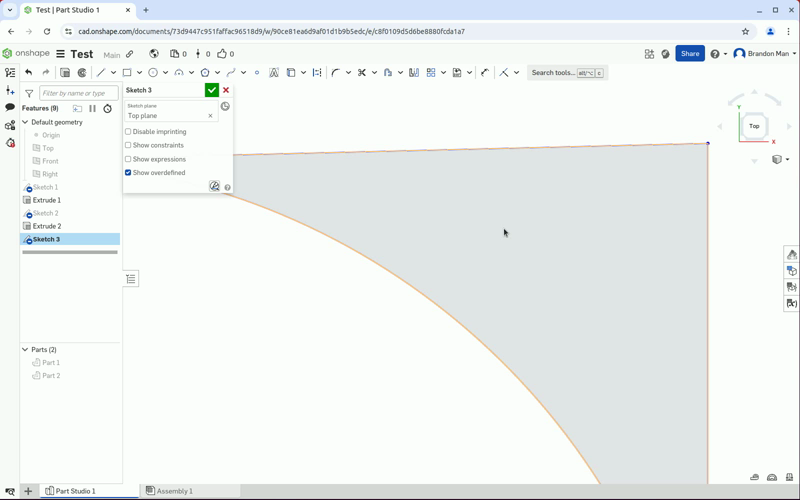
click(504, 228)
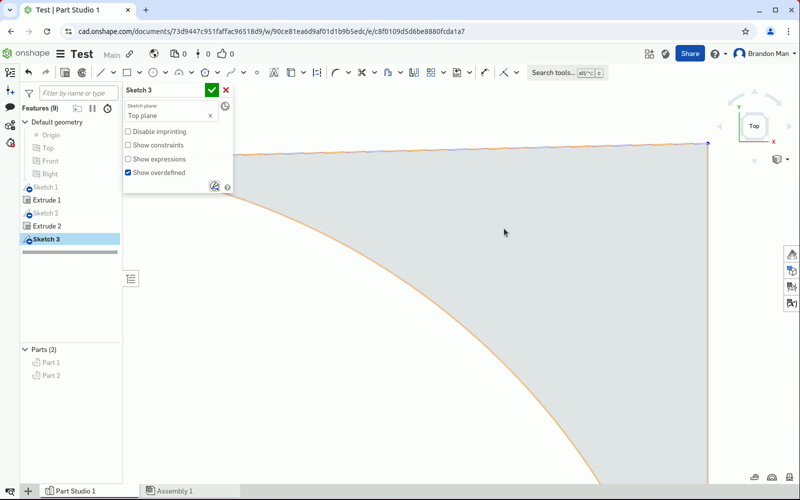
scroll(-6)
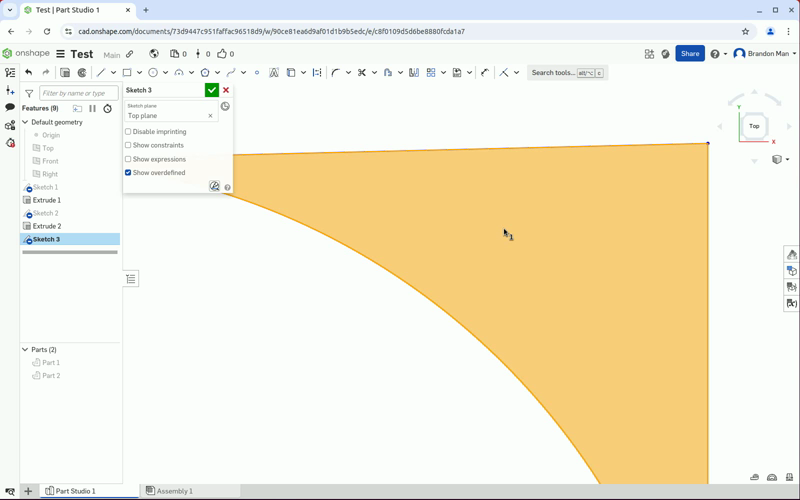
scroll(-6)
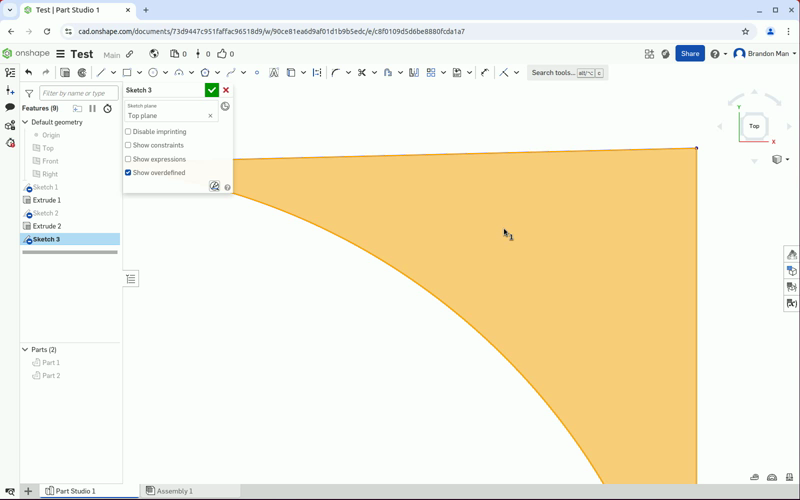
scroll(-6)
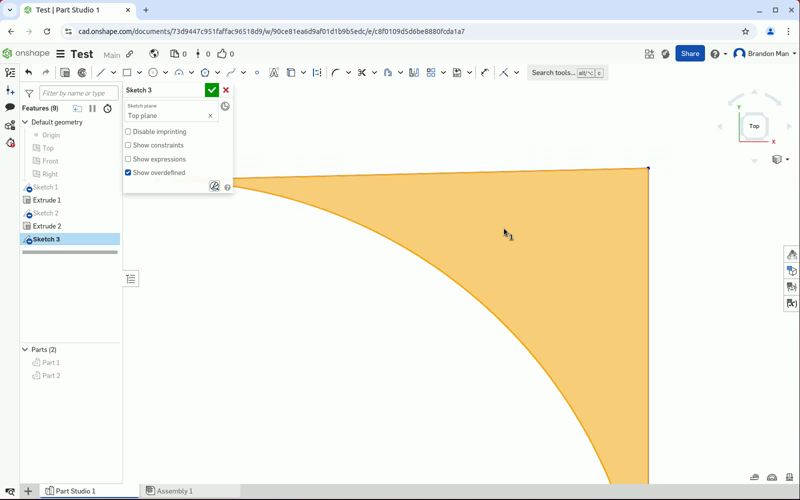
scroll(-6)
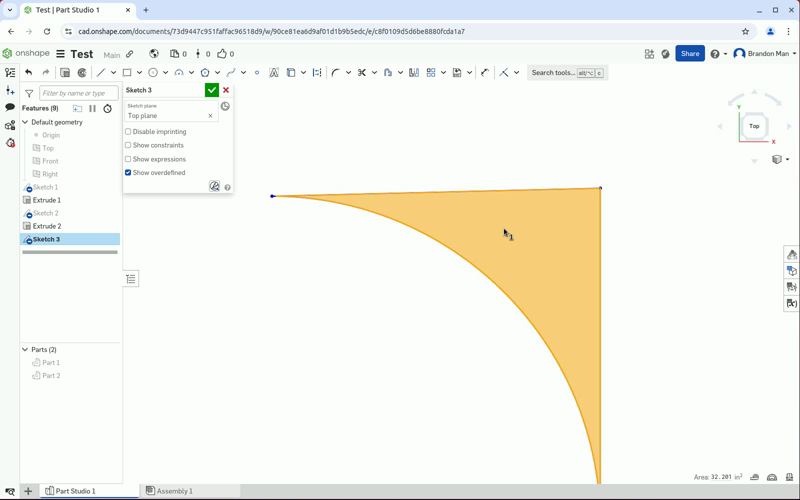
scroll(-6)
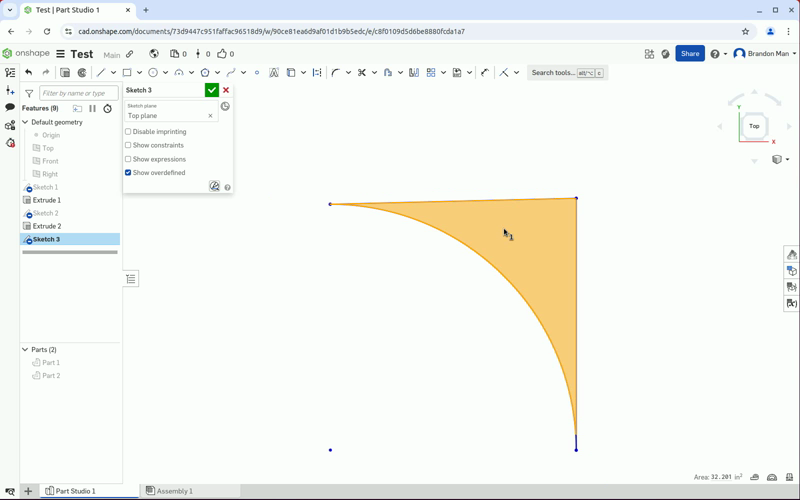
scroll(-6)
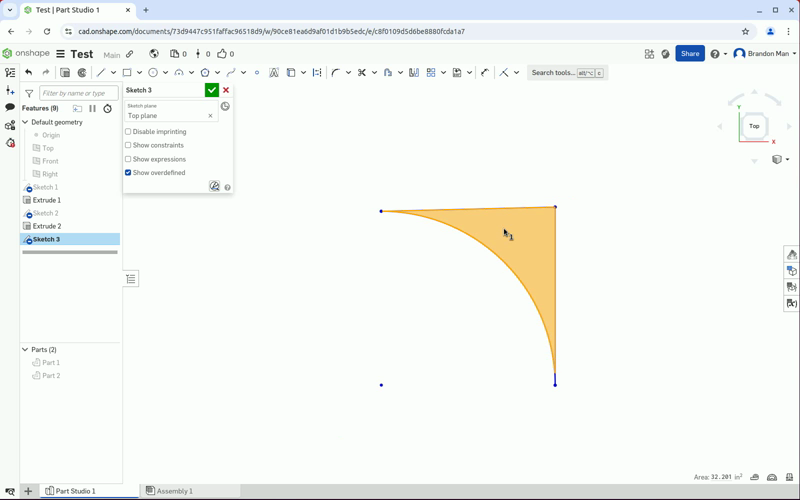
scroll(-6)
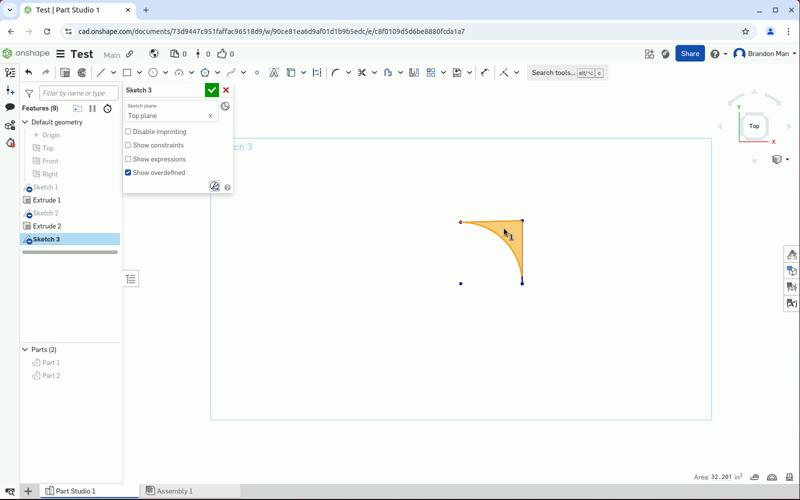
mouse_move(73, 352)
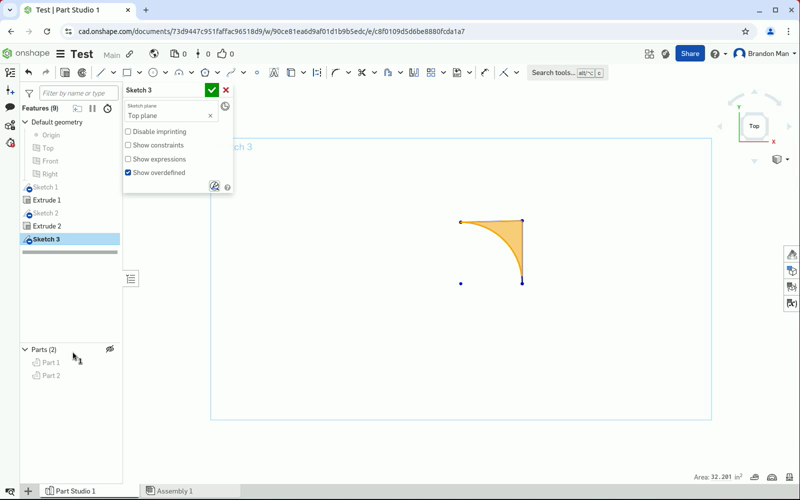
key(shift+y)
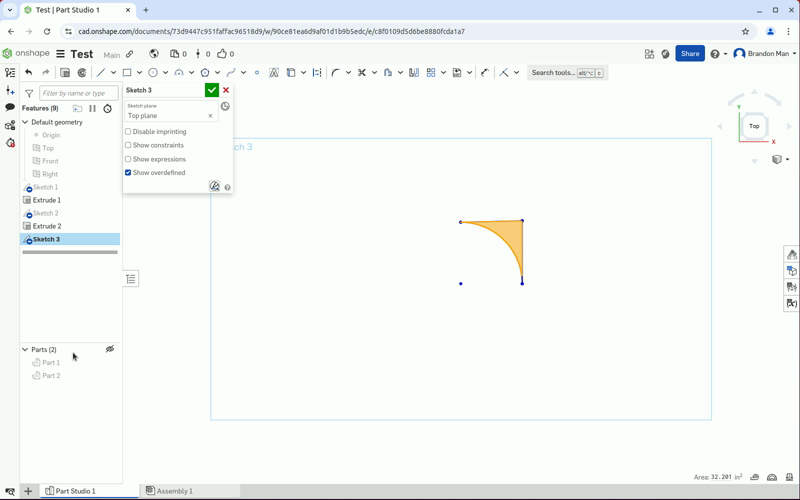
key(shift+e)
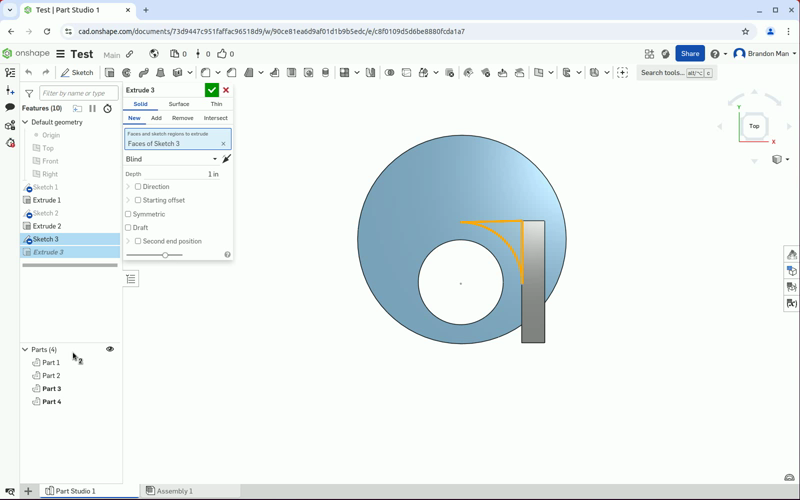
mouse_move(143, 106)
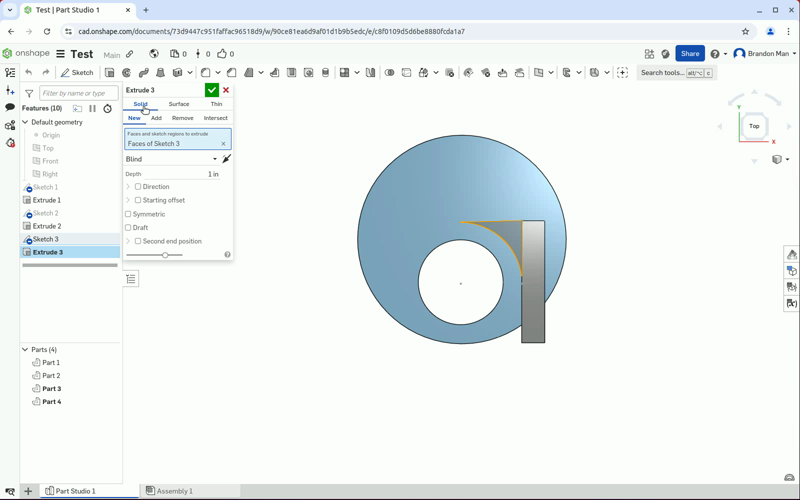
click(143, 106)
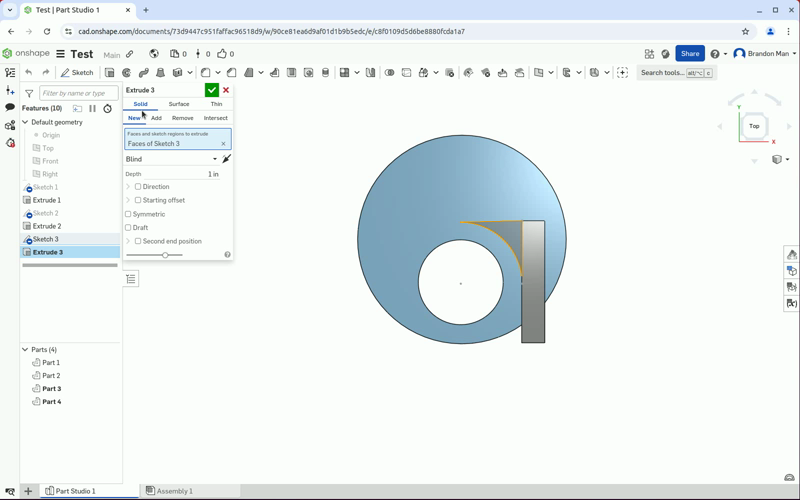
mouse_move(137, 120)
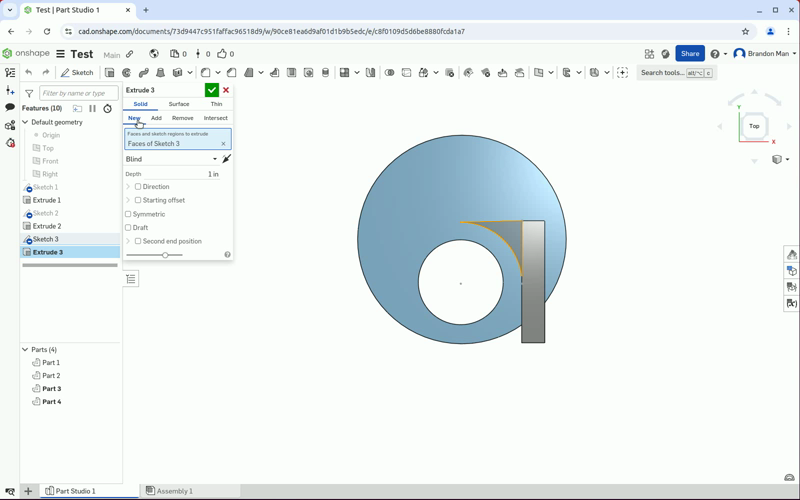
click(137, 120)
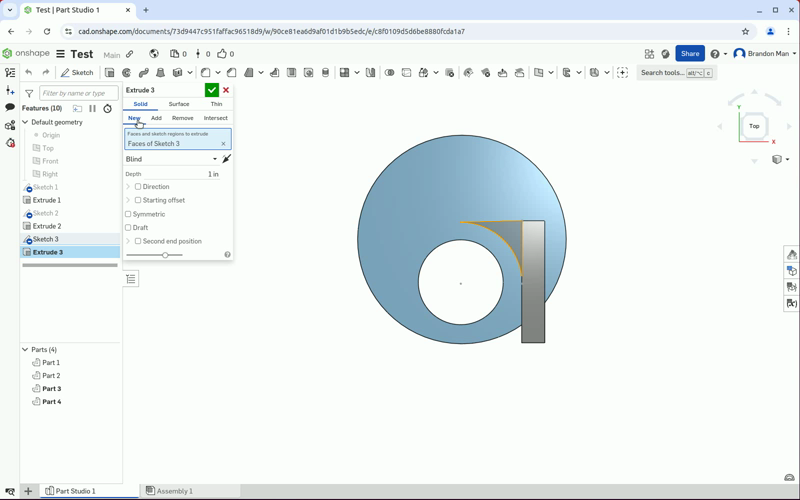
key(tab, 4)
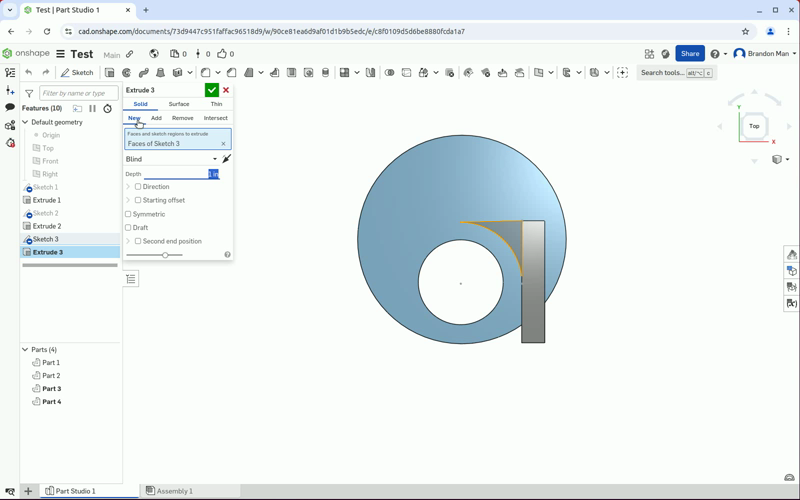
text(23.108)
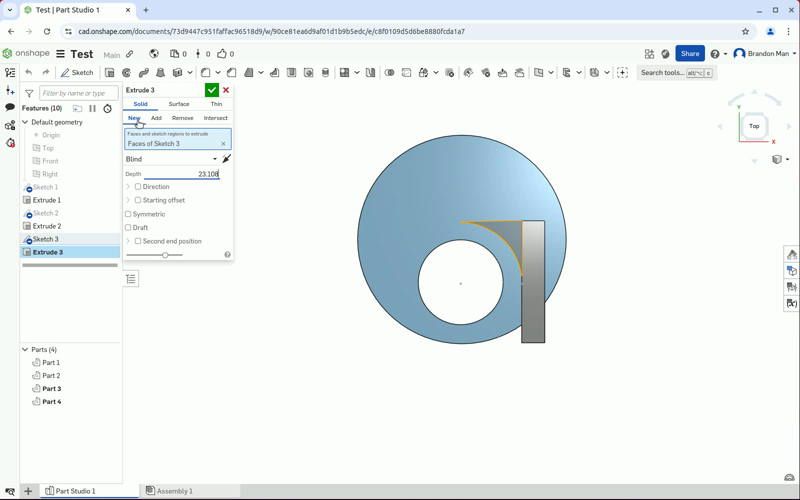
key(enter)
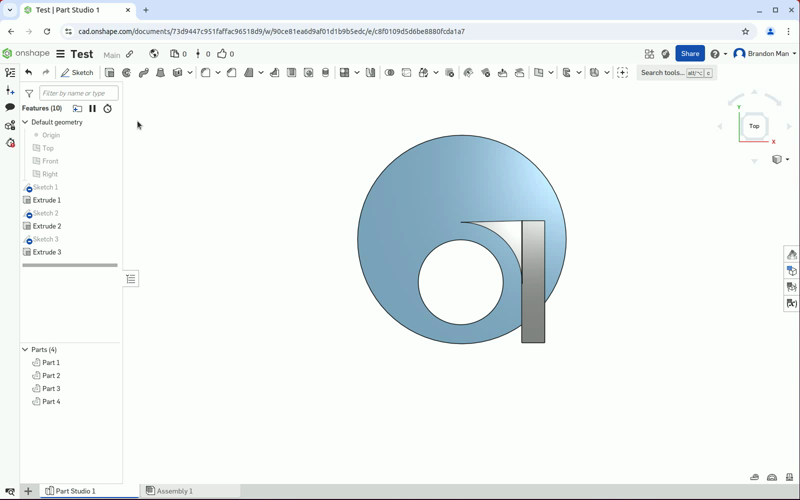
key(shift+h)
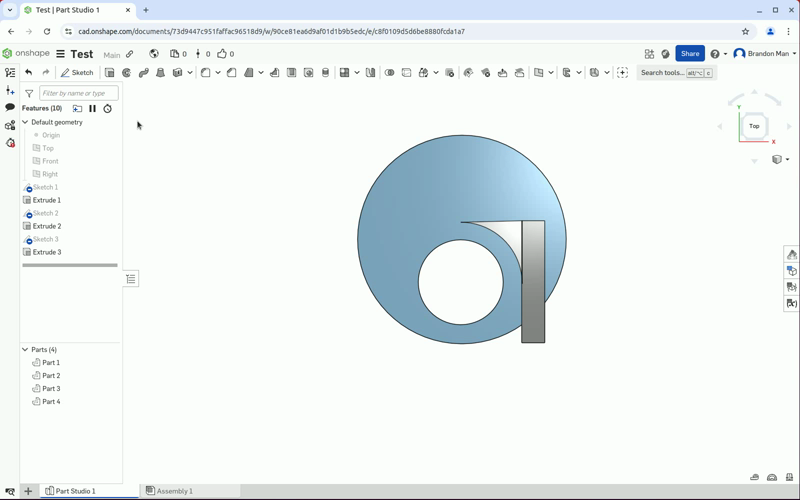
key(shift+h)
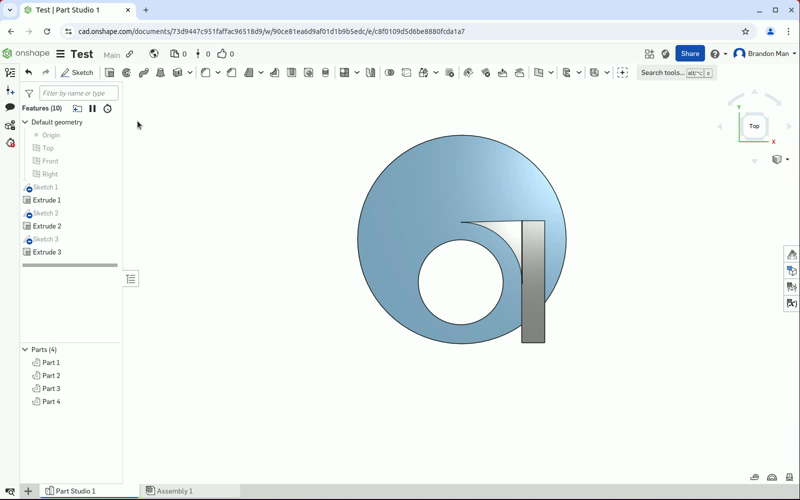
mouse_move(73, 189)
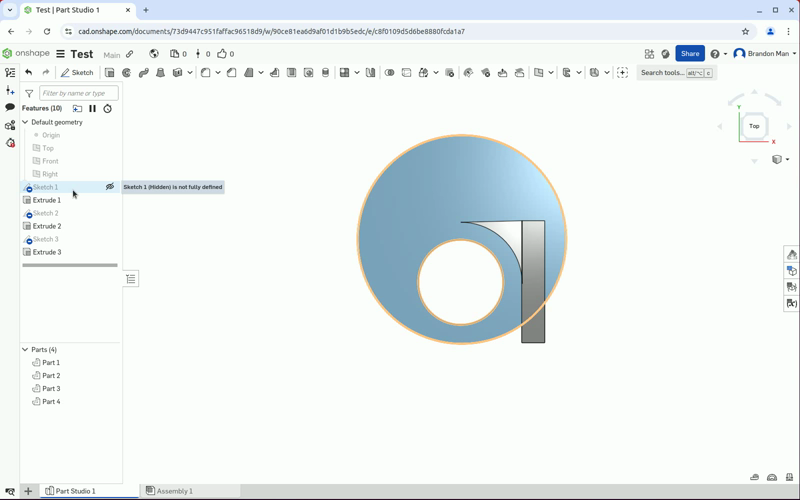
click(73, 189)
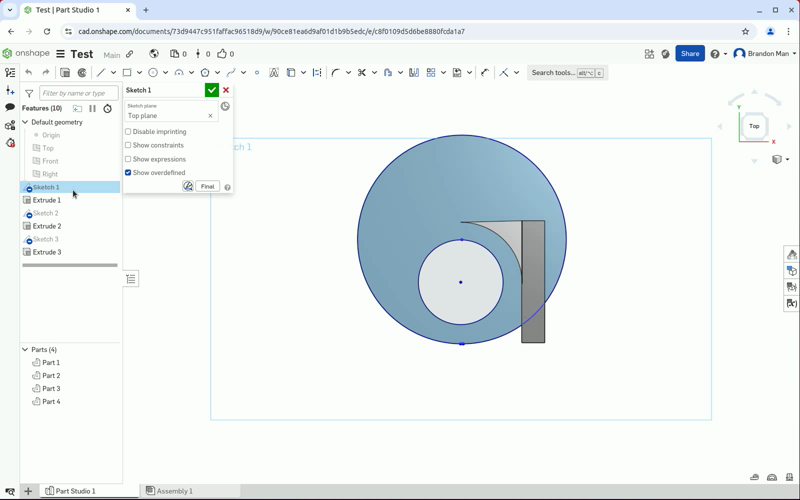
mouse_move(229, 92)
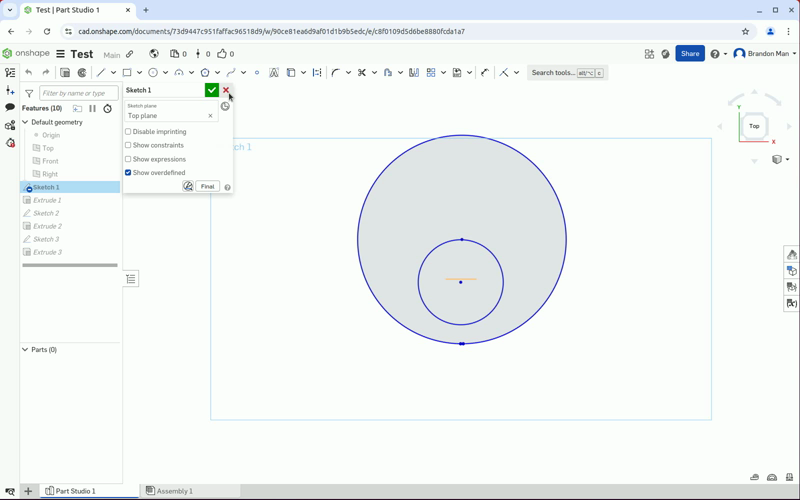
click(229, 92)
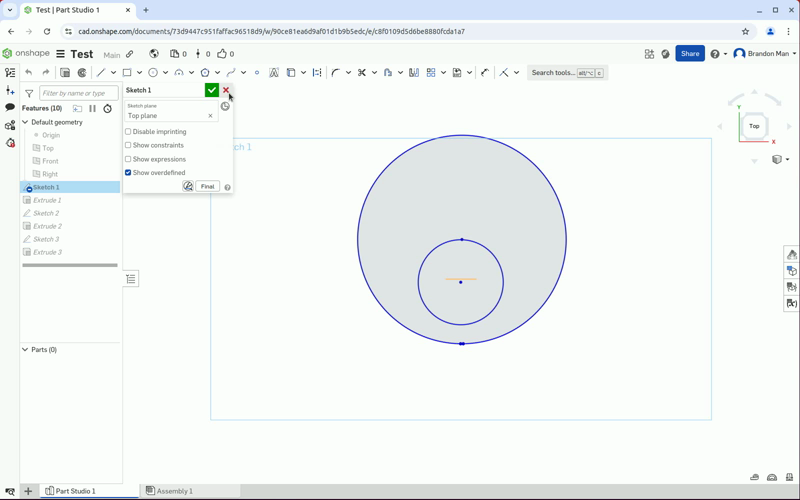
key(shift+s)
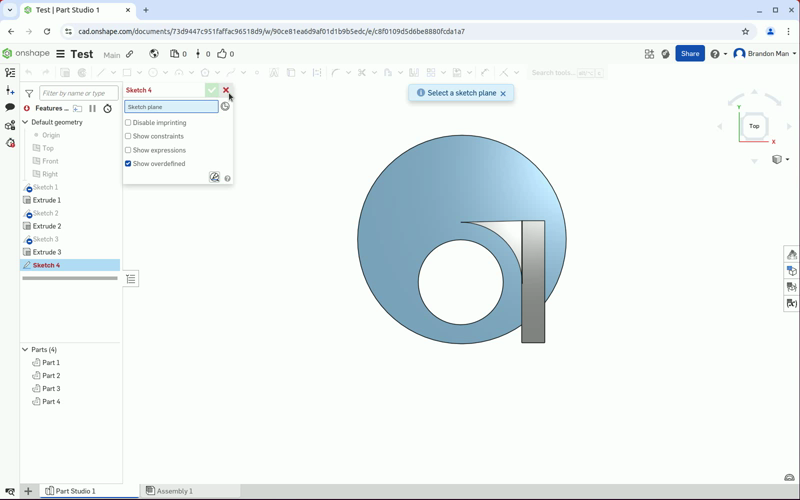
mouse_move(73, 150)
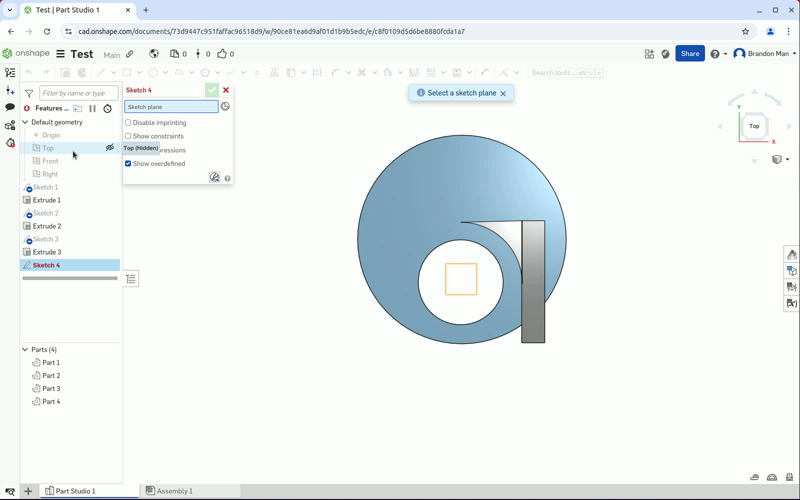
click(73, 150)
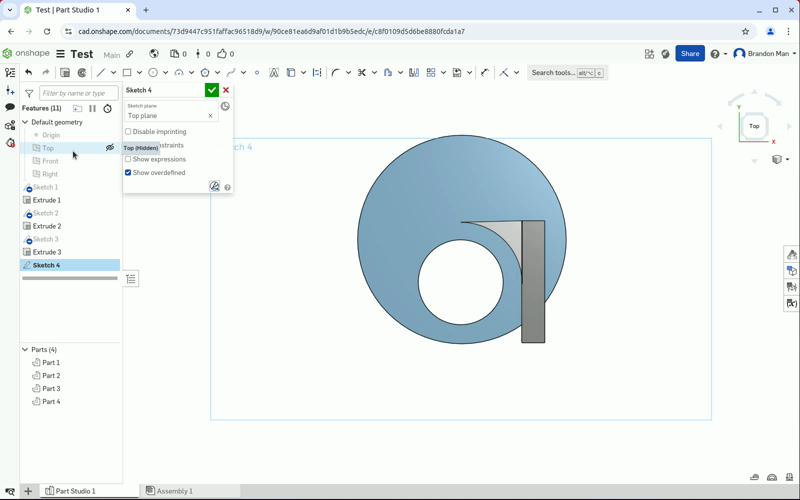
mouse_move(73, 352)
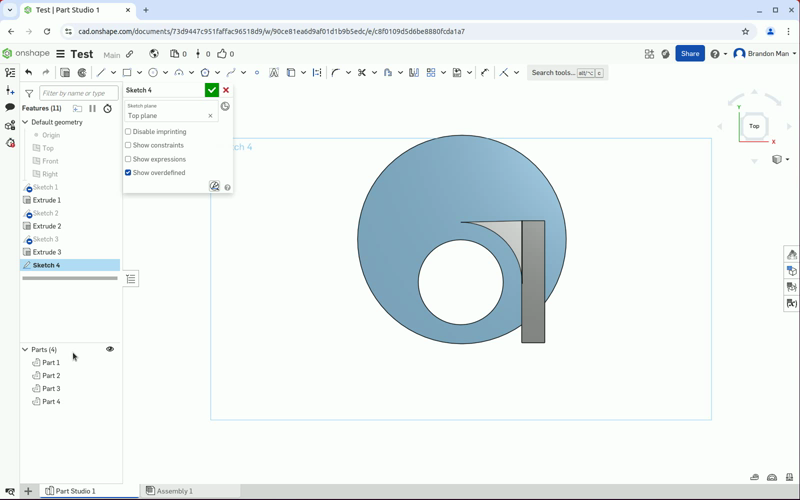
key(y)
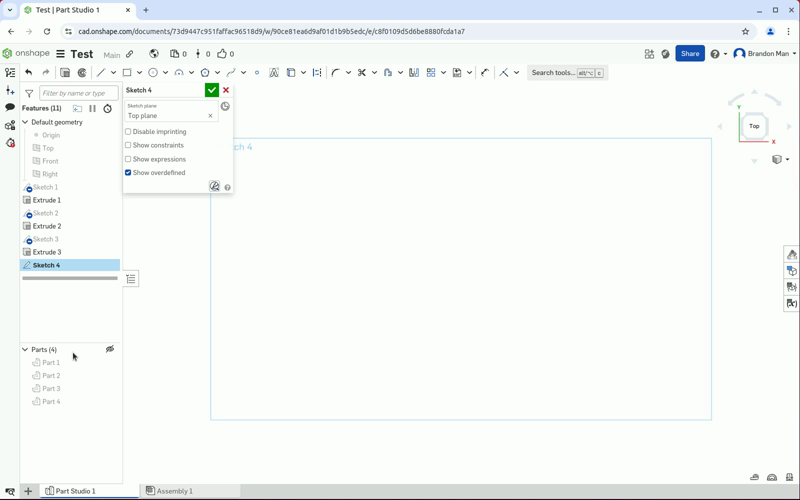
key(l)
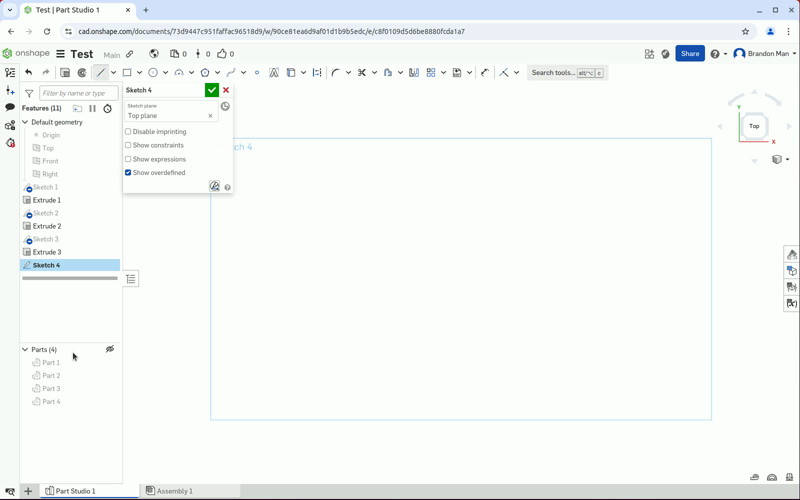
key_down(shift)
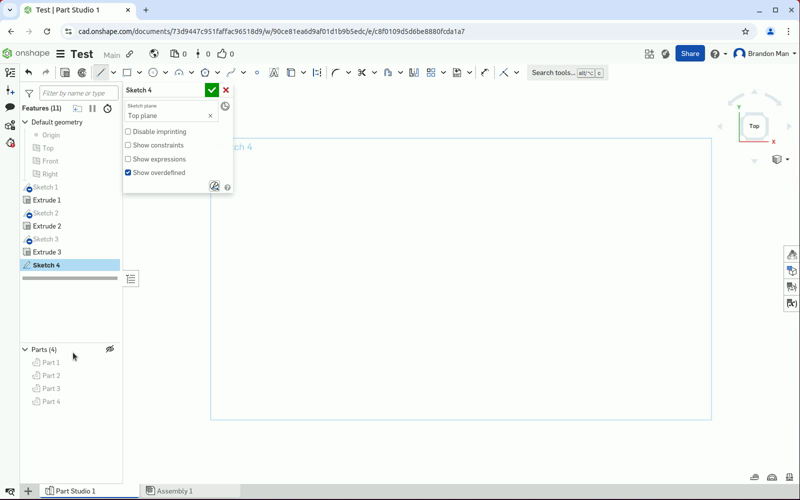
mouse_move(463, 343)
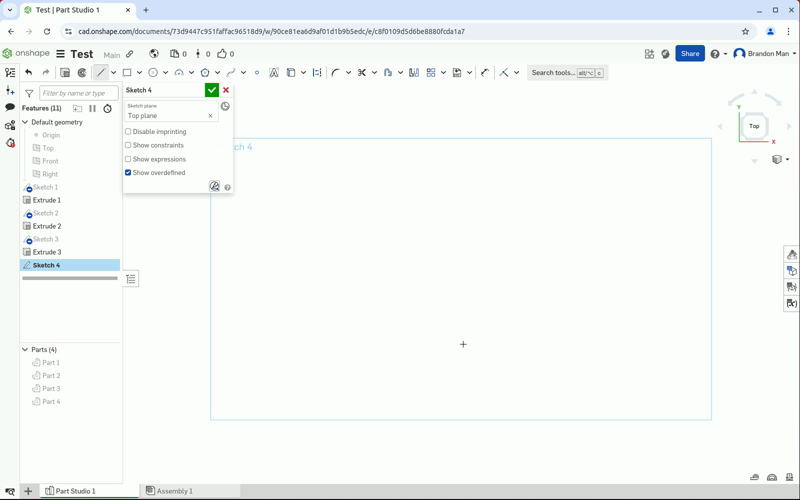
click(463, 343)
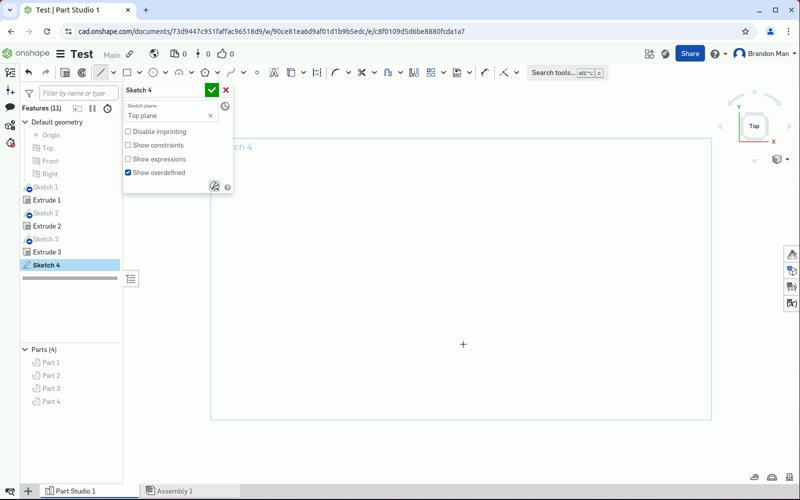
key_up(shift)
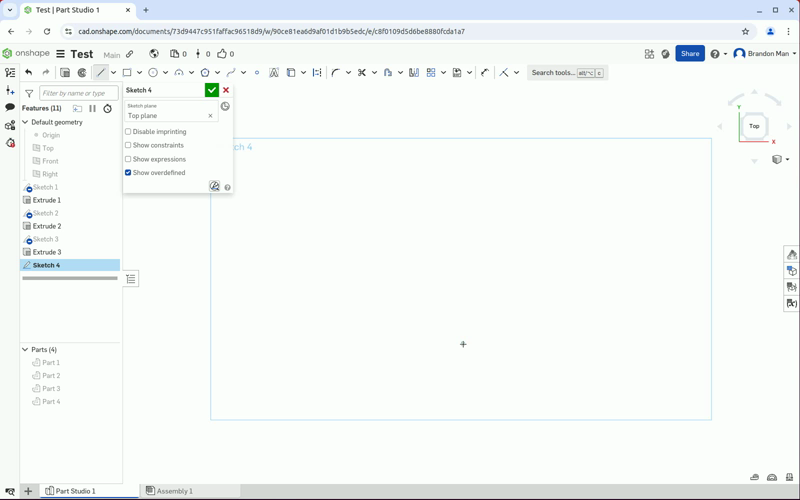
key_down(shift)
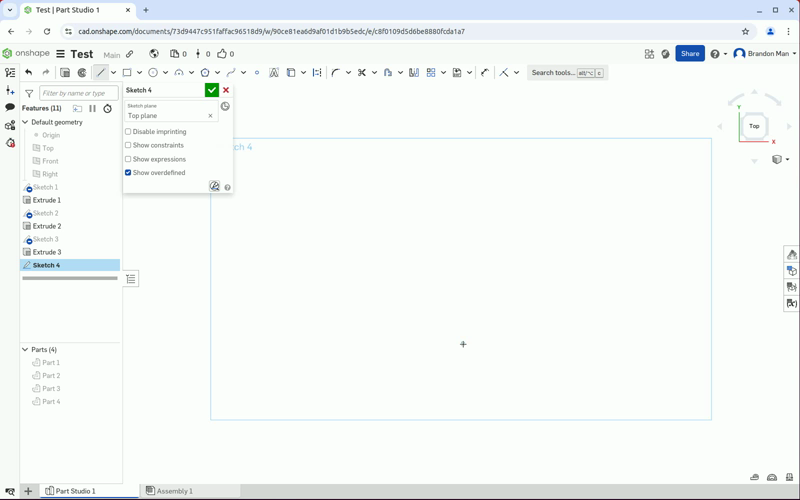
mouse_move(493, 343)
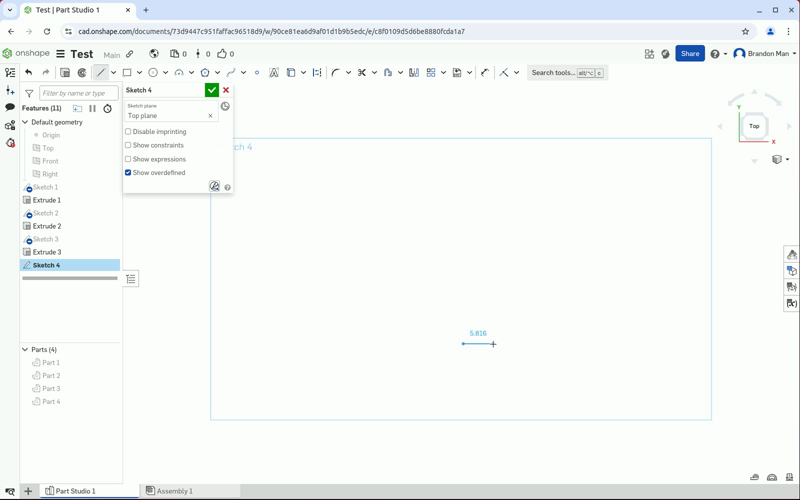
mouse_move(522, 342)
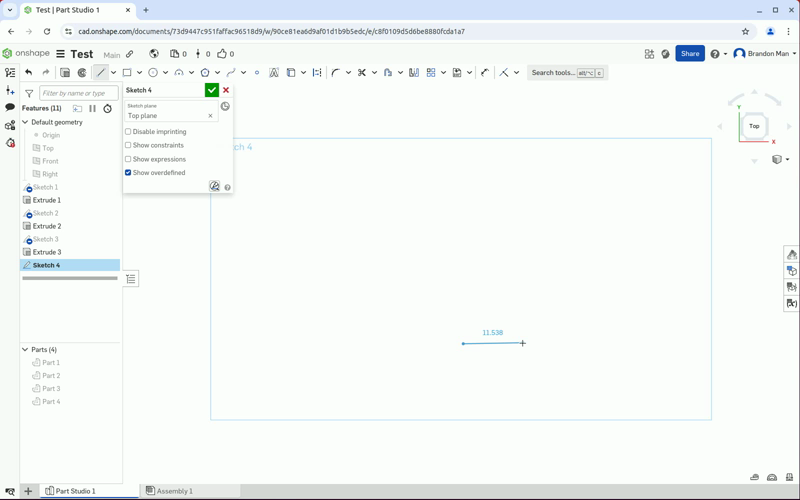
click(522, 342)
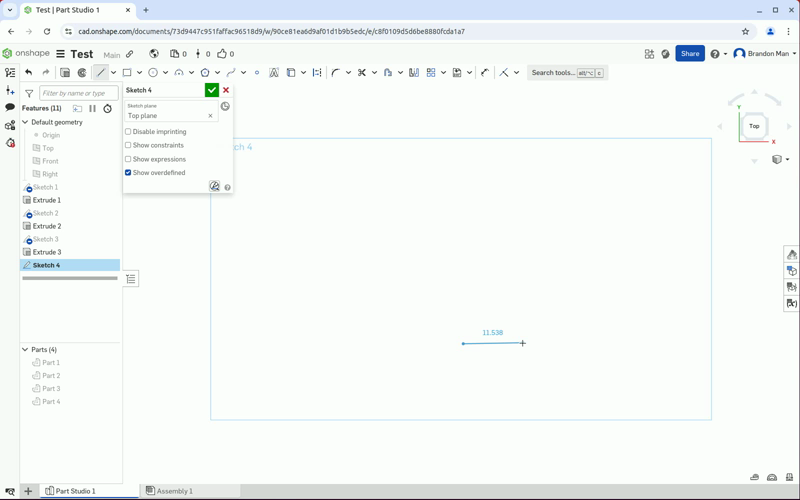
key_up(shift)
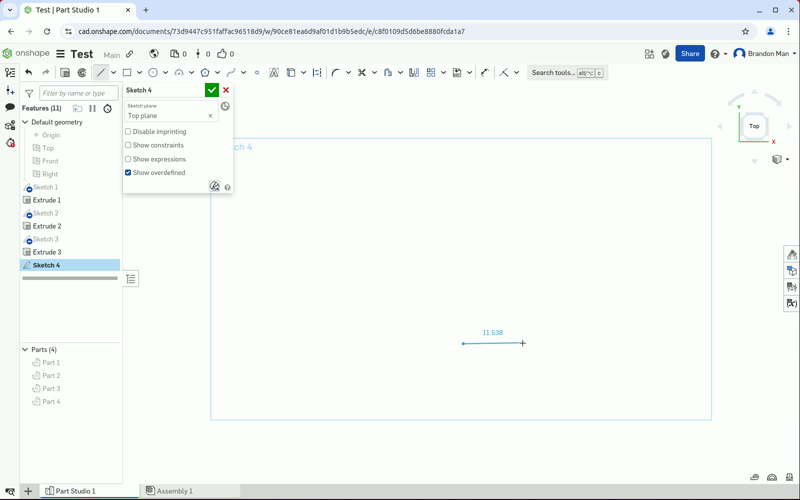
key_down(shift)
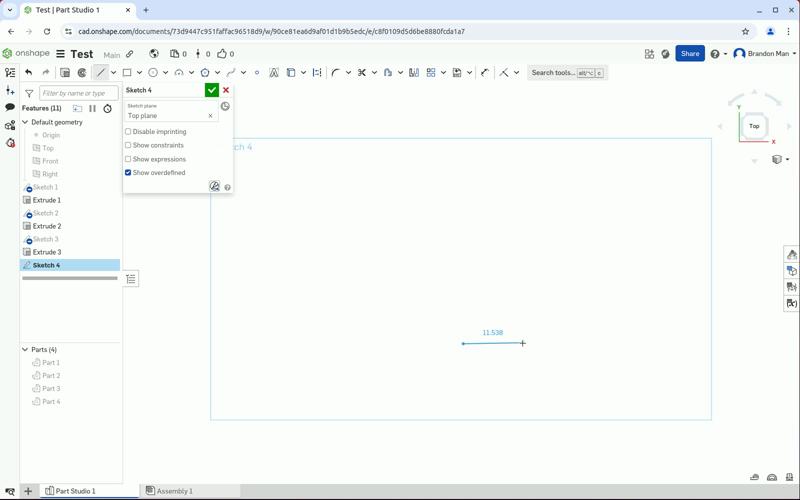
mouse_move(522, 282)
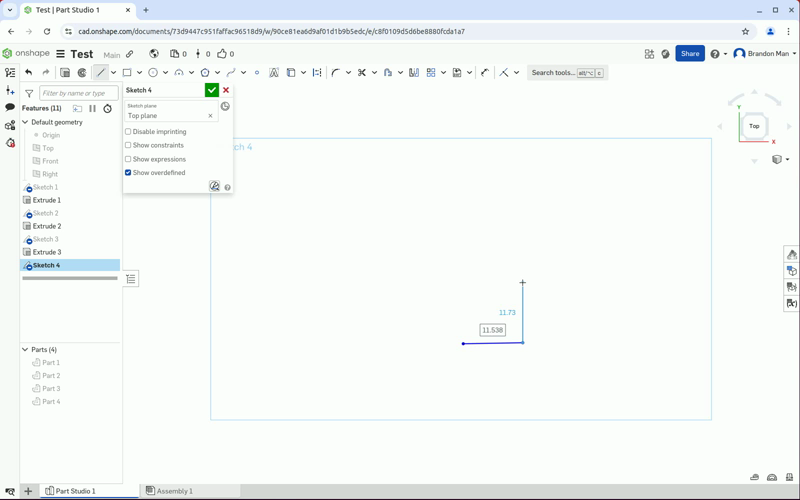
click(522, 282)
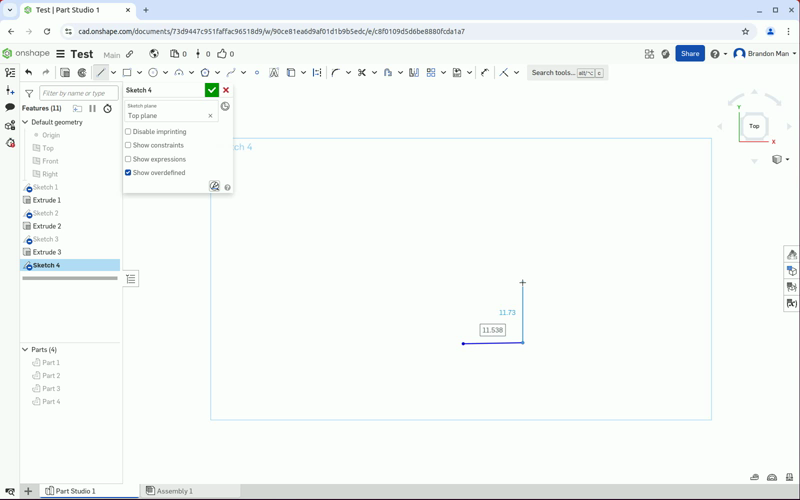
key_up(shift)
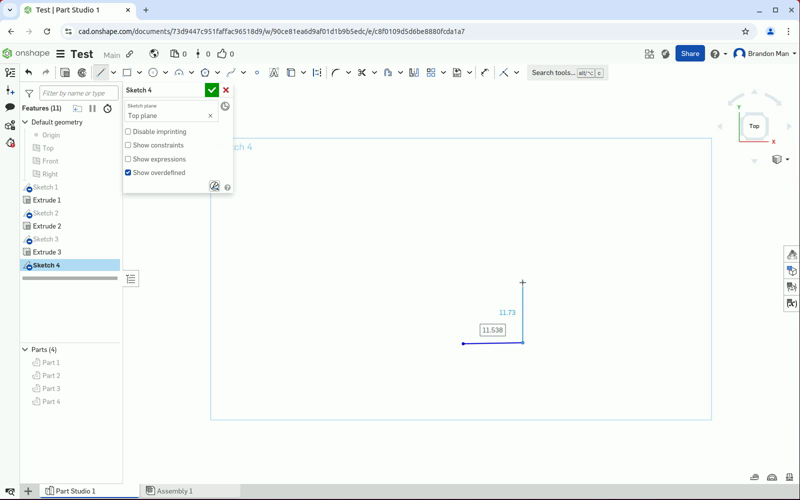
key(esc)
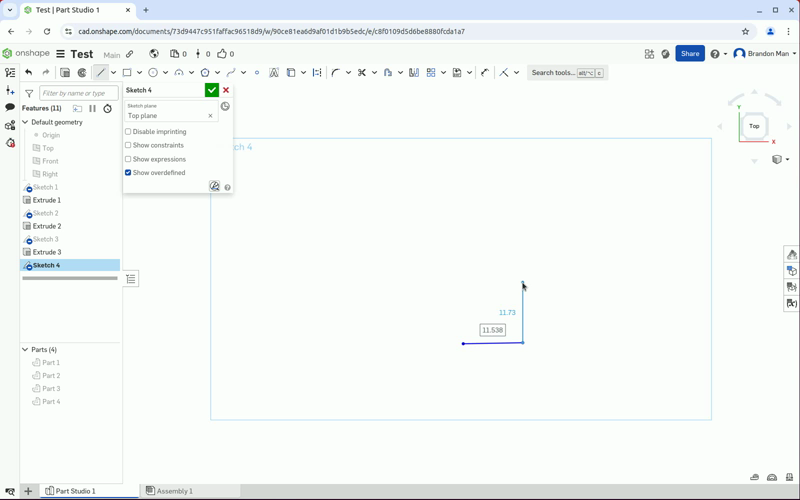
key(a)
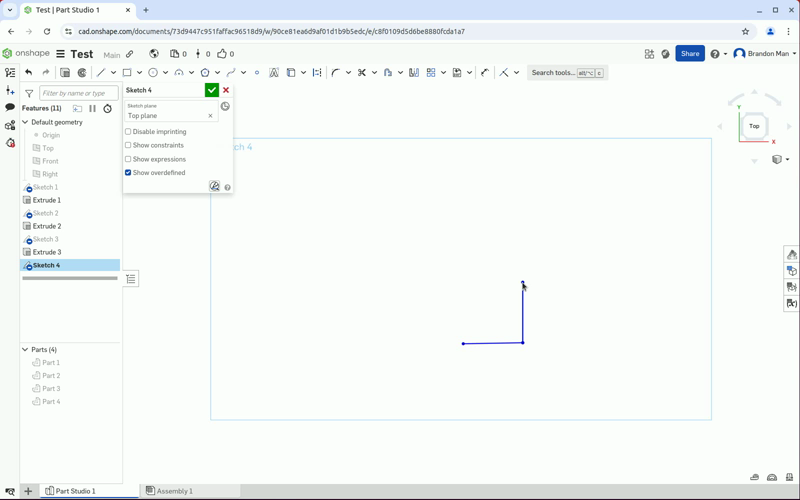
mouse_move(522, 282)
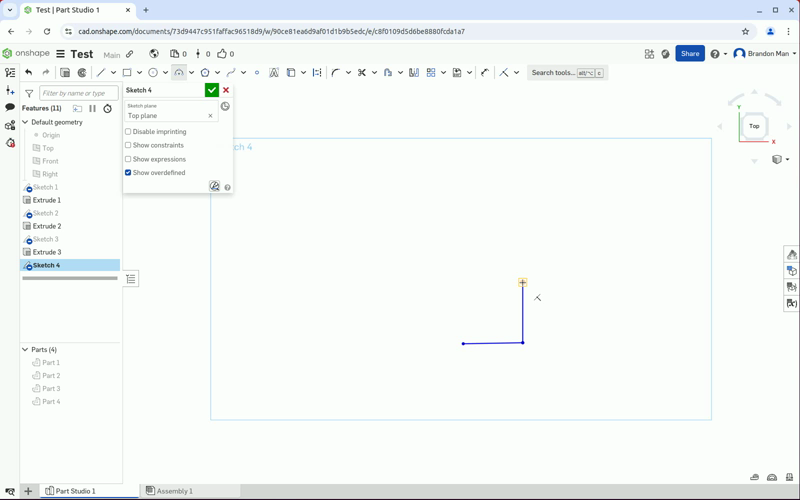
click(522, 282)
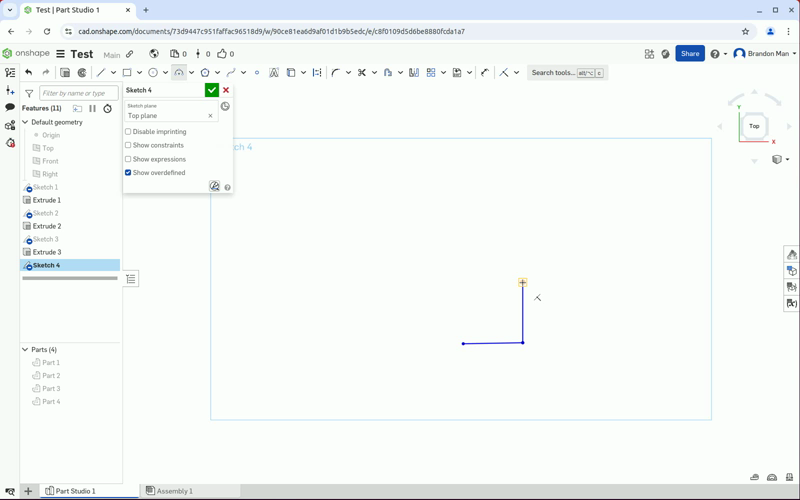
mouse_move(463, 343)
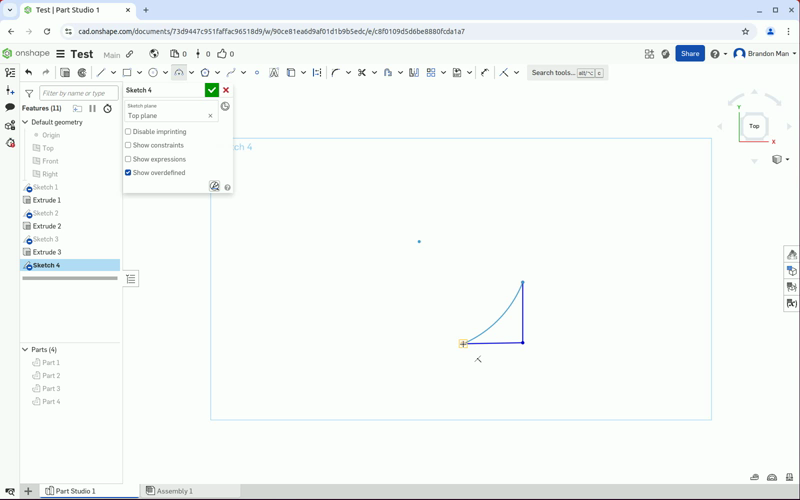
click(463, 343)
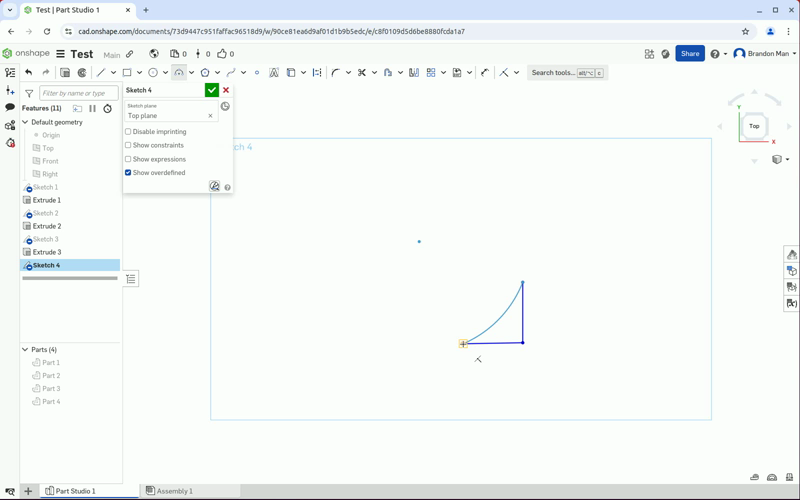
key_down(shift)
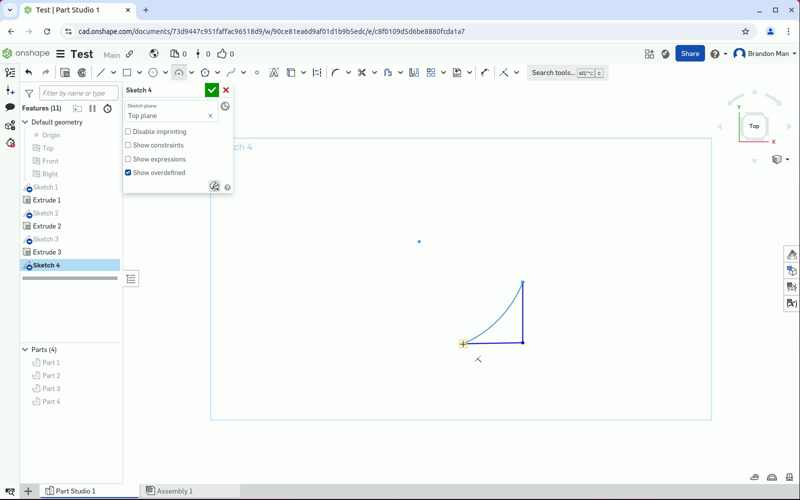
mouse_move(505, 325)
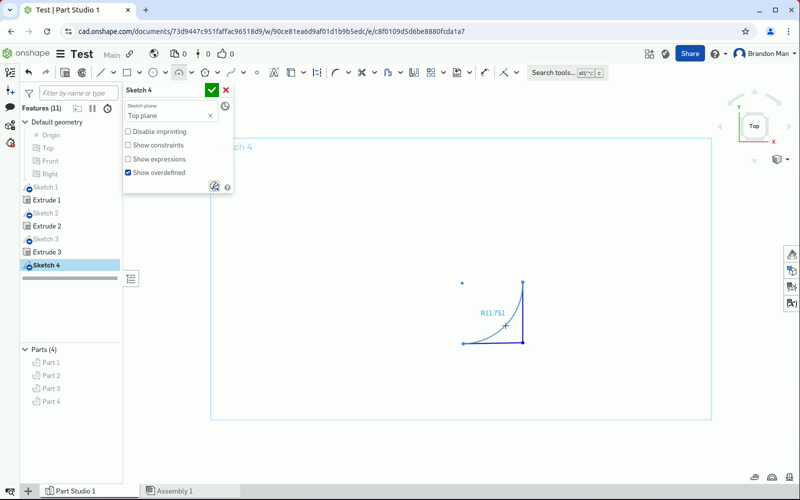
click(505, 325)
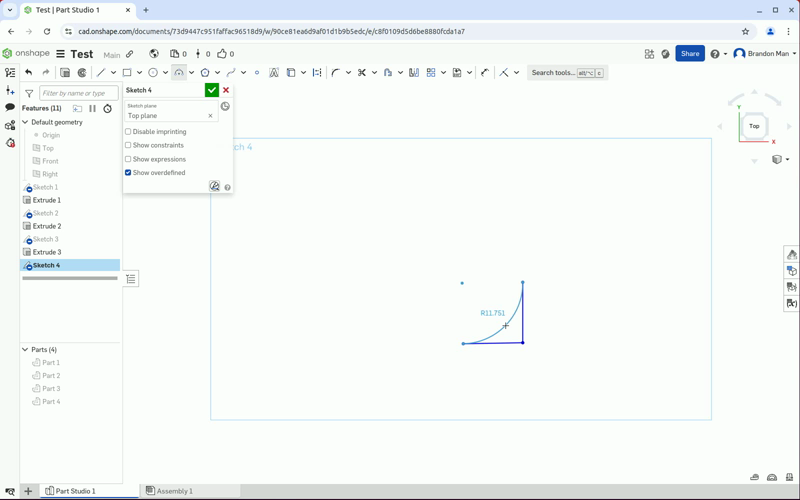
key_up(shift)
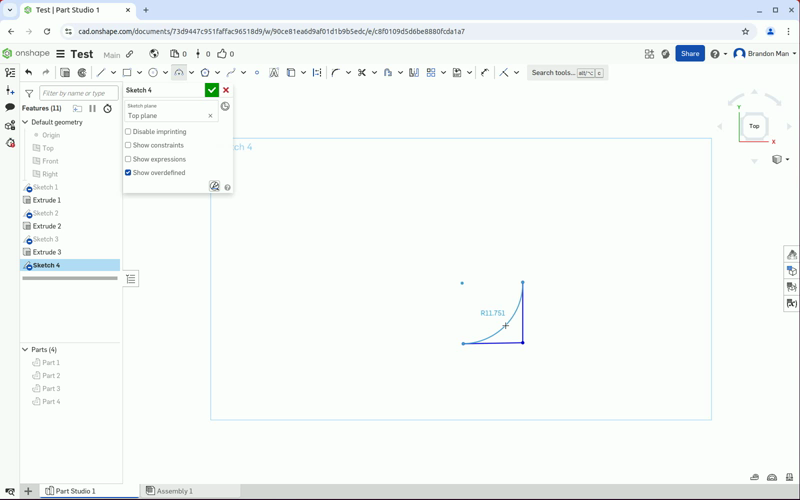
key(esc)
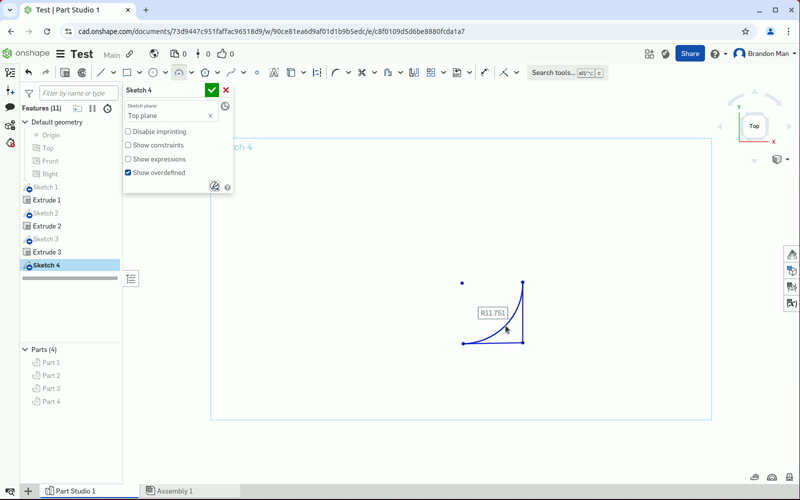
mouse_move(508, 330)
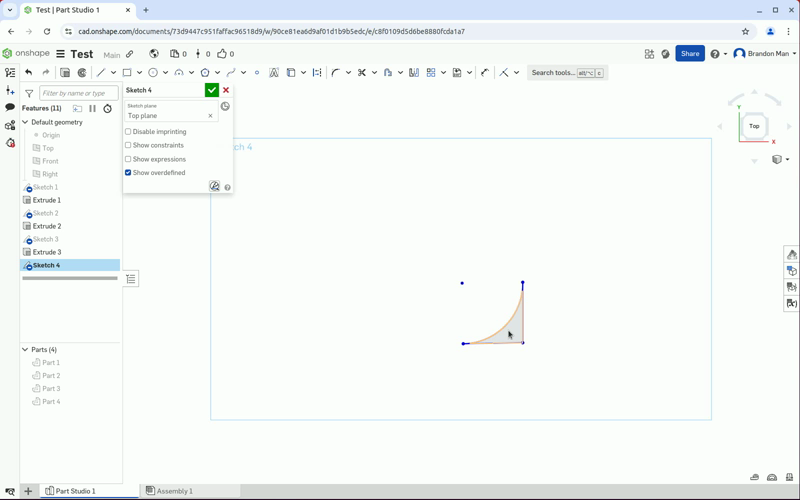
scroll(6)
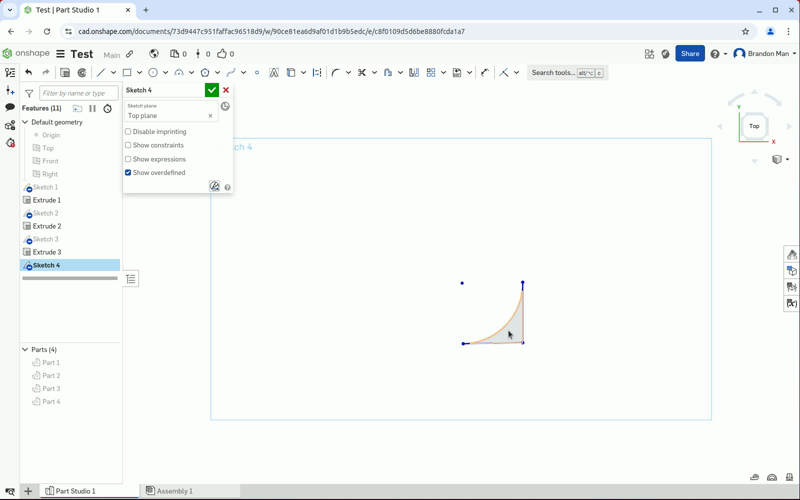
scroll(6)
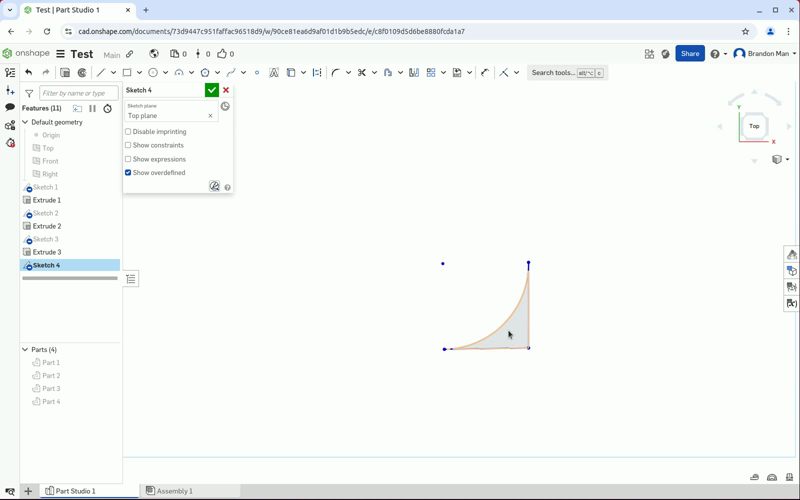
scroll(6)
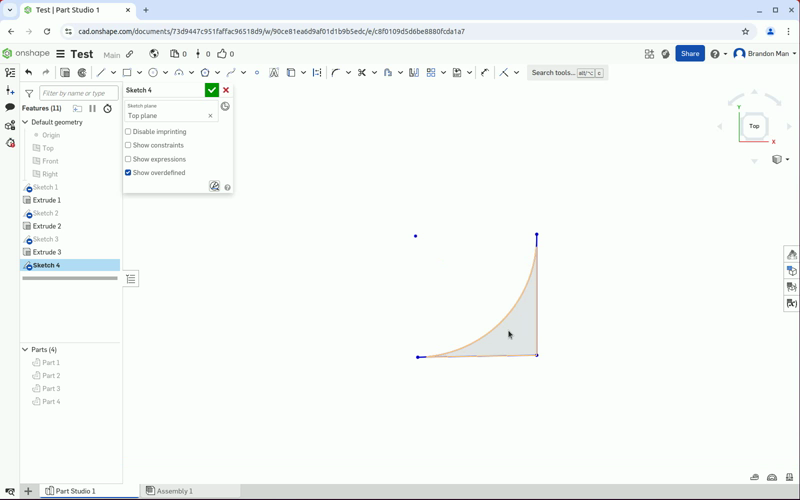
scroll(6)
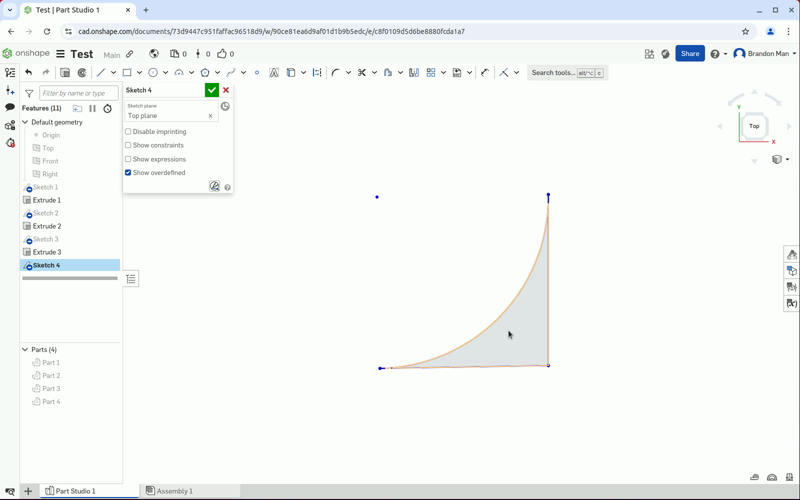
scroll(6)
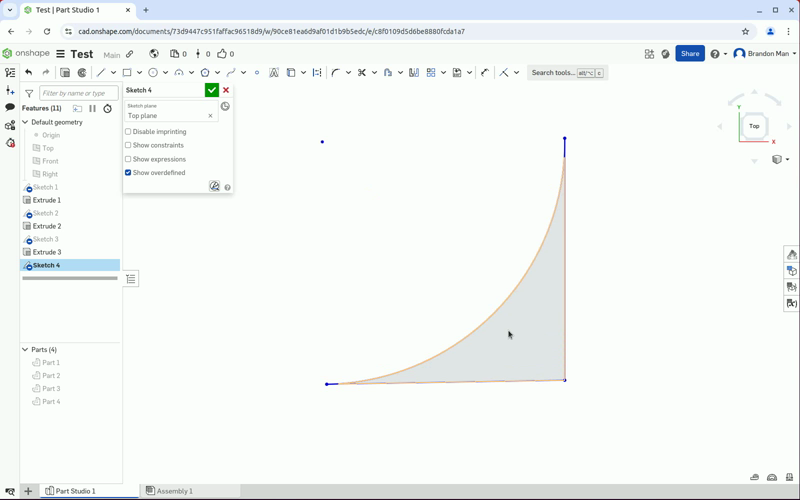
scroll(6)
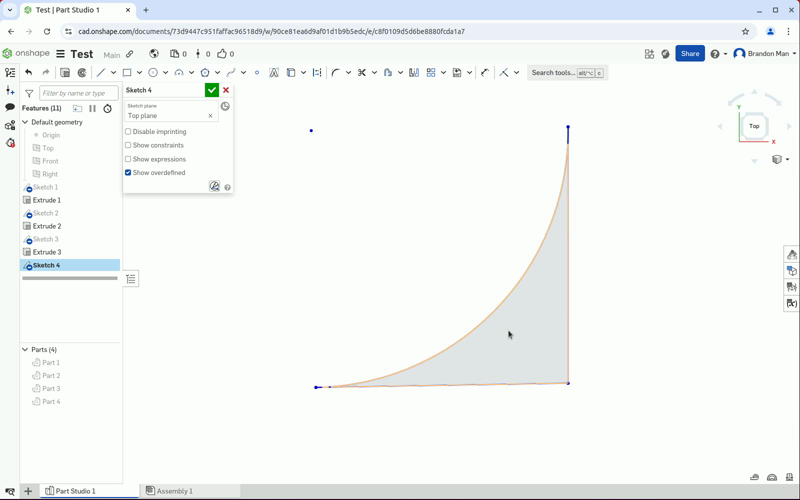
scroll(6)
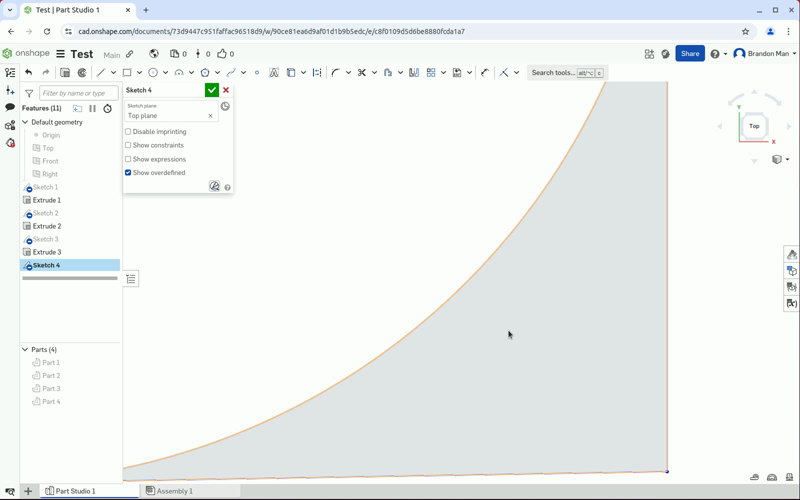
click(508, 330)
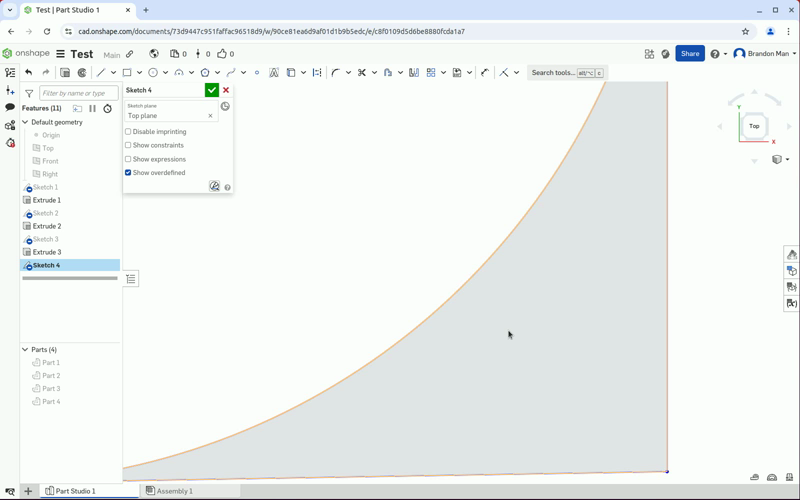
scroll(-6)
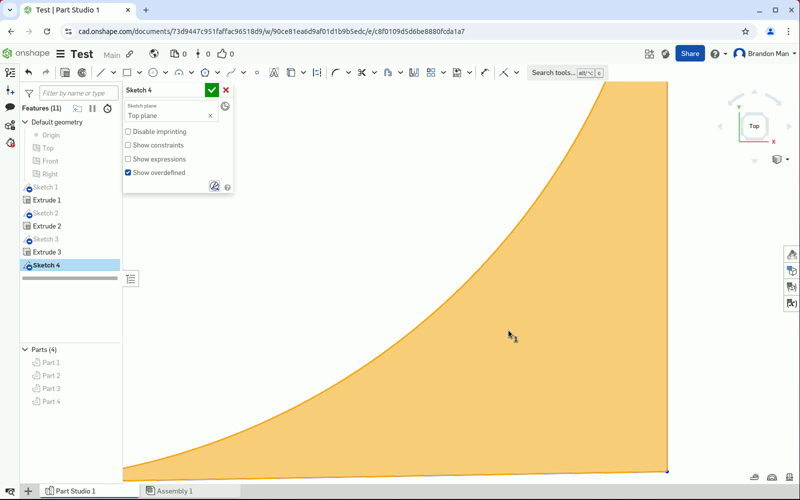
scroll(-6)
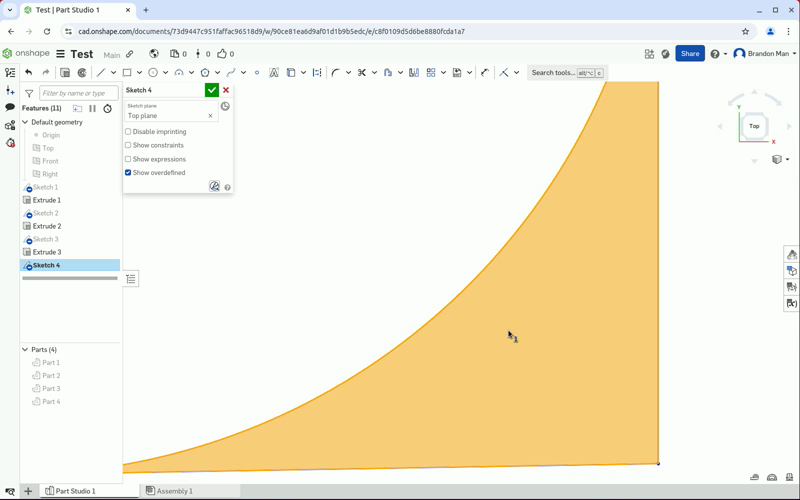
scroll(-6)
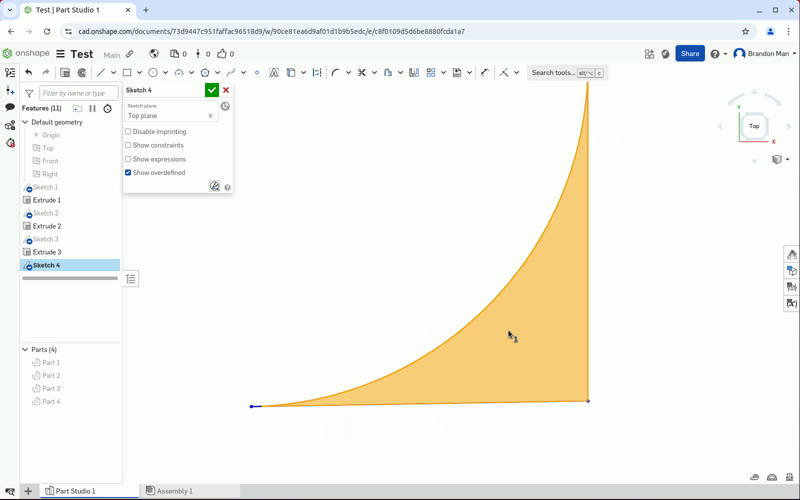
scroll(-6)
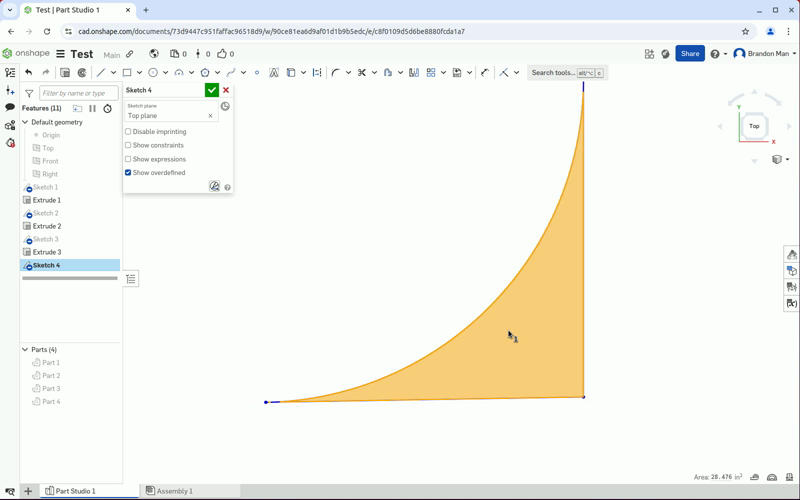
scroll(-6)
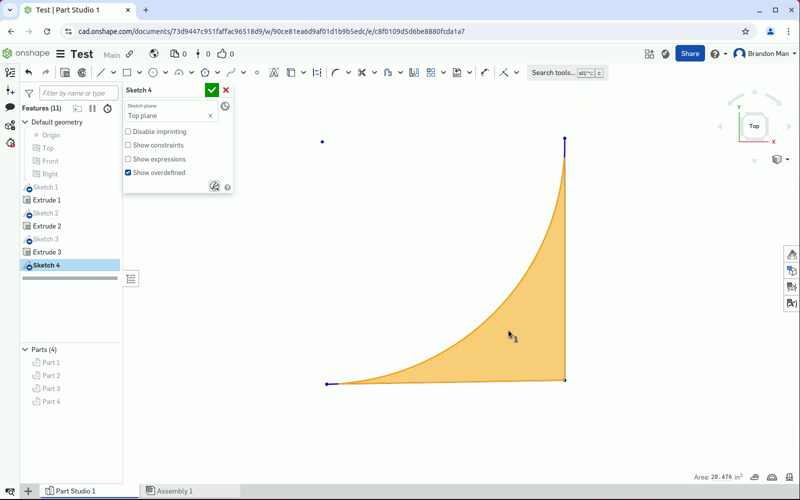
scroll(-6)
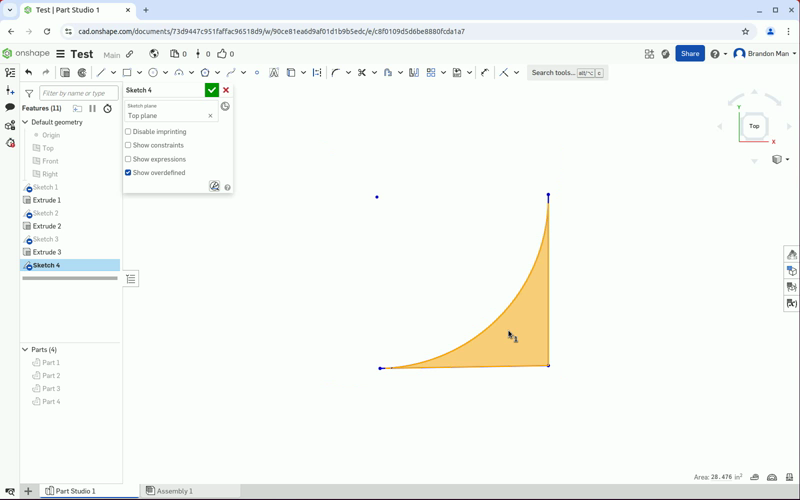
scroll(-6)
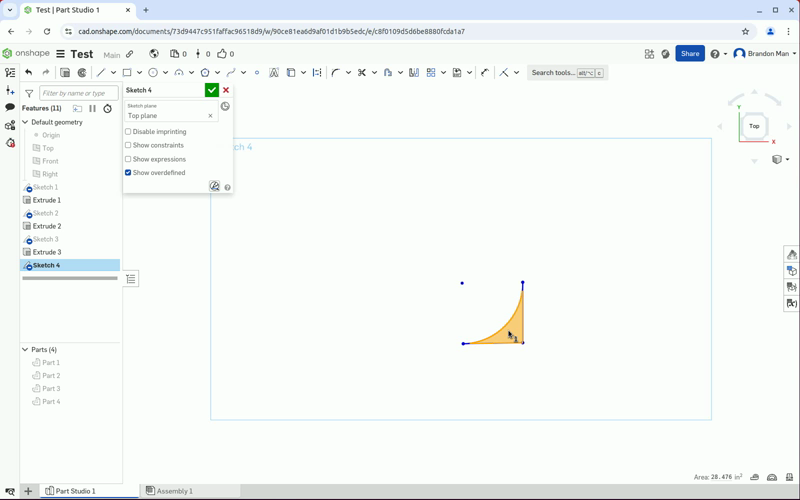
mouse_move(73, 352)
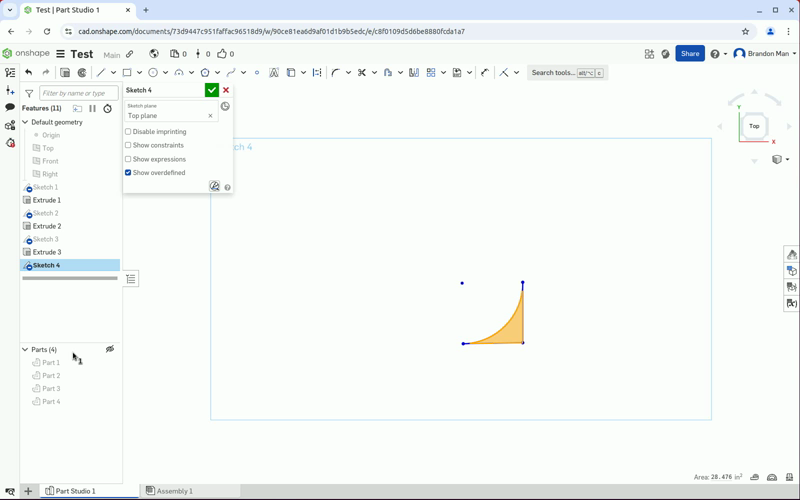
key(shift+y)
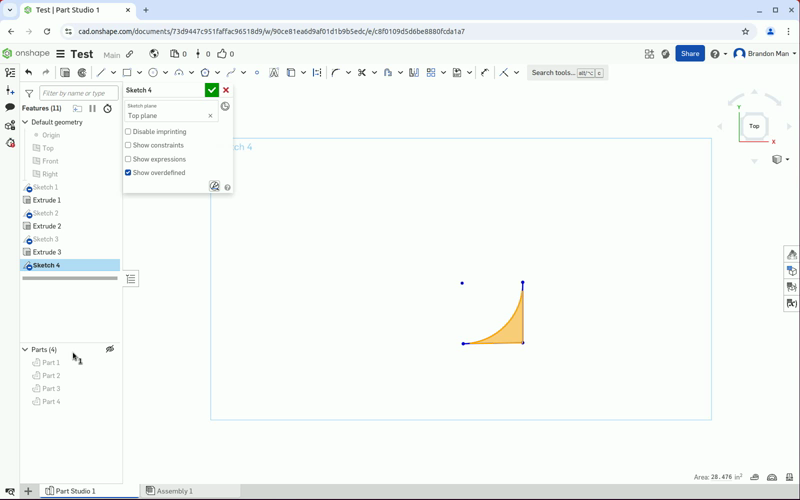
key(shift+e)
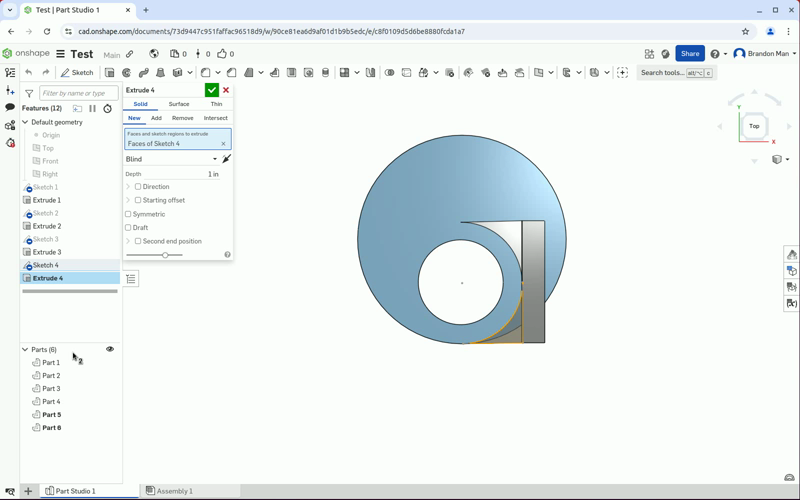
mouse_move(143, 106)
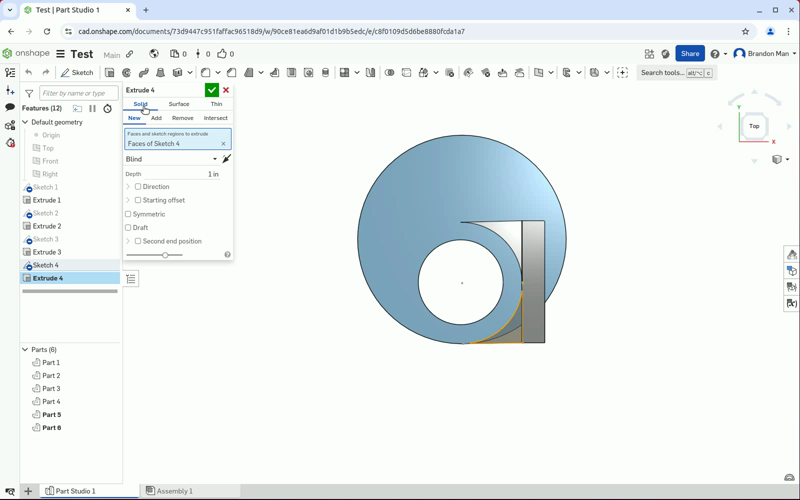
click(143, 106)
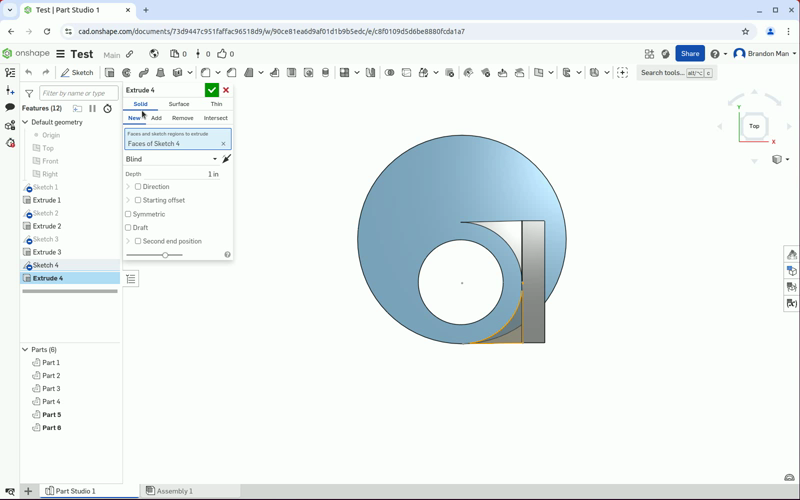
mouse_move(137, 120)
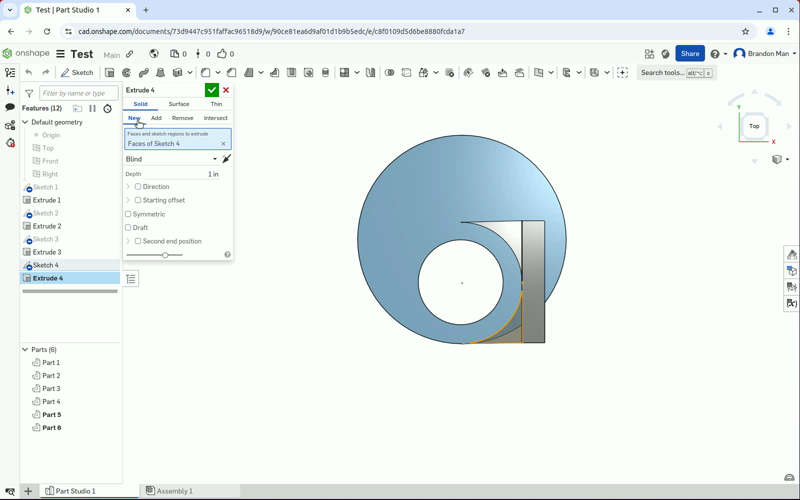
click(137, 120)
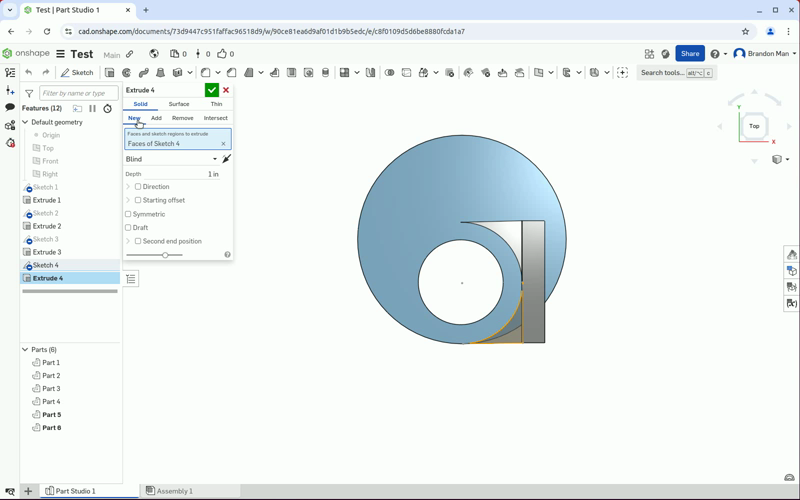
key(tab, 4)
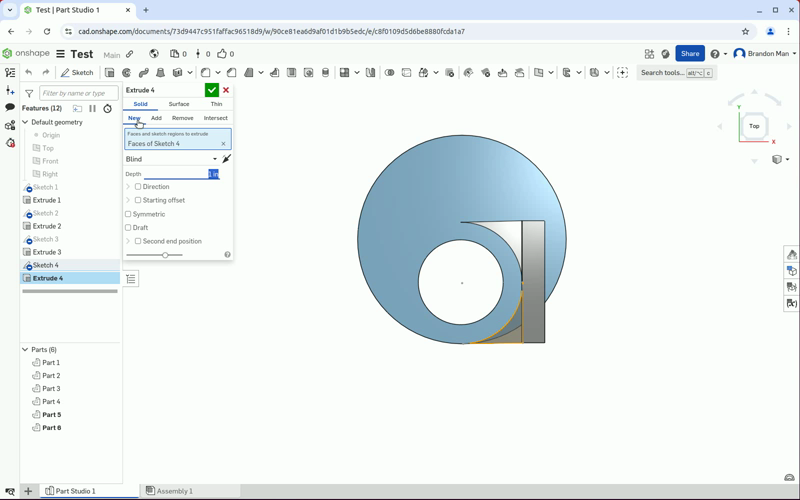
text(23.108)
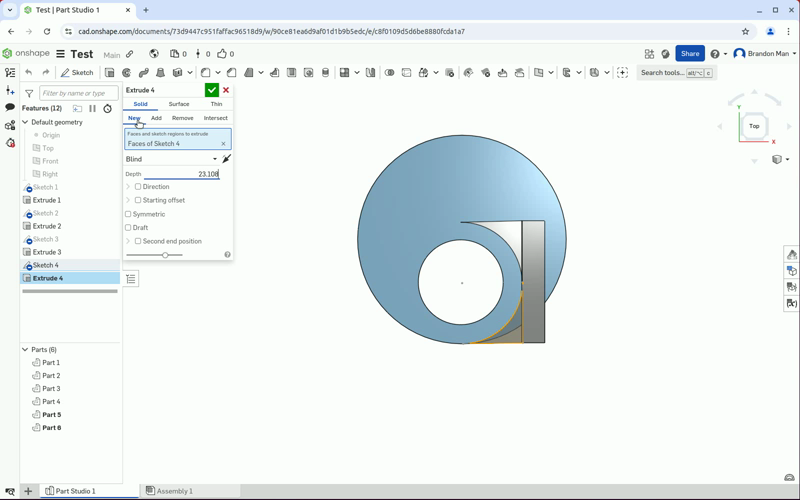
key(enter)
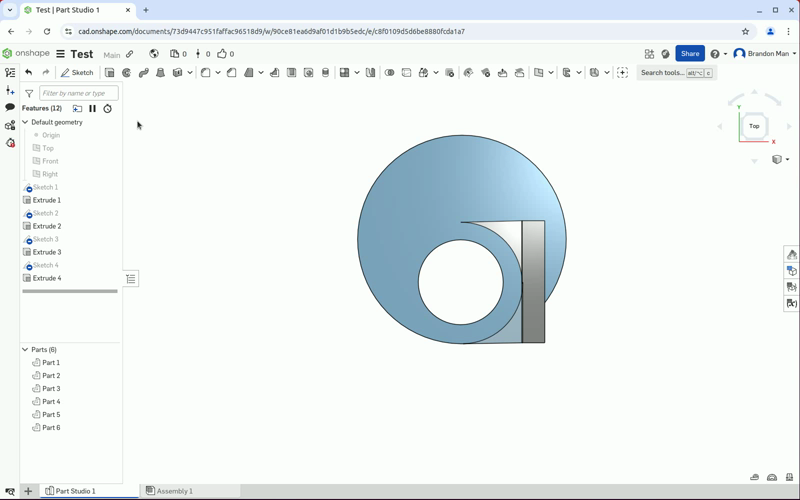
key(shift+h)
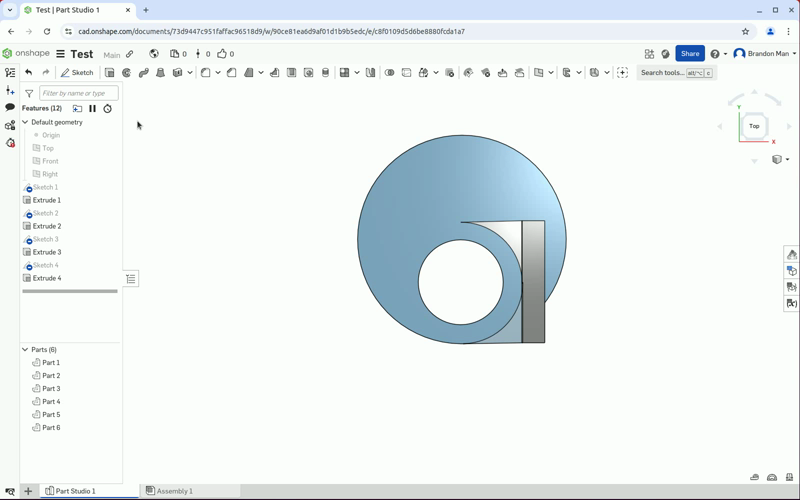
key(shift+h)
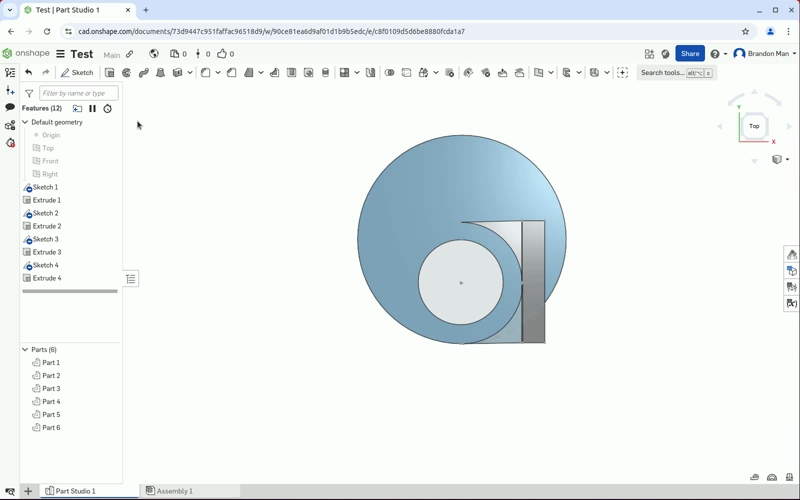
key(shift+7)
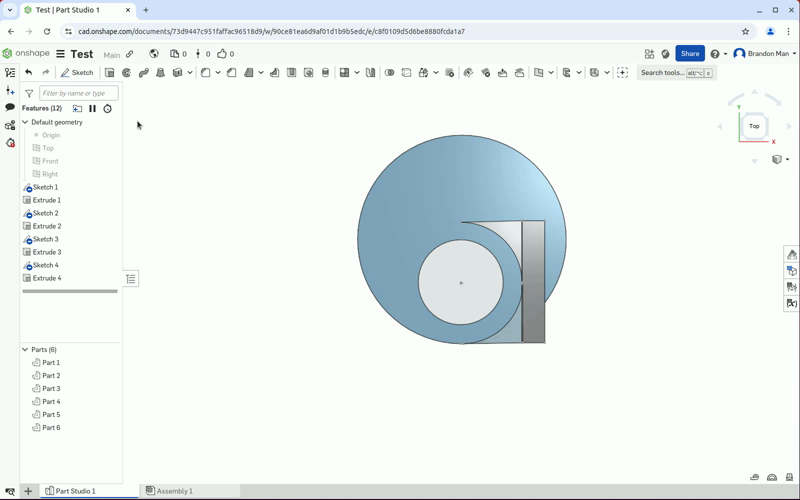
key(up, 3)
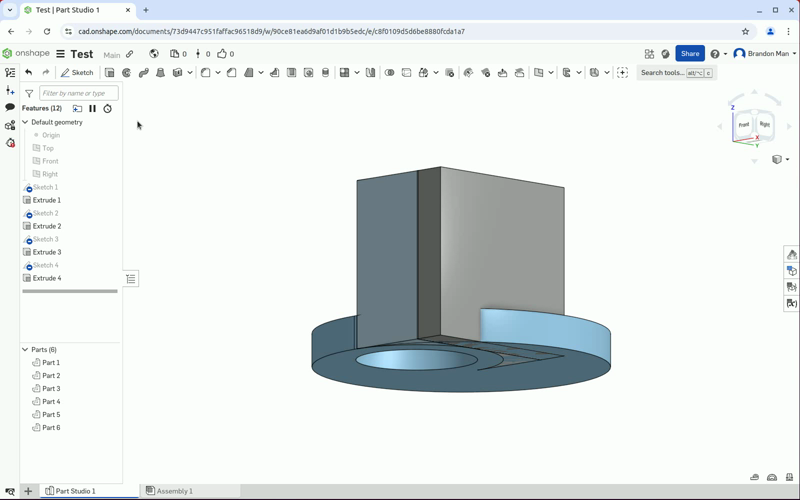
key(left, 3)
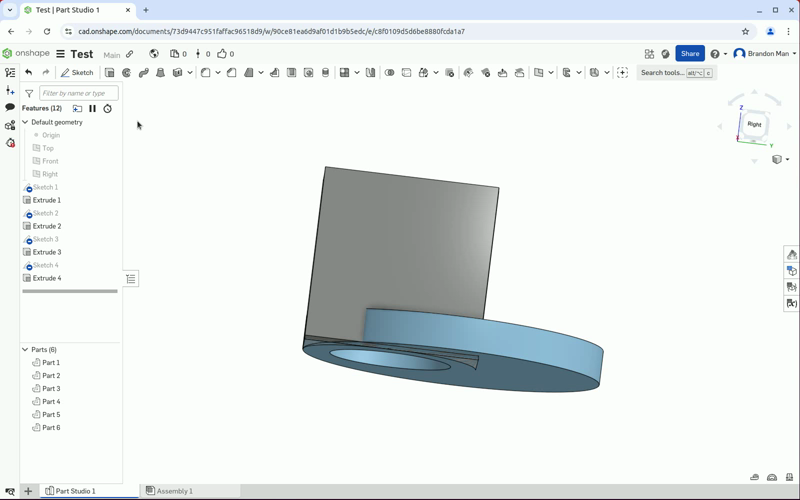
key(right, 3)
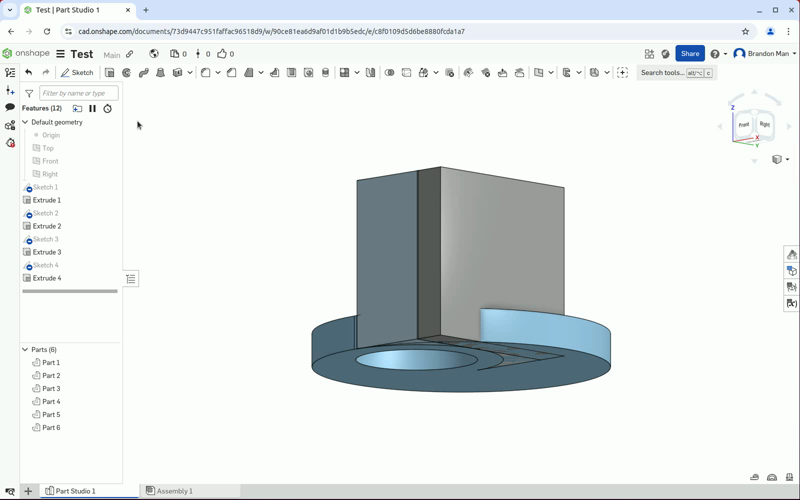
key(down, 3)
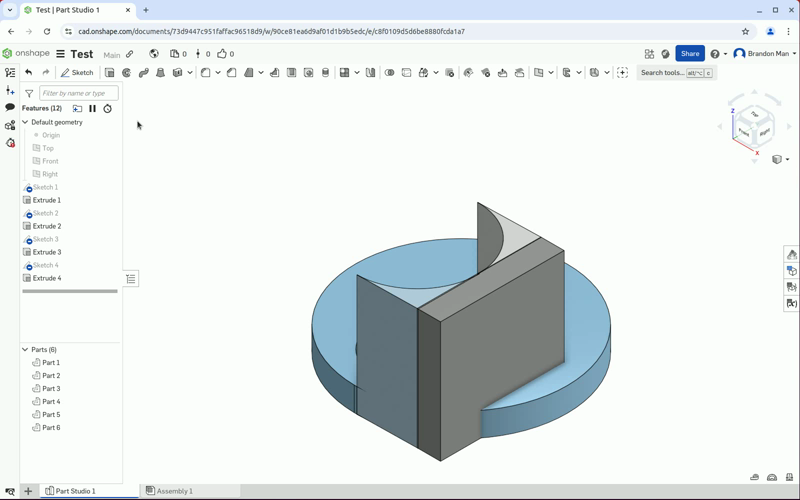
mouse_move(73, 189)
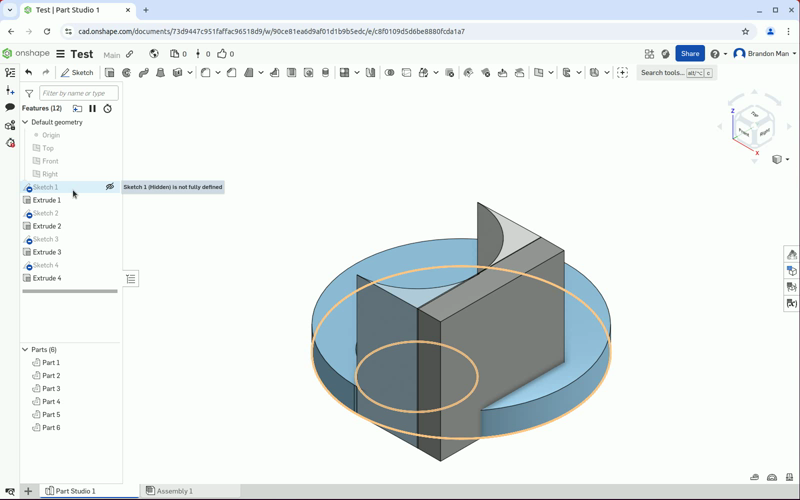
click(73, 189)